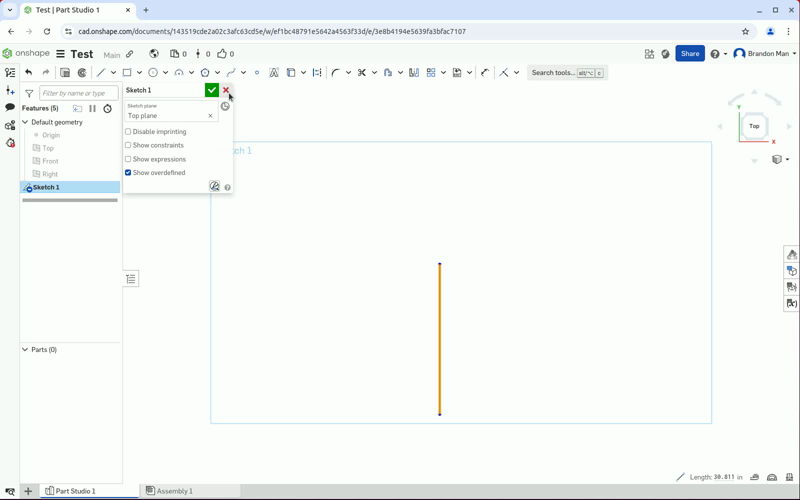
key(shift+h)
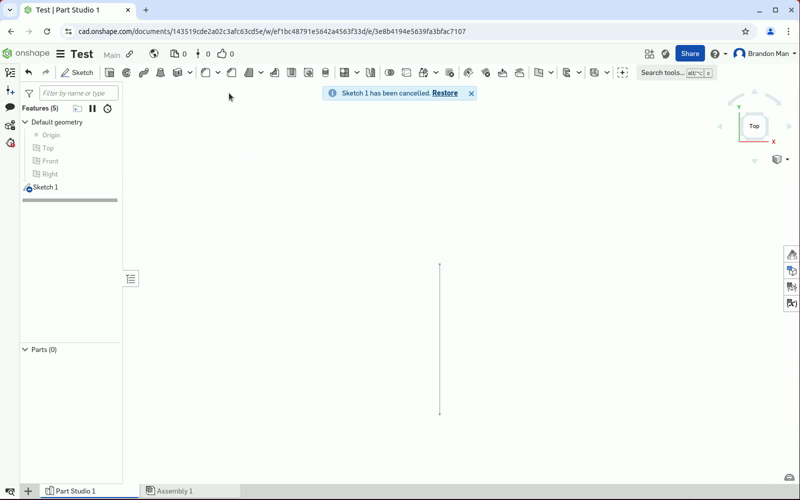
key(shift+s)
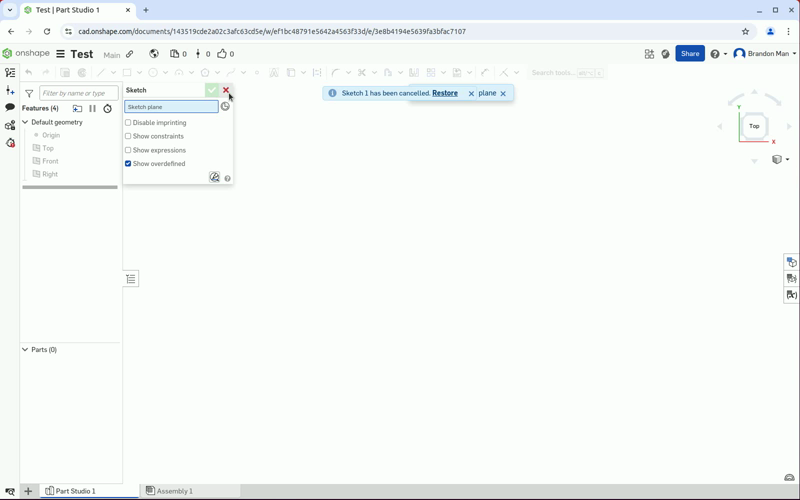
mouse_move(73, 150)
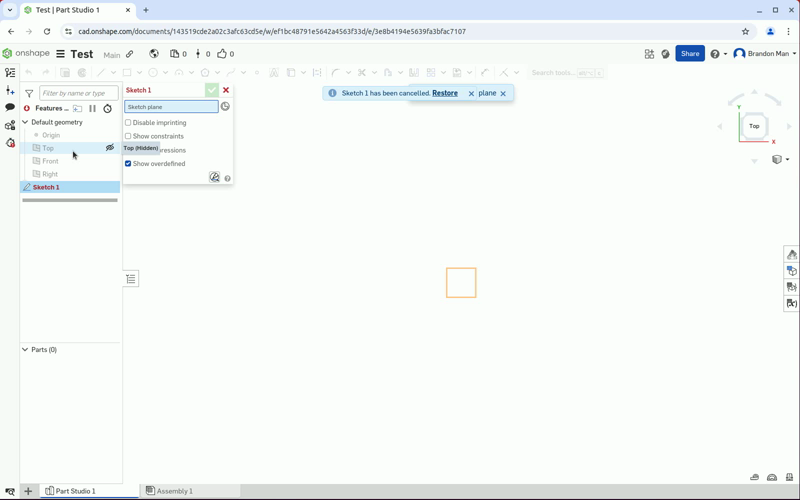
click(73, 150)
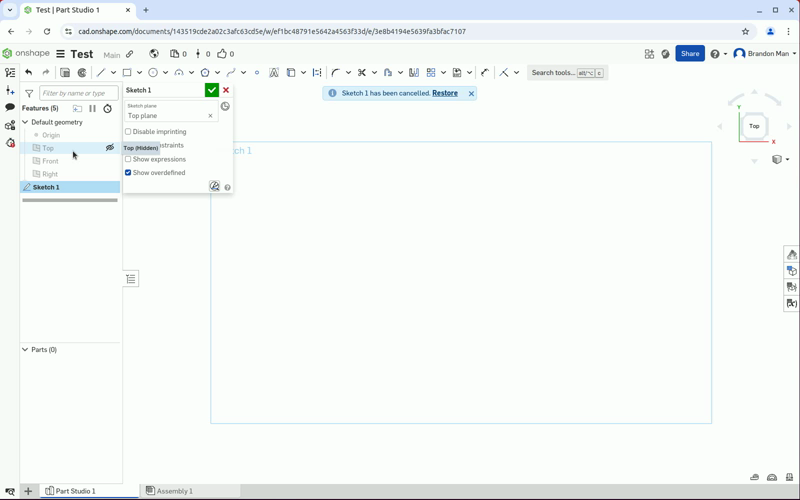
mouse_move(73, 352)
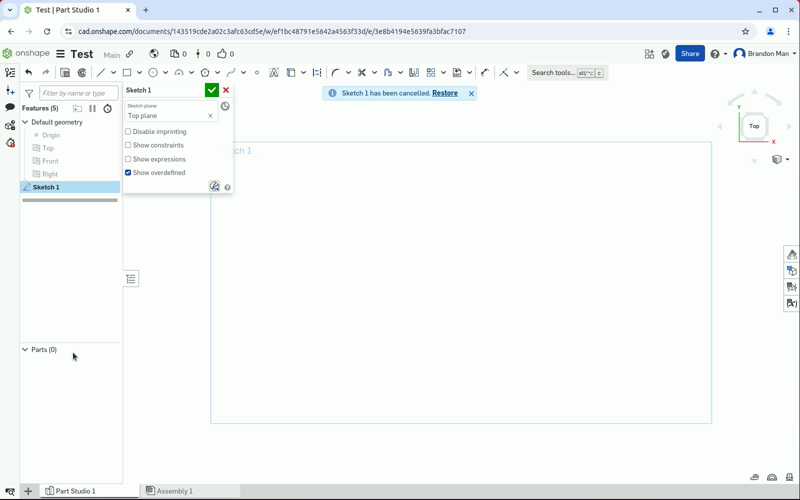
key(y)
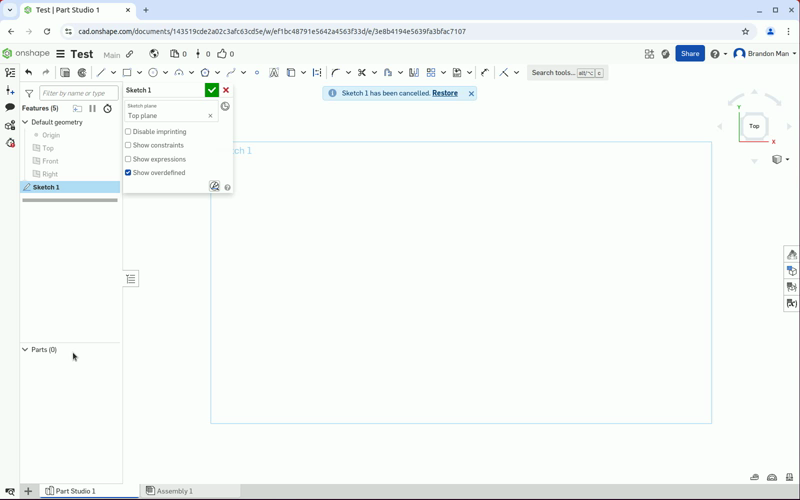
key(l)
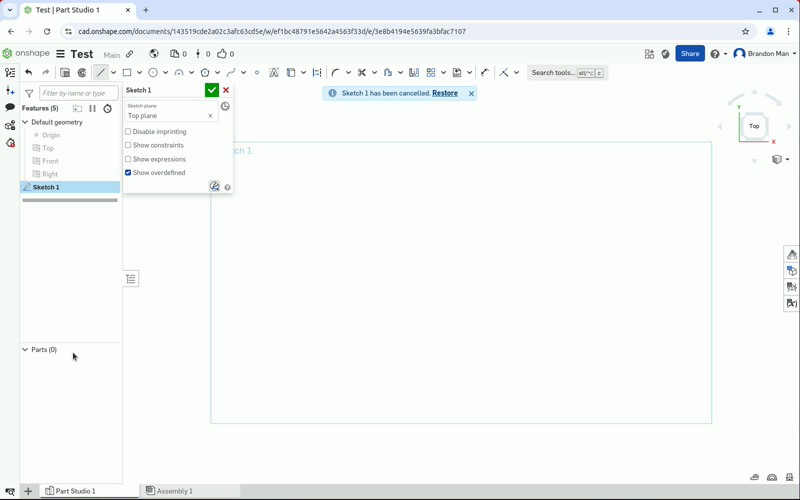
key_down(shift)
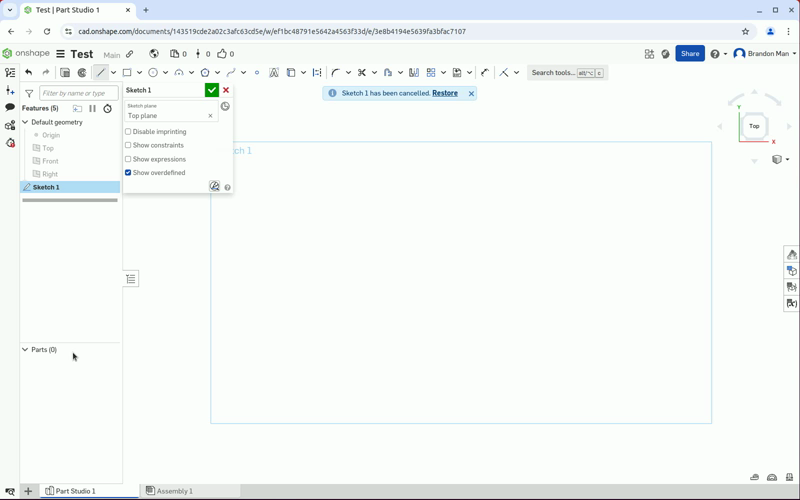
mouse_move(383, 318)
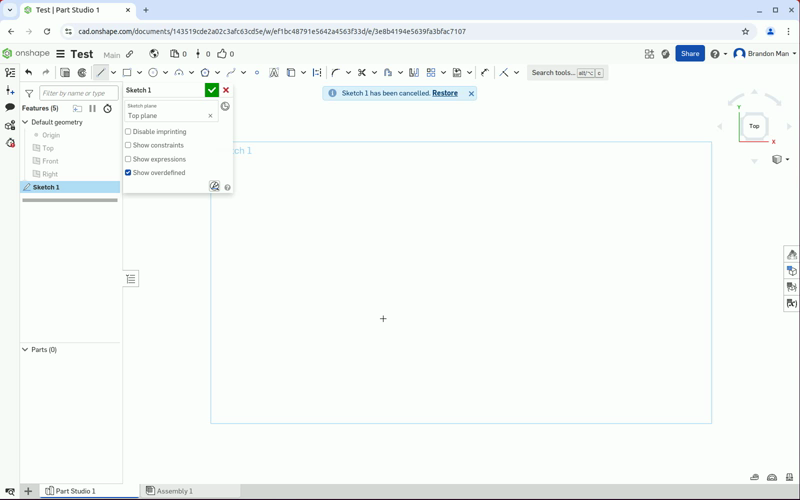
click(383, 318)
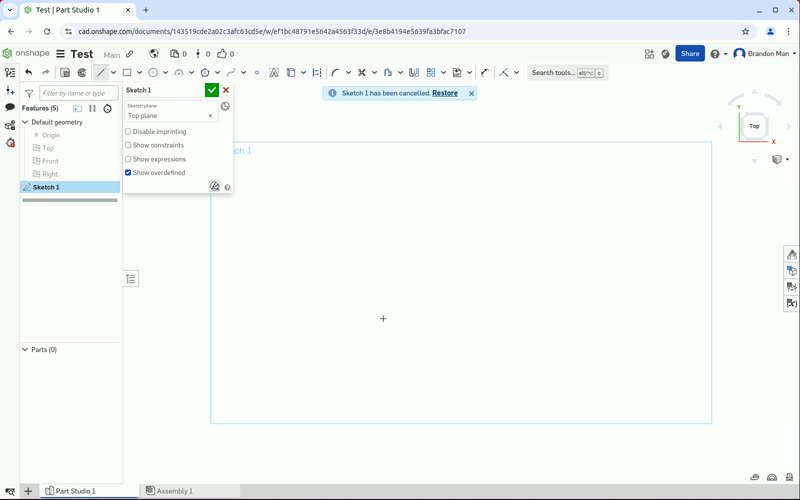
key_up(shift)
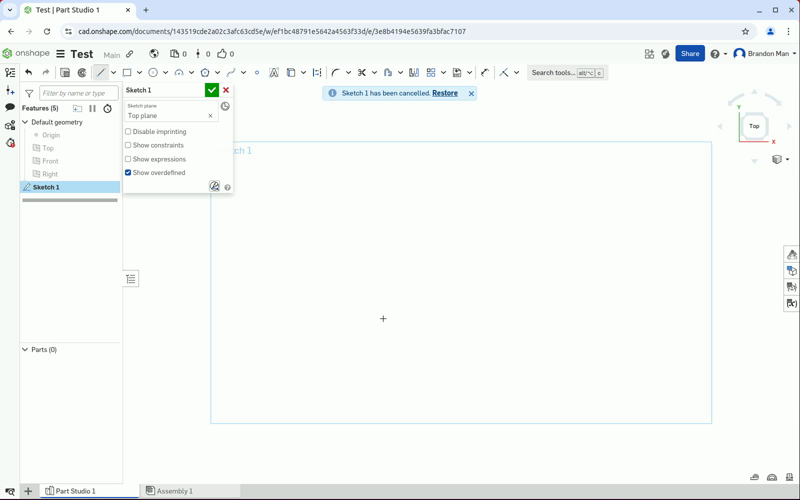
key_down(shift)
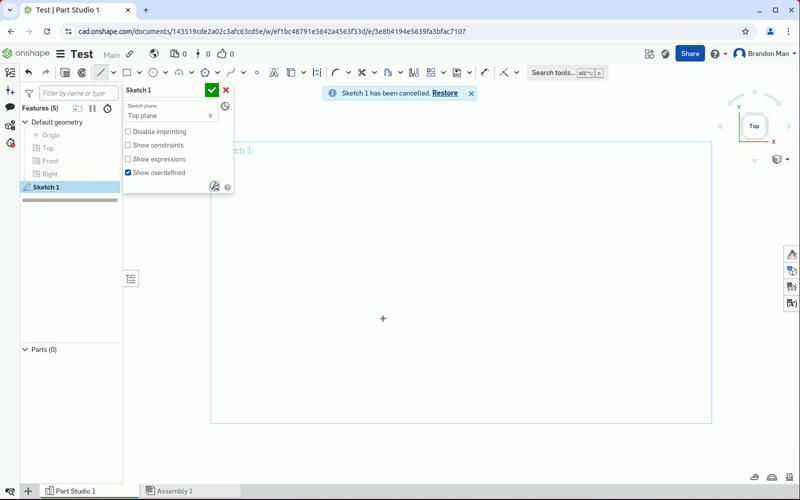
mouse_move(383, 247)
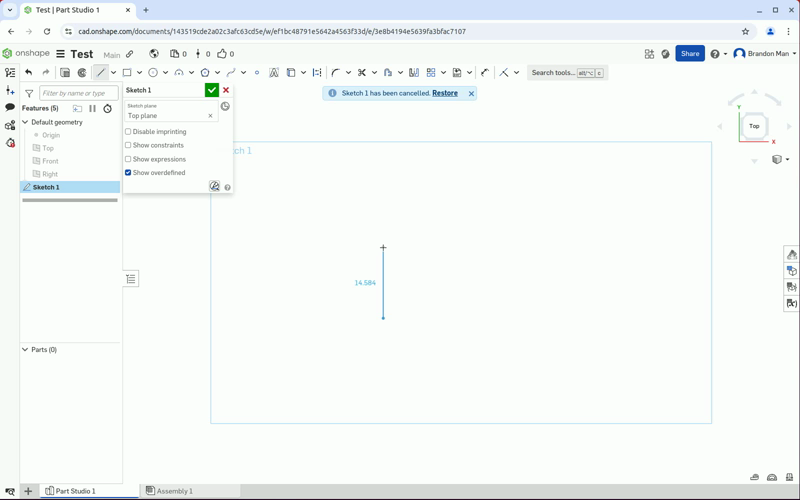
click(383, 247)
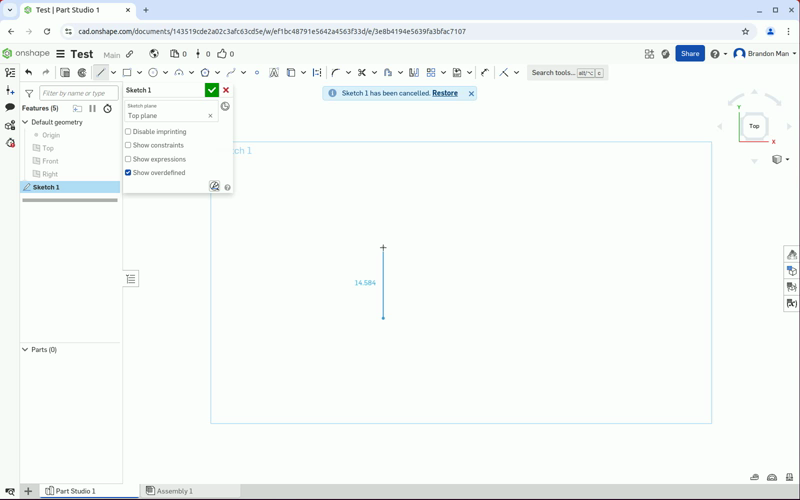
key_up(shift)
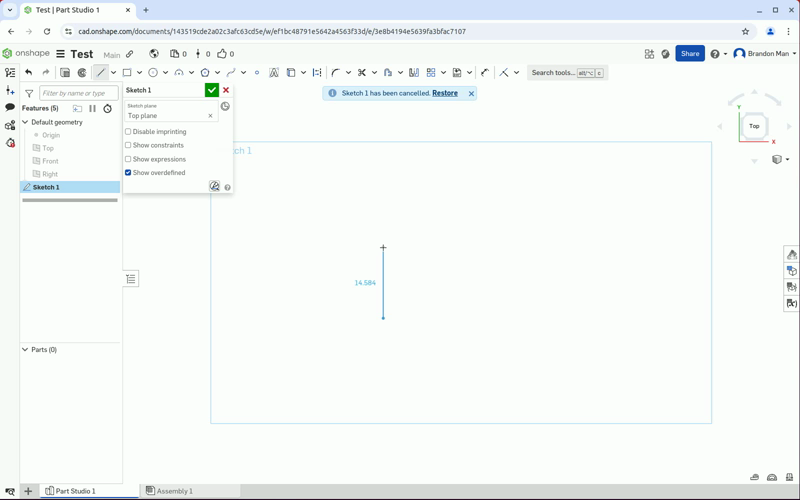
key(esc)
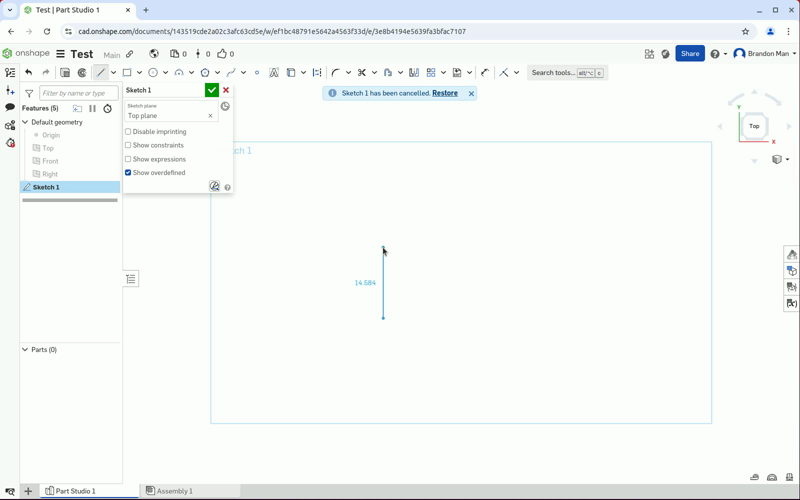
key(a)
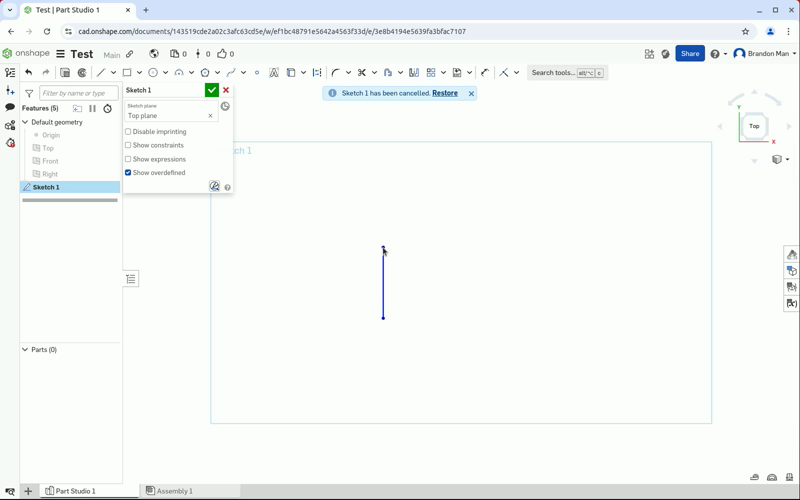
mouse_move(383, 247)
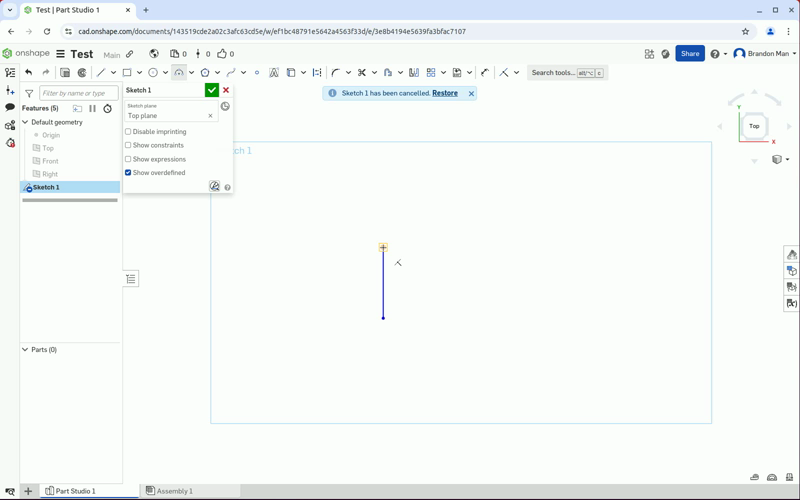
click(383, 247)
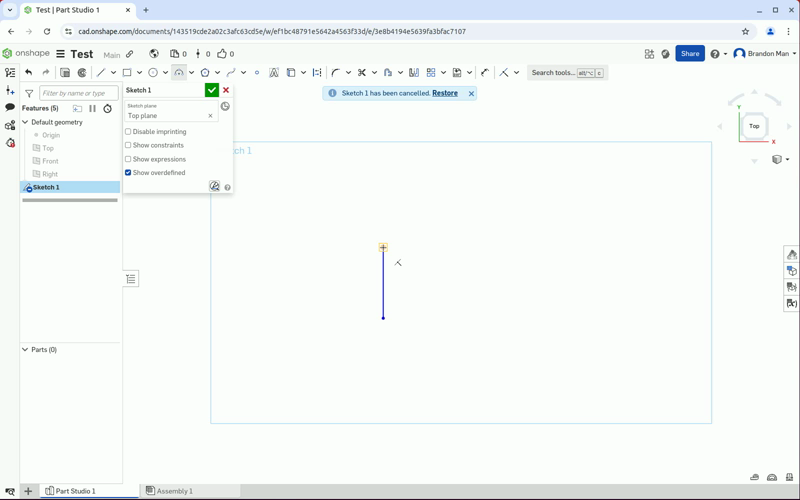
mouse_move(383, 318)
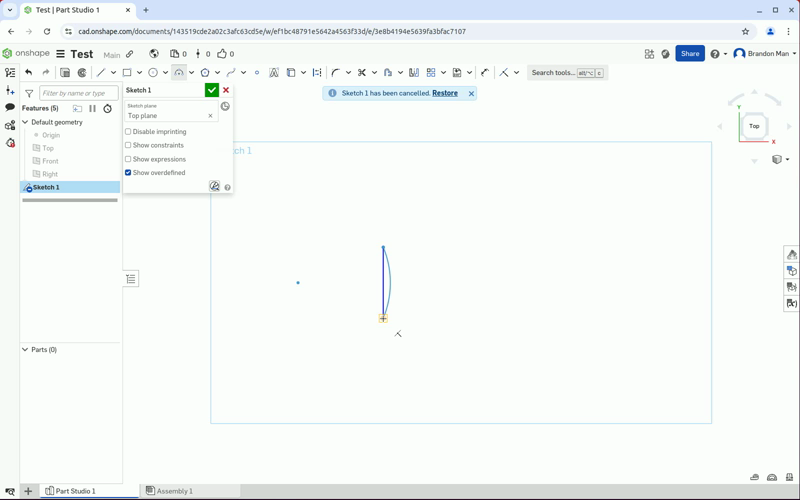
click(383, 318)
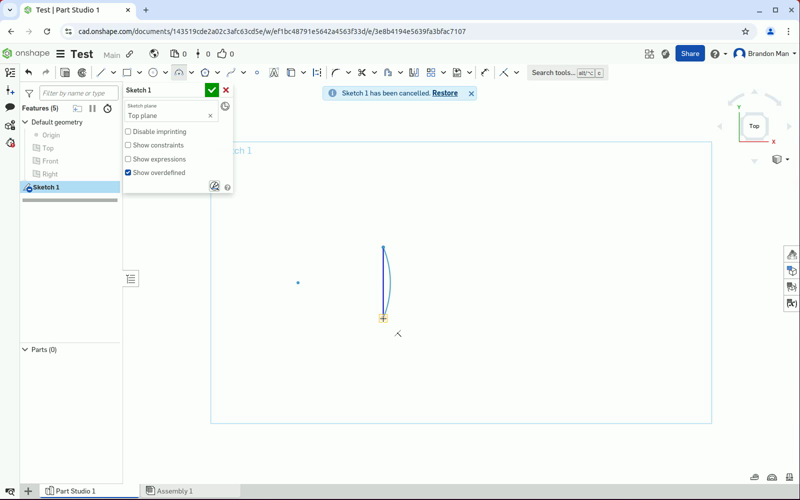
key_down(shift)
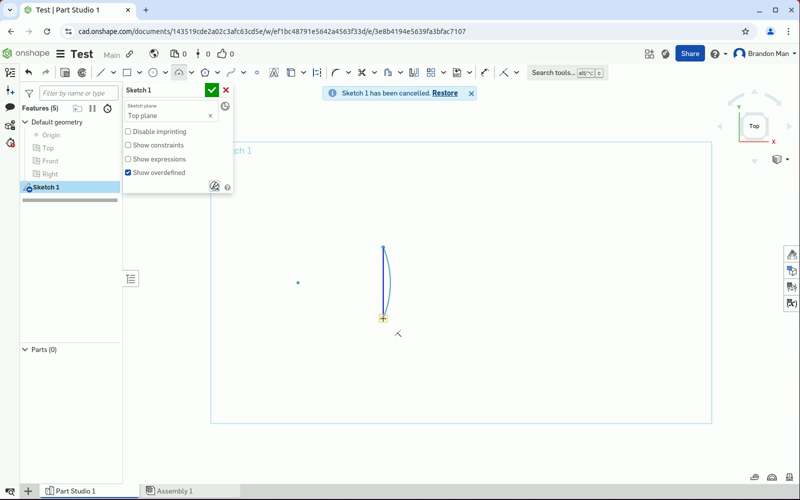
mouse_move(347, 282)
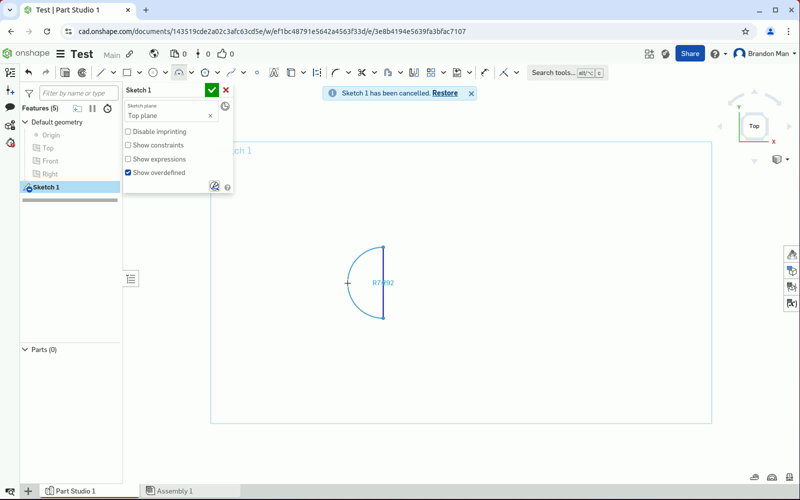
click(347, 282)
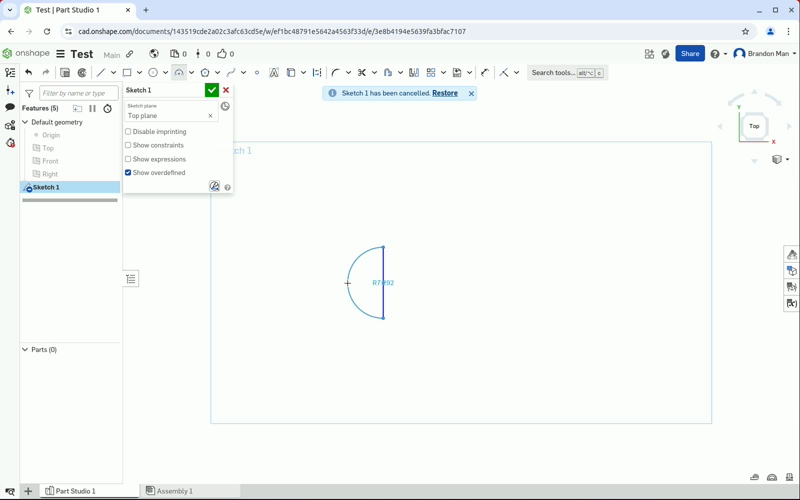
key_up(shift)
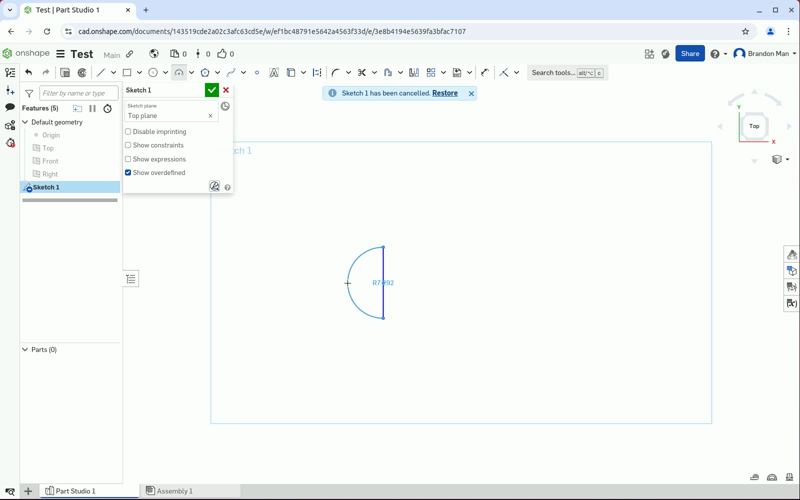
key(esc)
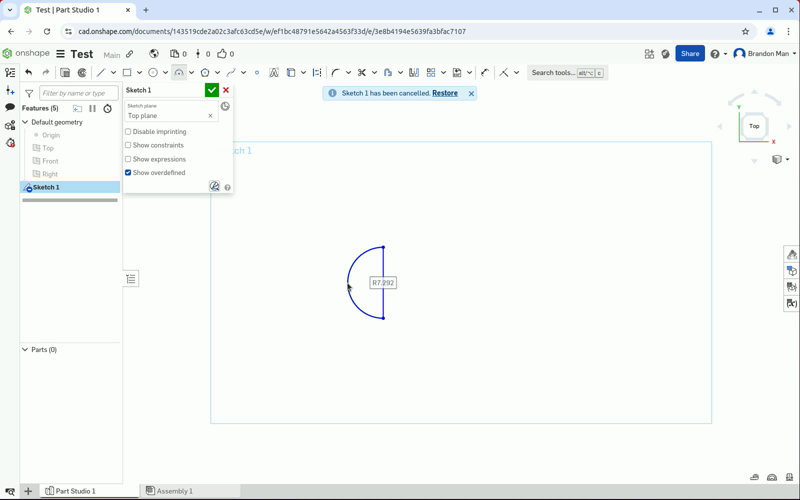
mouse_move(381, 262)
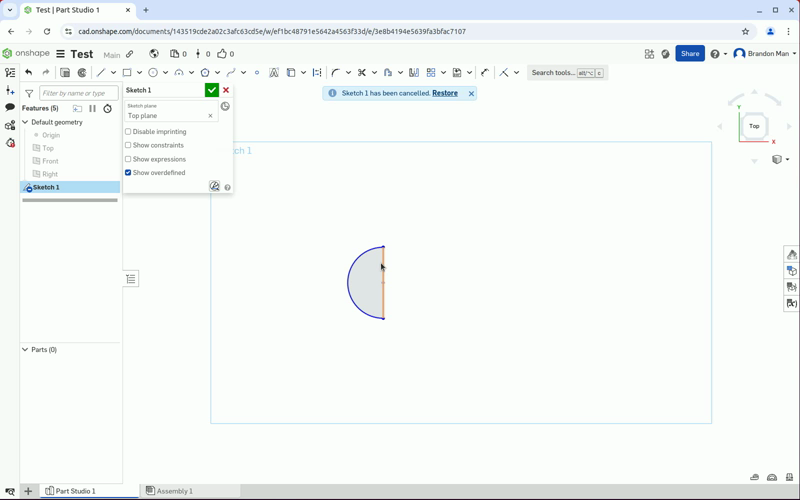
scroll(6)
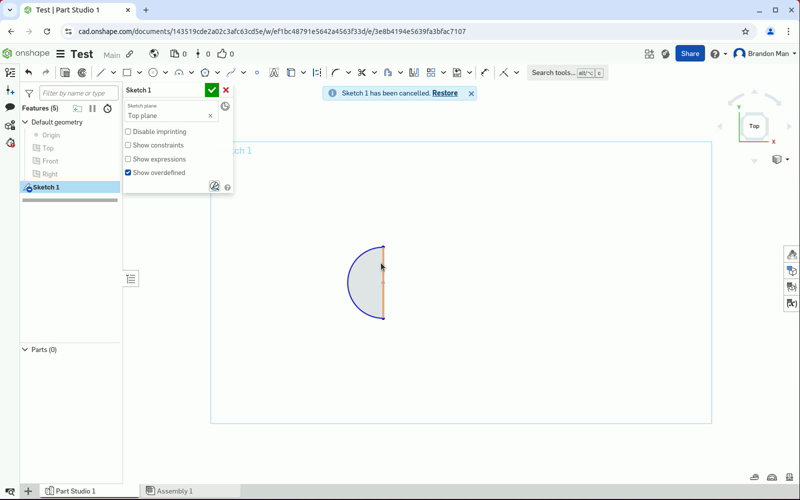
scroll(6)
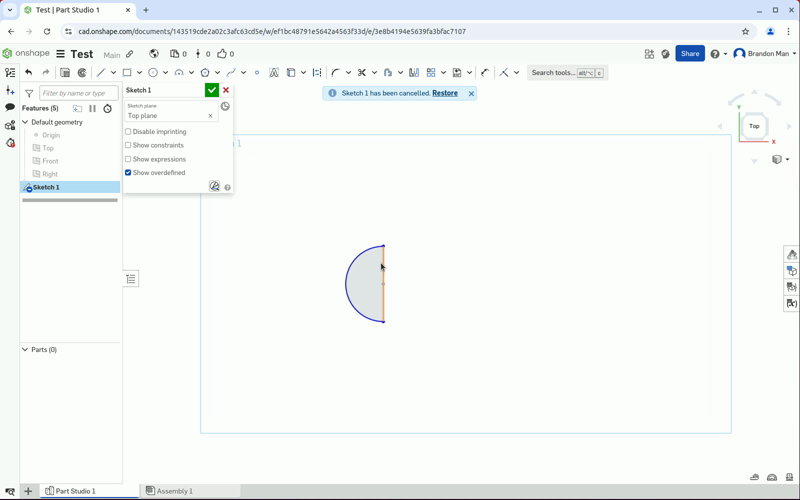
scroll(6)
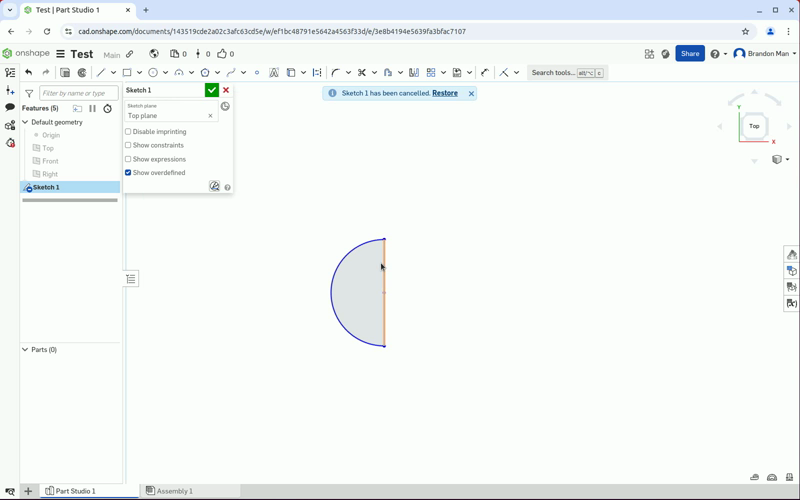
scroll(6)
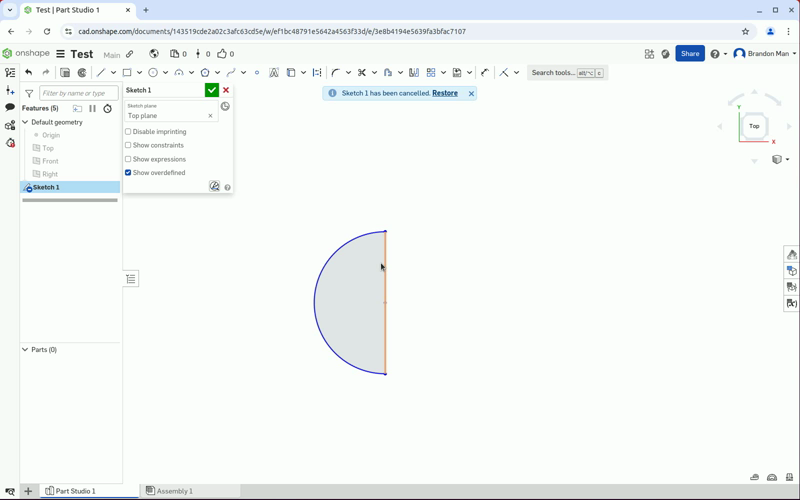
scroll(6)
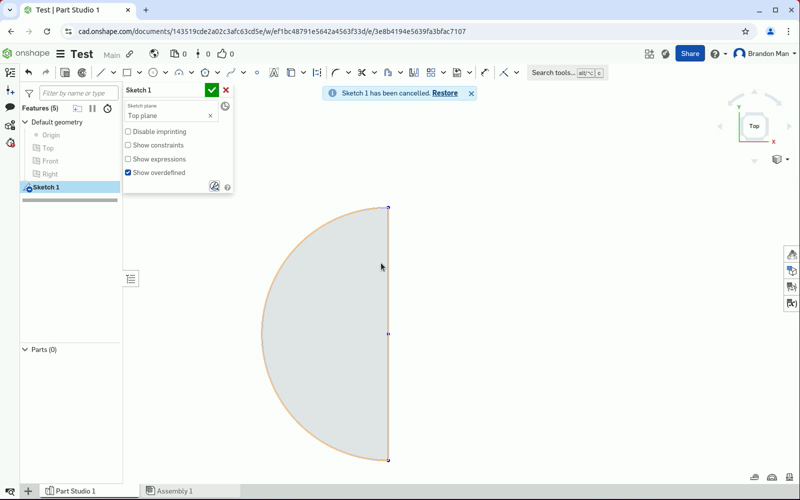
scroll(6)
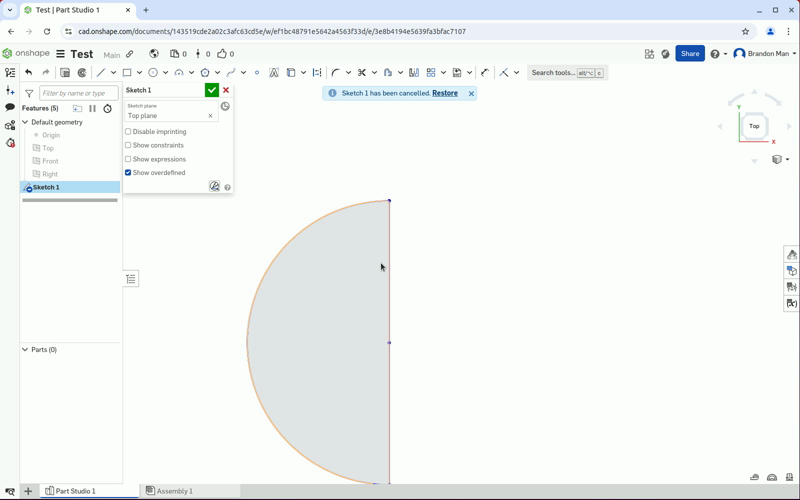
scroll(6)
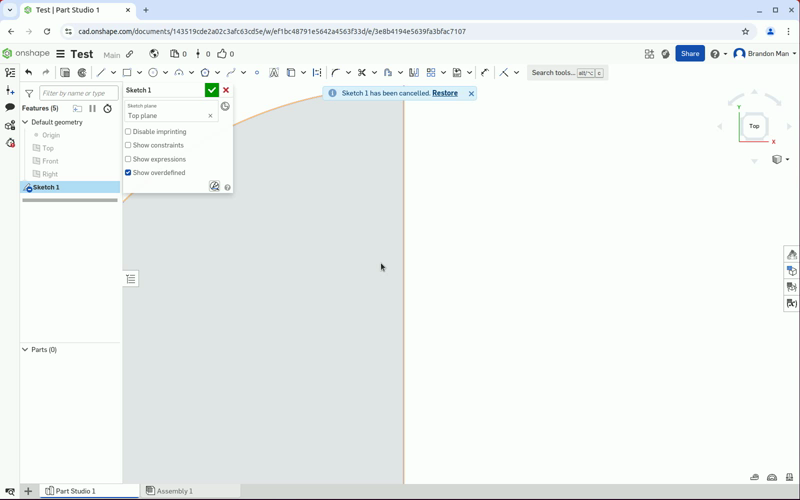
click(381, 262)
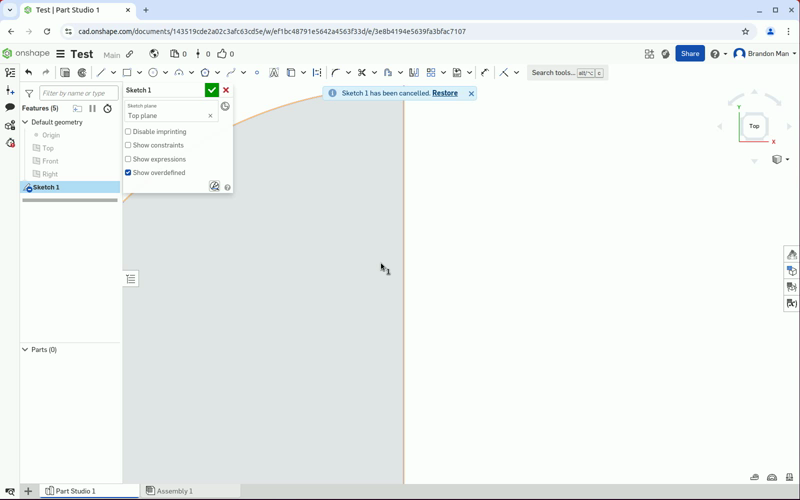
scroll(-6)
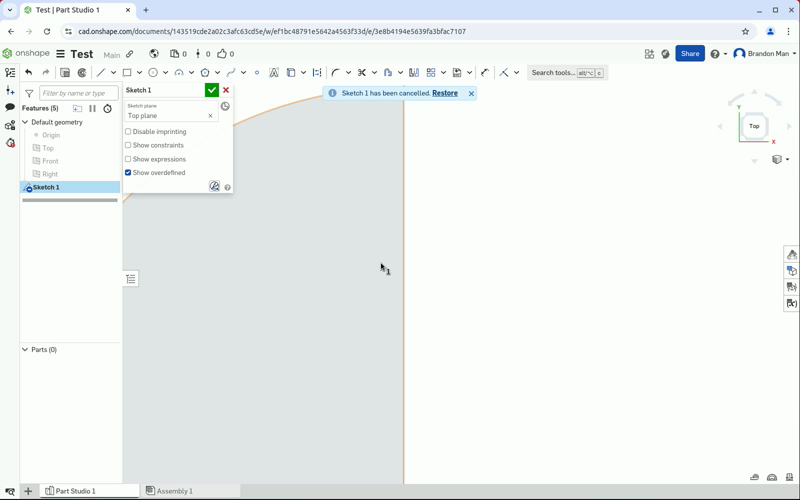
scroll(-6)
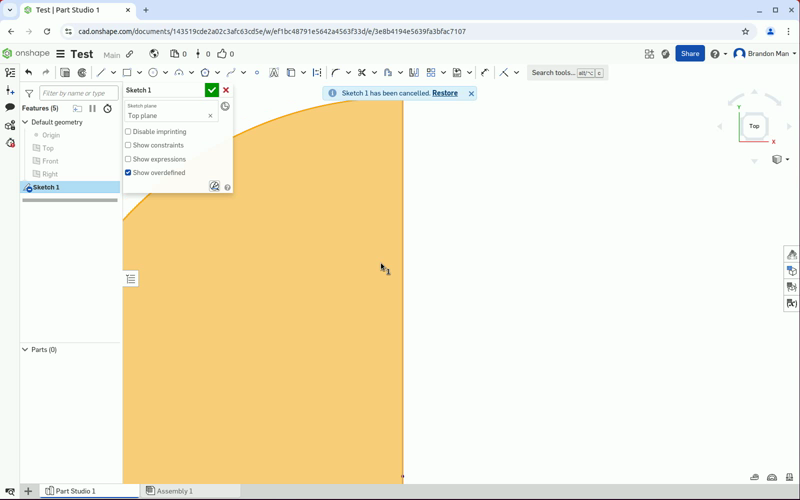
scroll(-6)
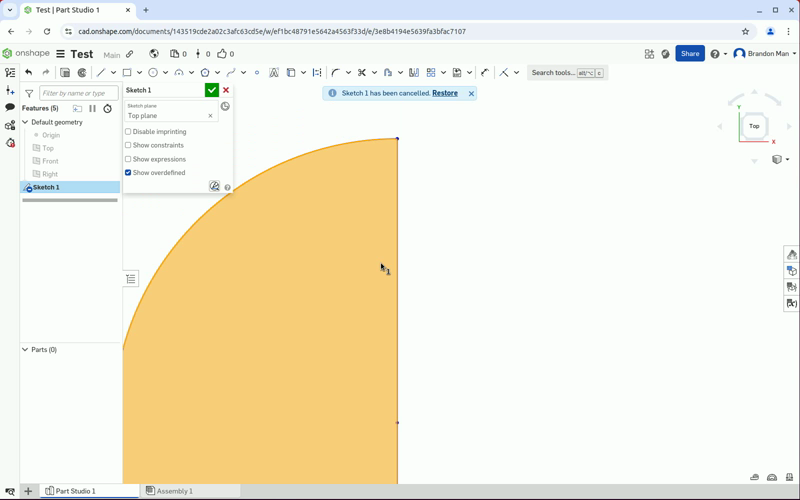
scroll(-6)
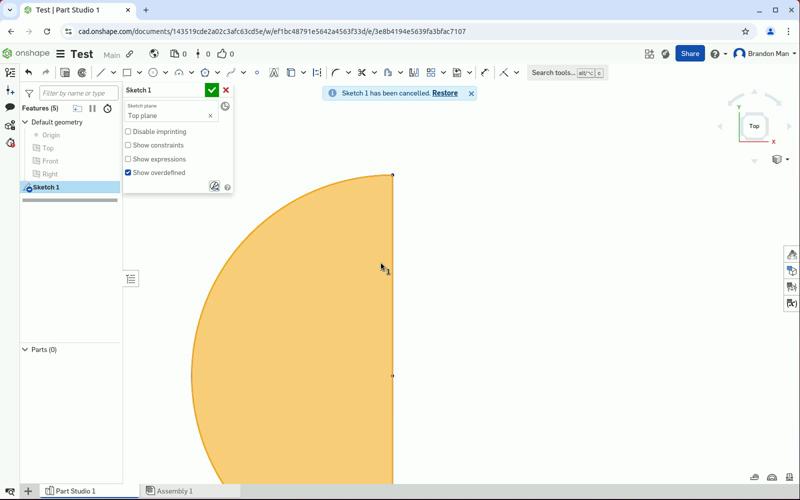
scroll(-6)
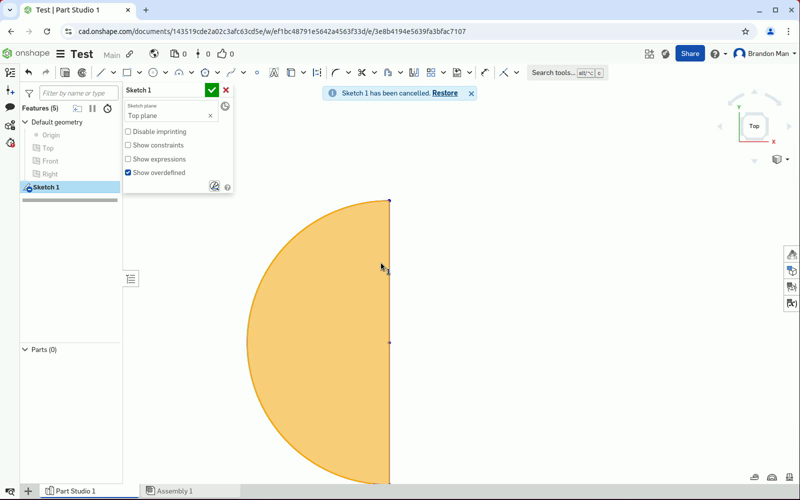
scroll(-6)
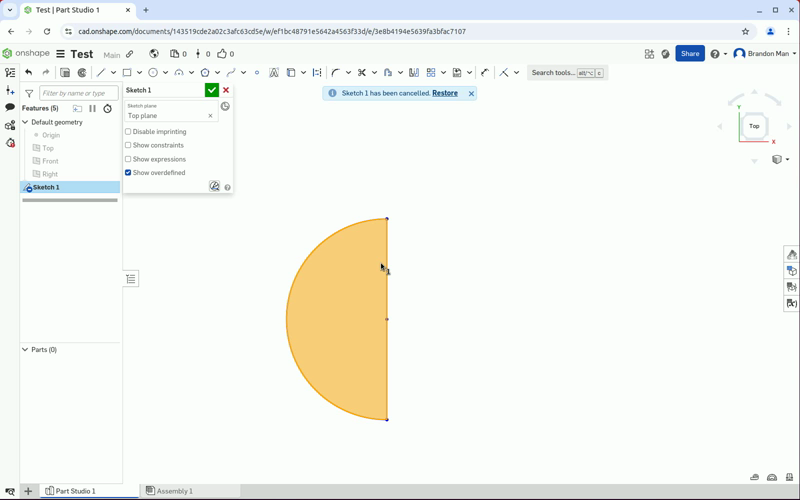
scroll(-6)
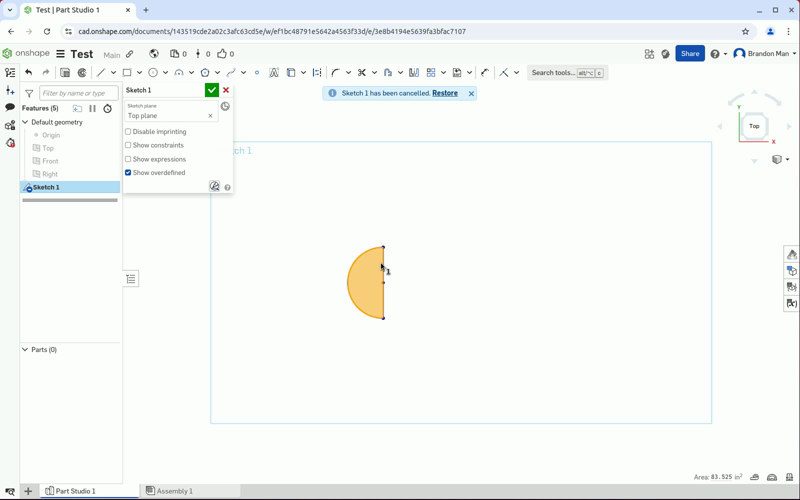
mouse_move(73, 352)
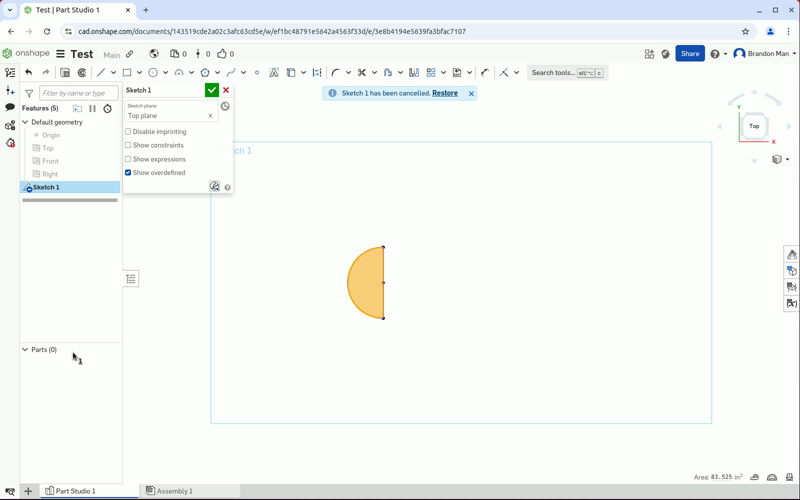
key(shift+y)
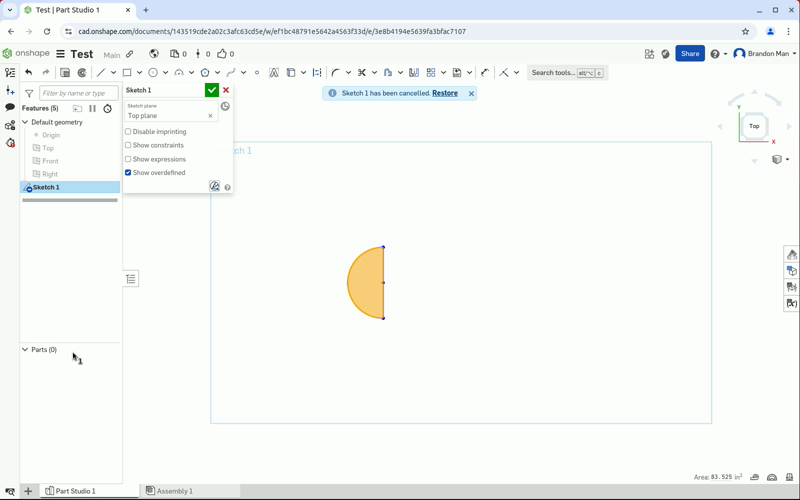
key(shift+e)
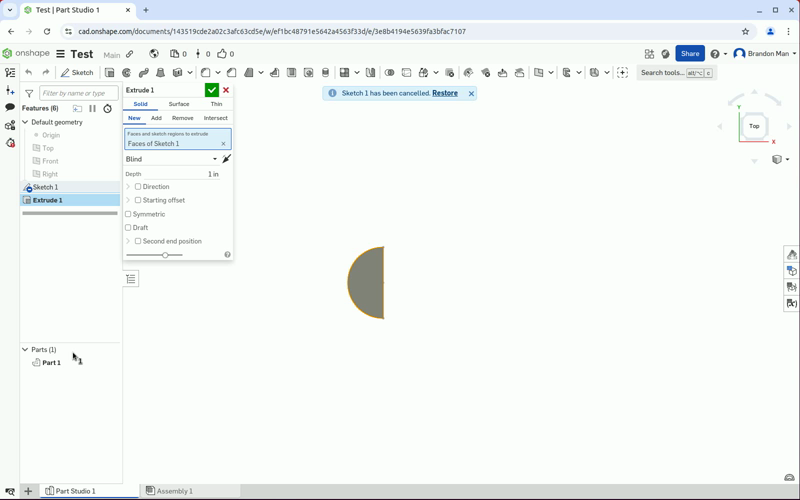
mouse_move(143, 106)
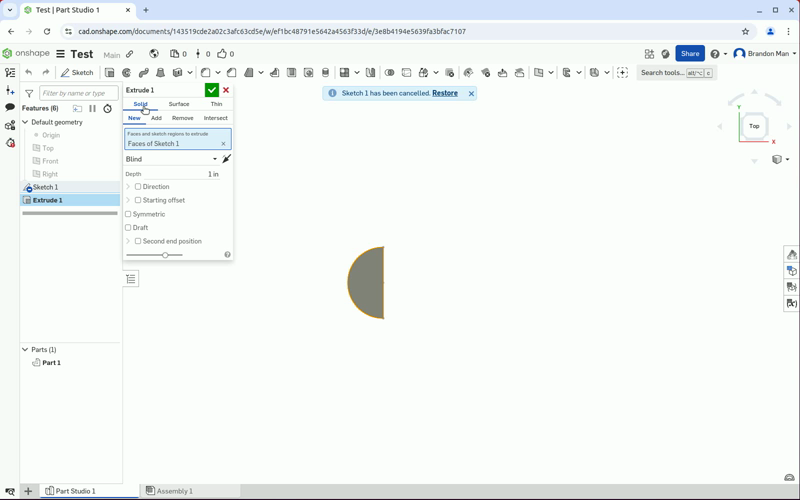
click(143, 106)
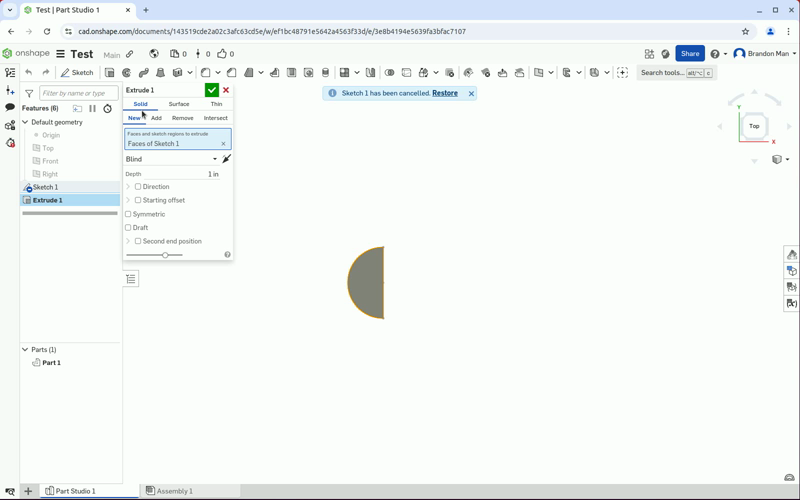
mouse_move(137, 120)
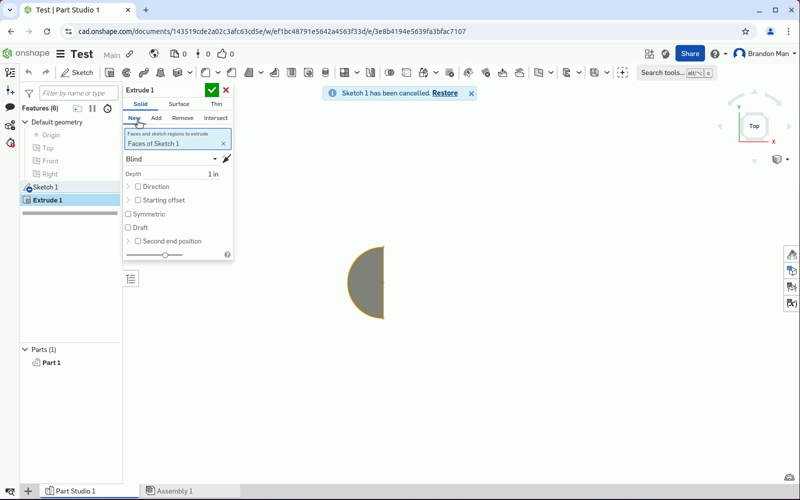
click(137, 120)
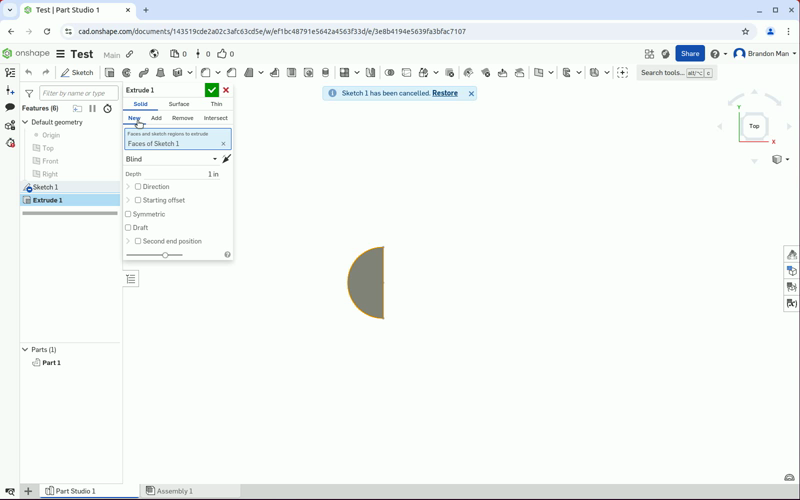
key(tab, 4)
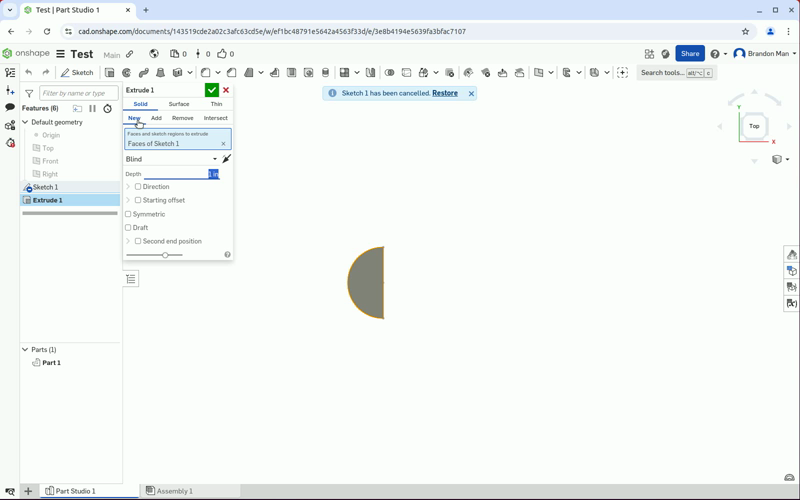
text(5.296)
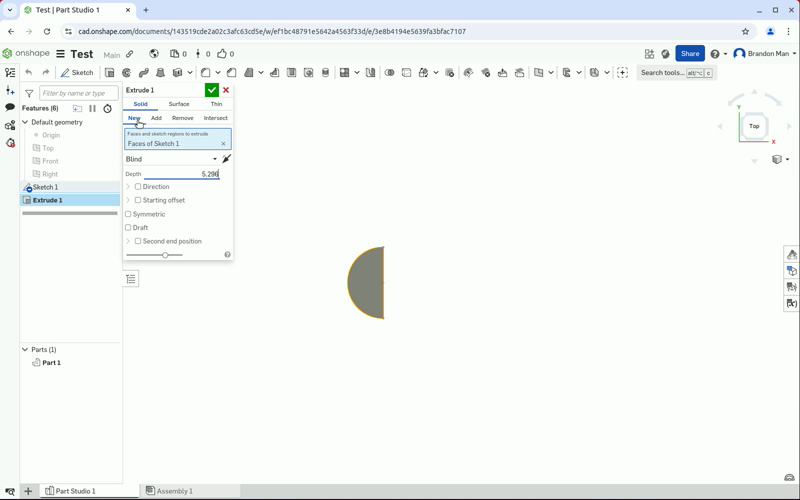
key(enter)
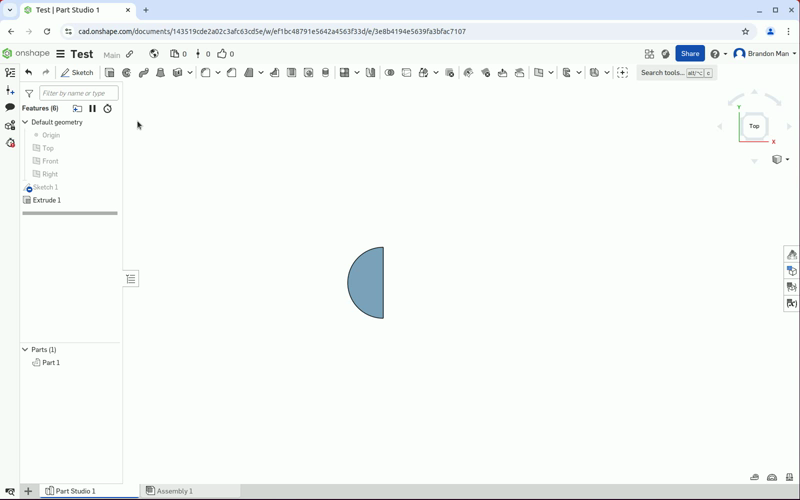
key(shift+h)
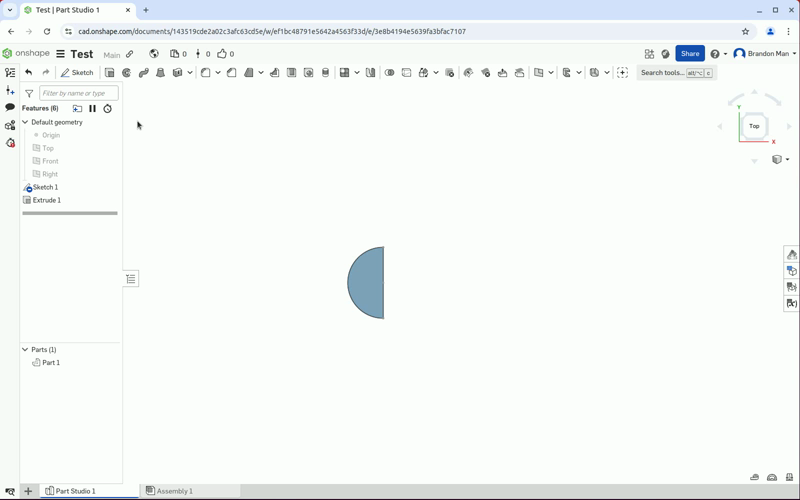
key(shift+h)
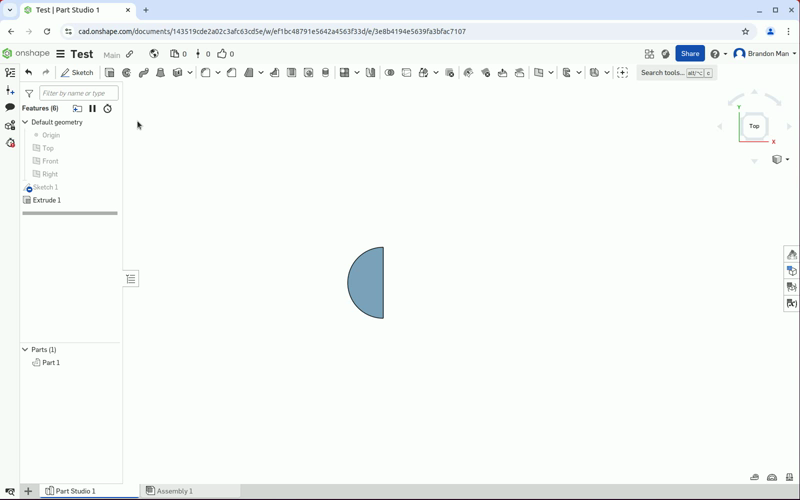
mouse_move(73, 189)
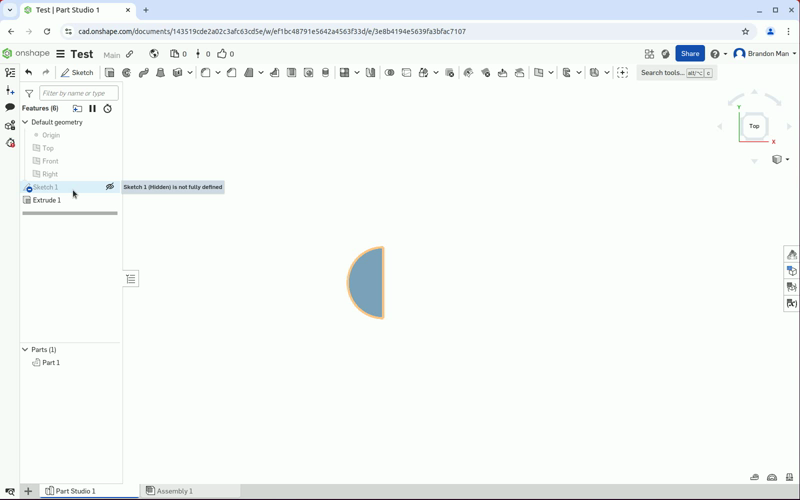
click(73, 189)
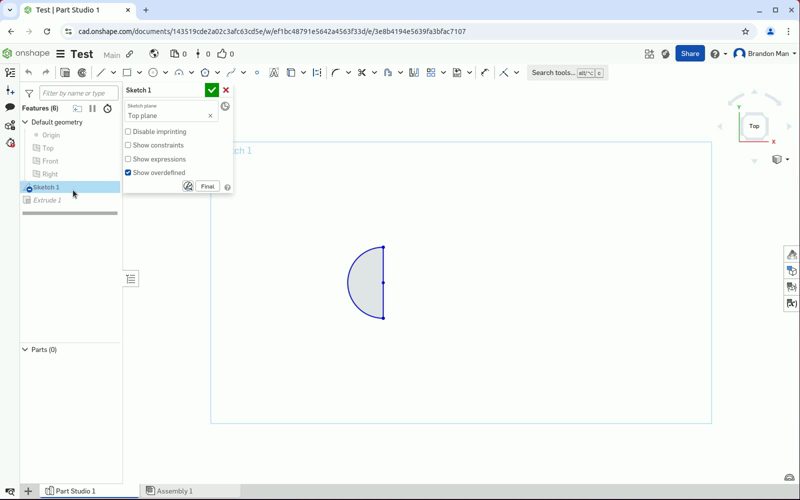
mouse_move(229, 92)
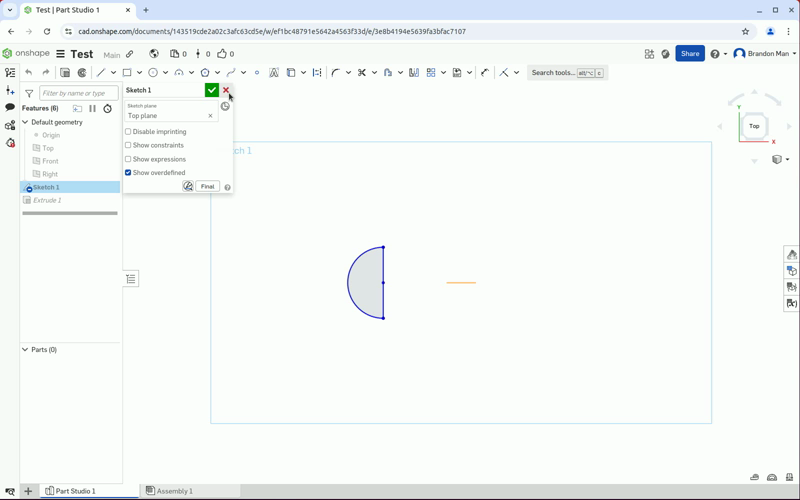
click(229, 92)
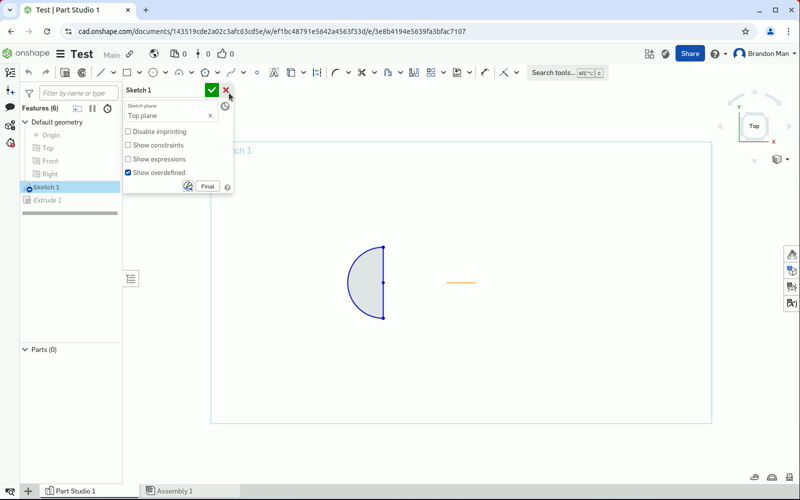
key(shift+s)
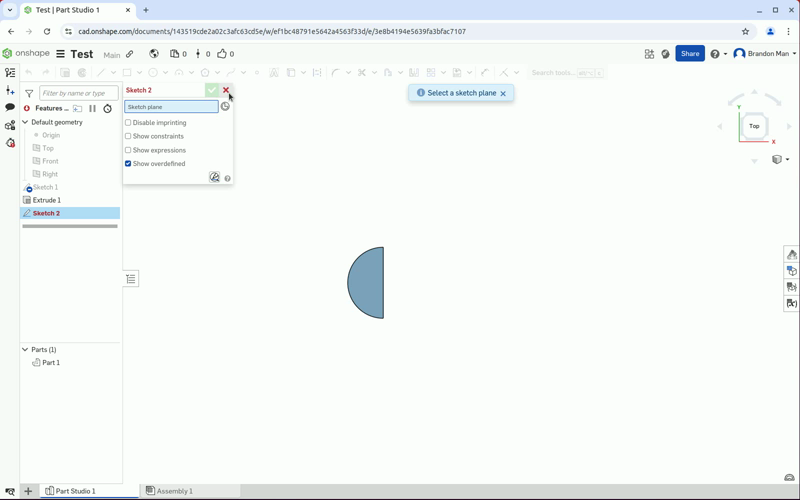
mouse_move(73, 150)
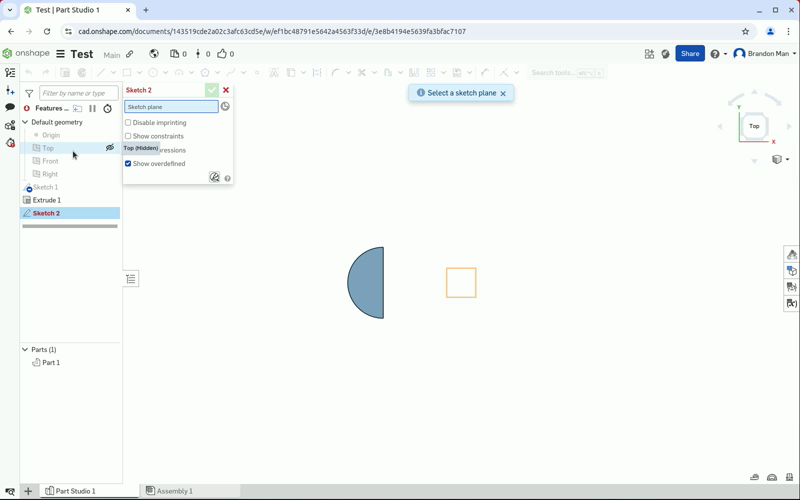
click(73, 150)
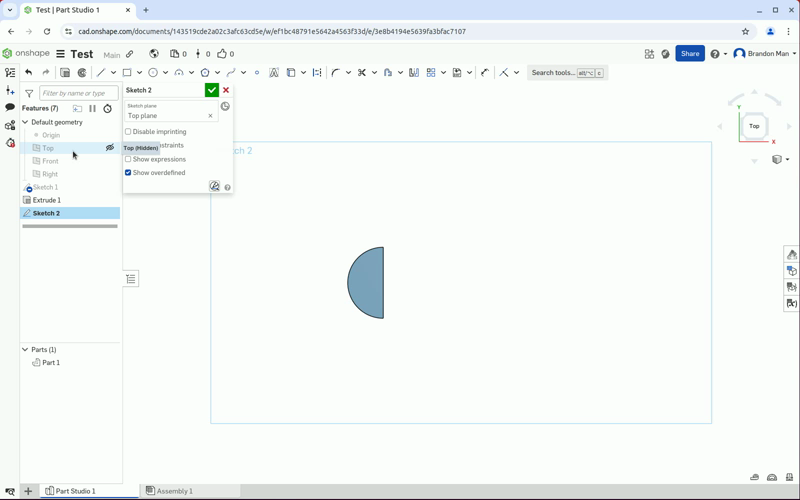
mouse_move(73, 352)
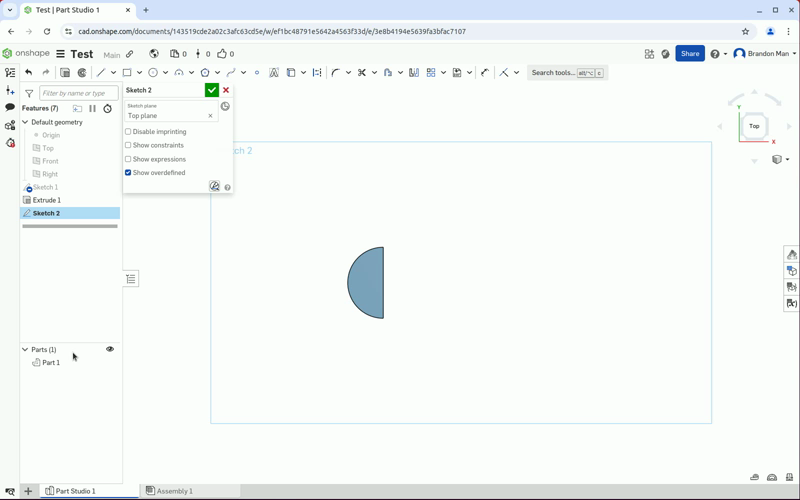
key(y)
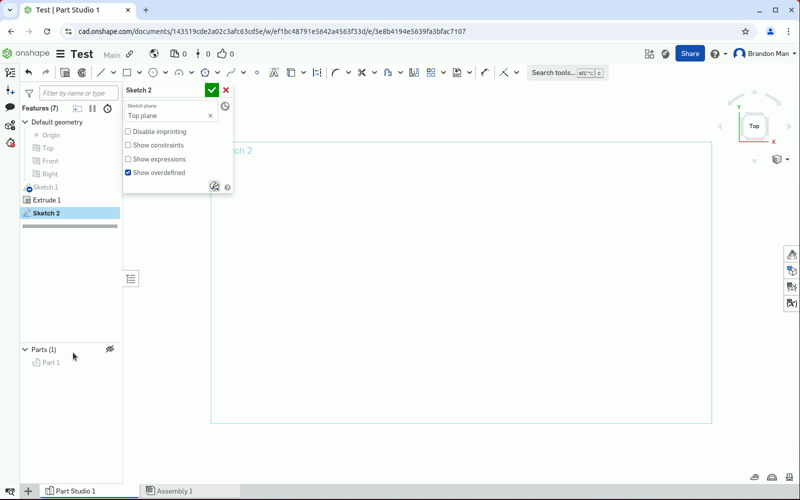
key(a)
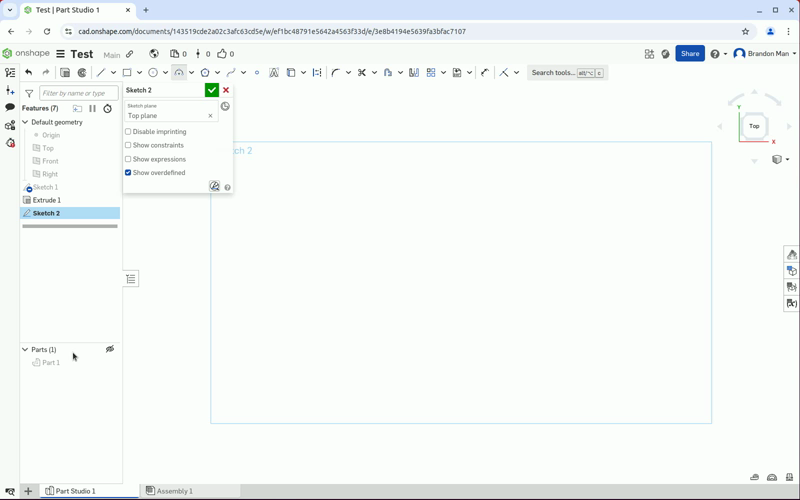
key_down(shift)
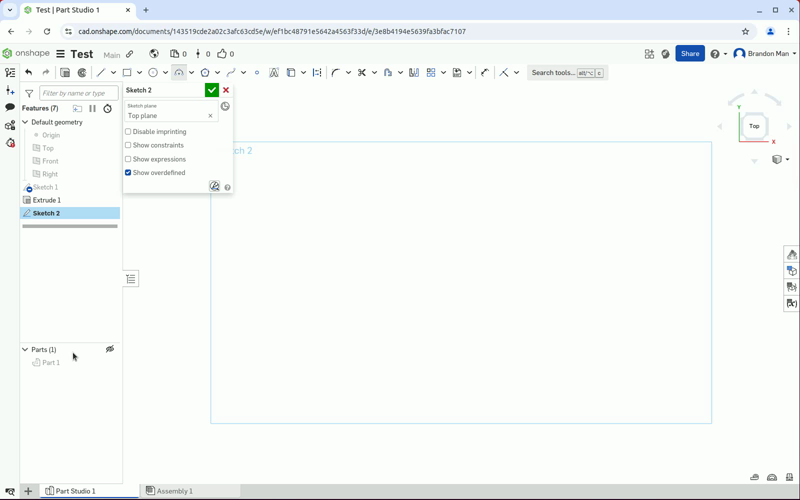
mouse_move(538, 318)
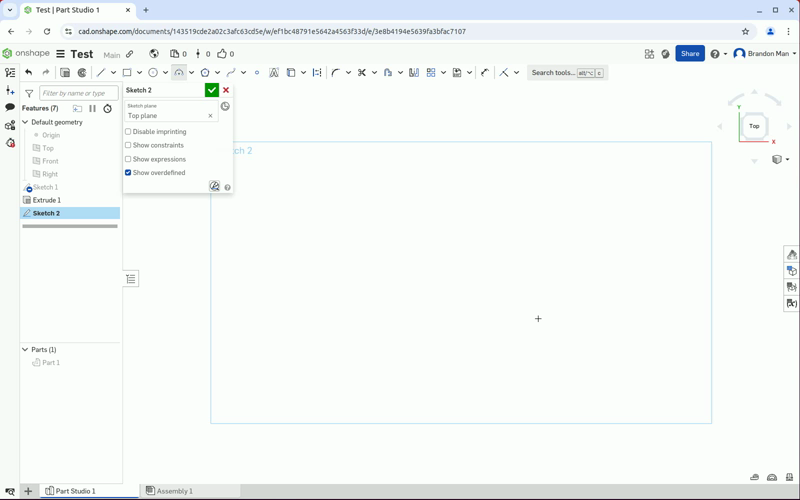
click(538, 318)
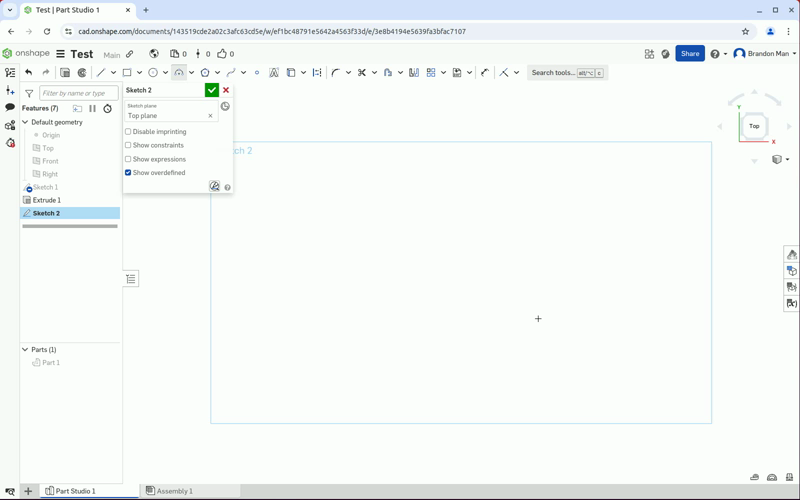
key_up(shift)
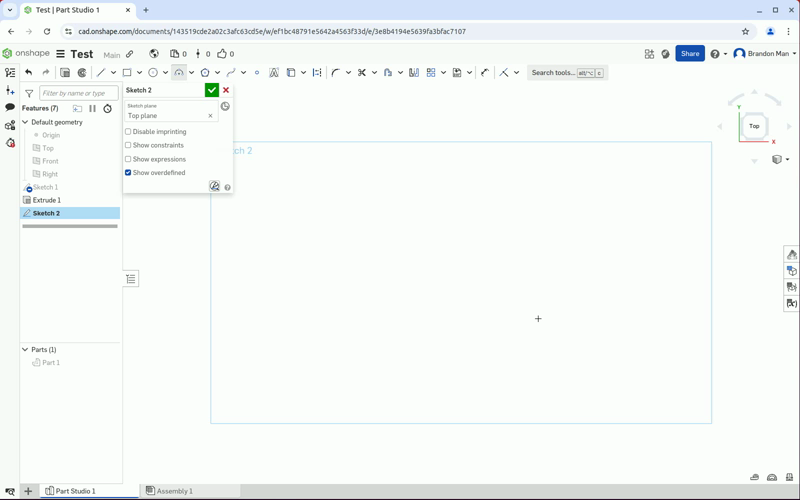
key_down(shift)
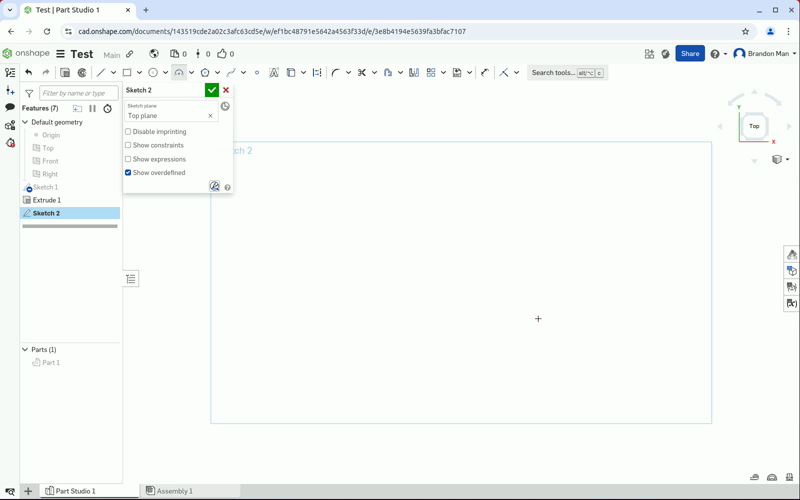
mouse_move(538, 247)
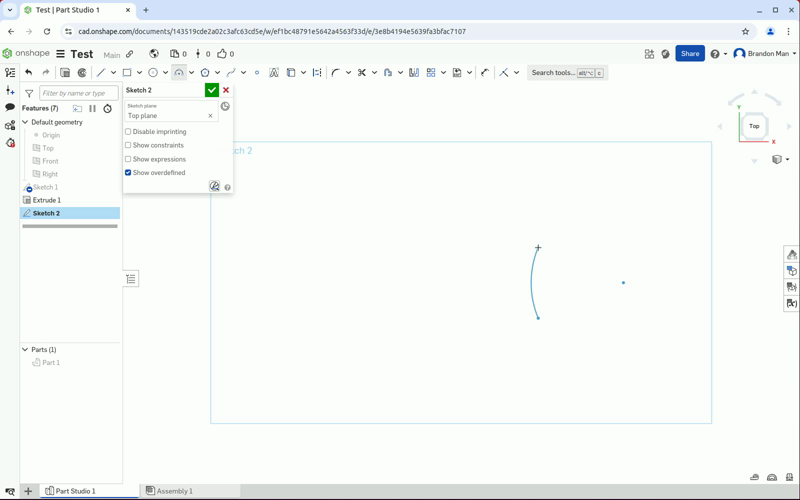
click(538, 247)
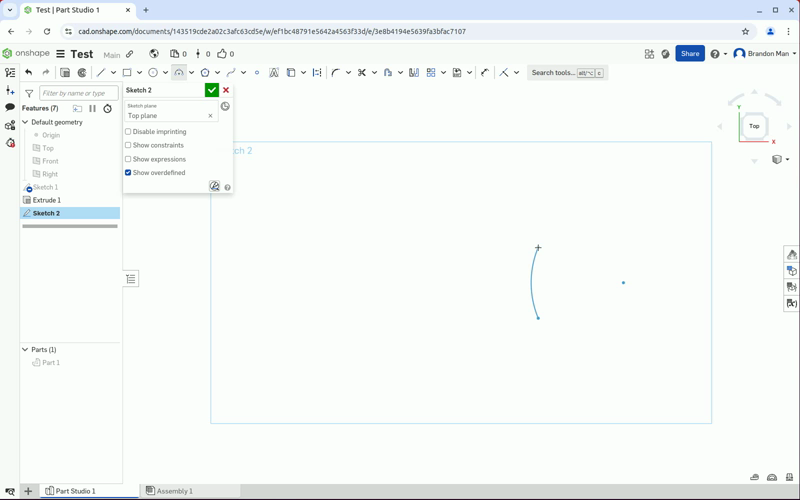
mouse_move(573, 282)
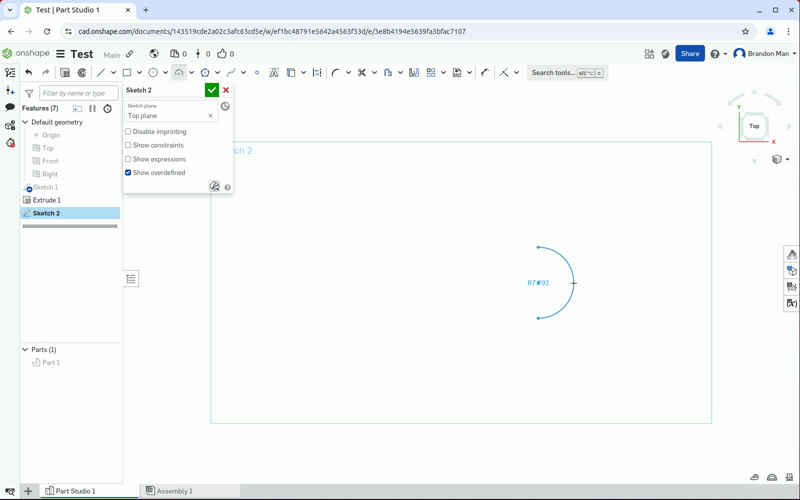
click(573, 282)
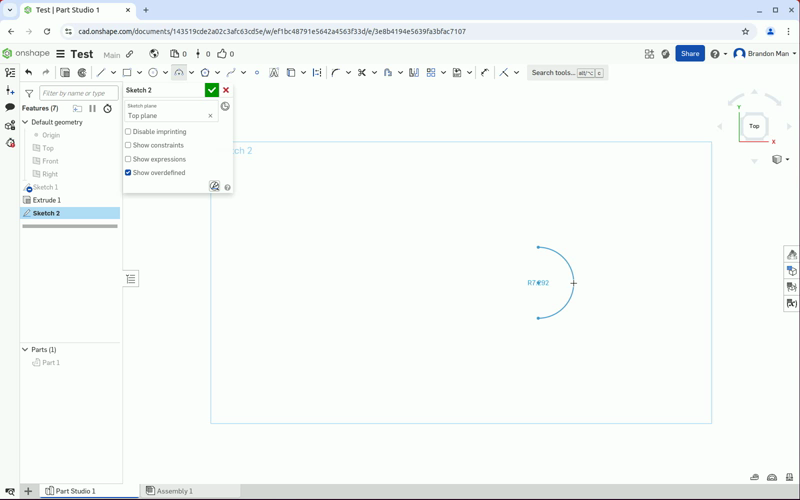
key_up(shift)
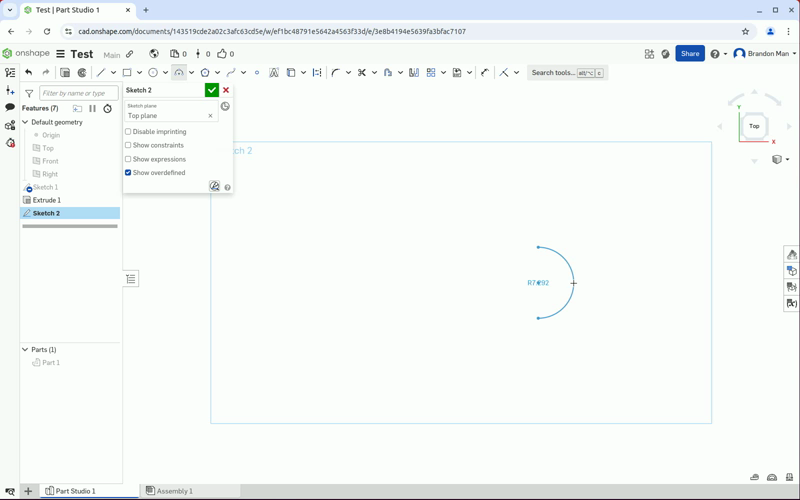
key(esc)
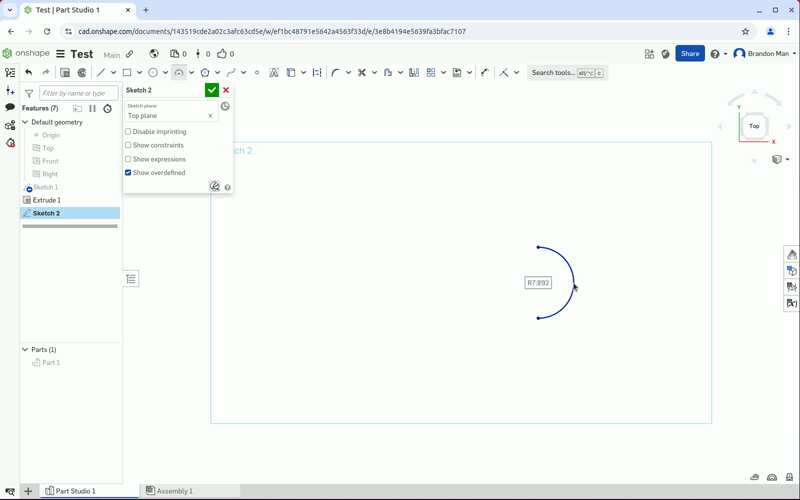
key(l)
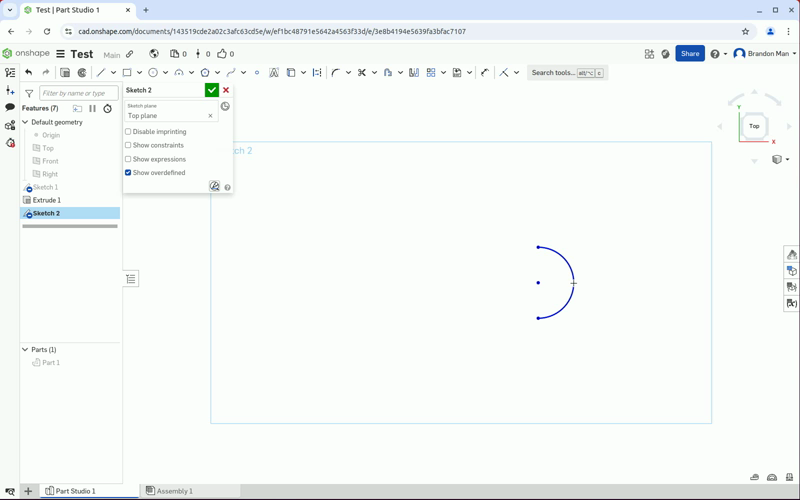
mouse_move(538, 247)
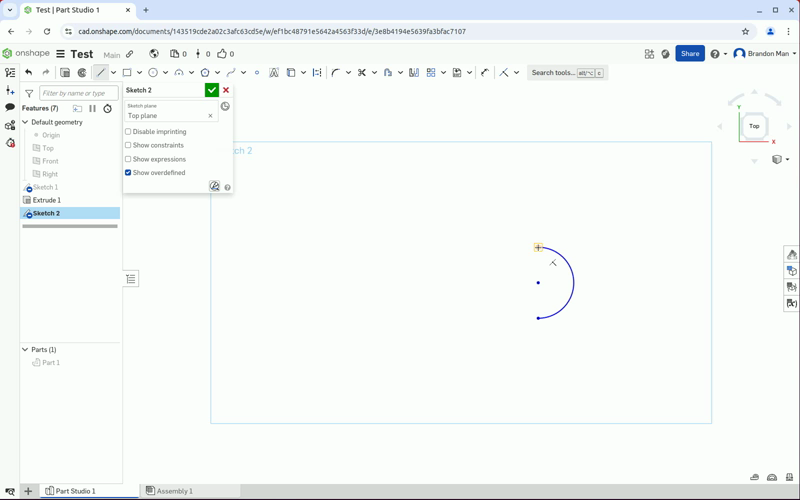
click(538, 247)
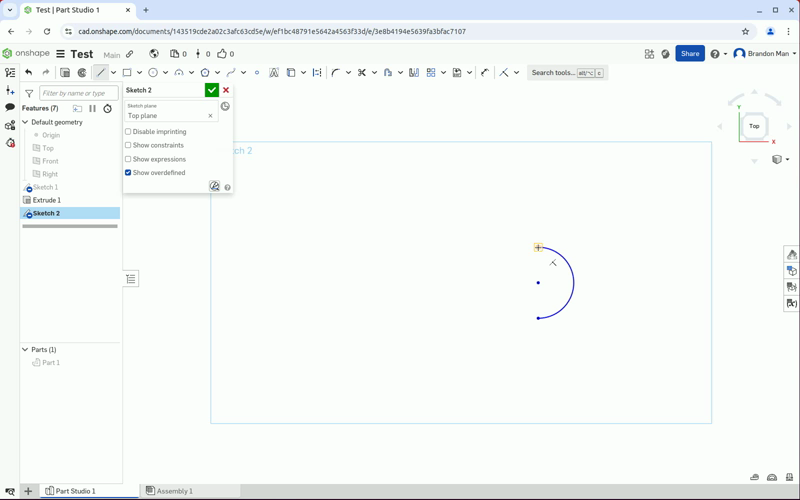
key_down(shift)
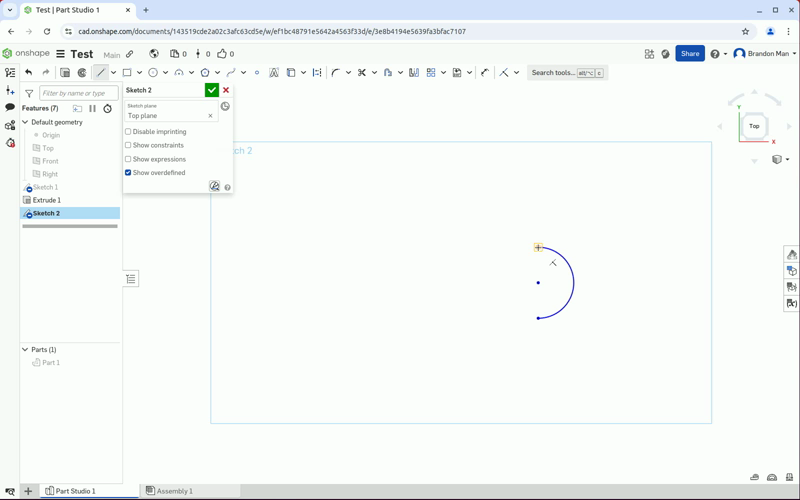
mouse_move(538, 318)
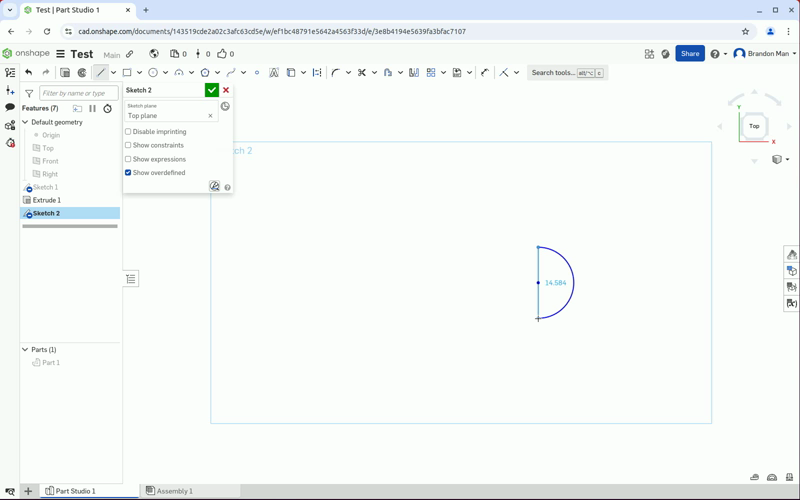
key_up(shift)
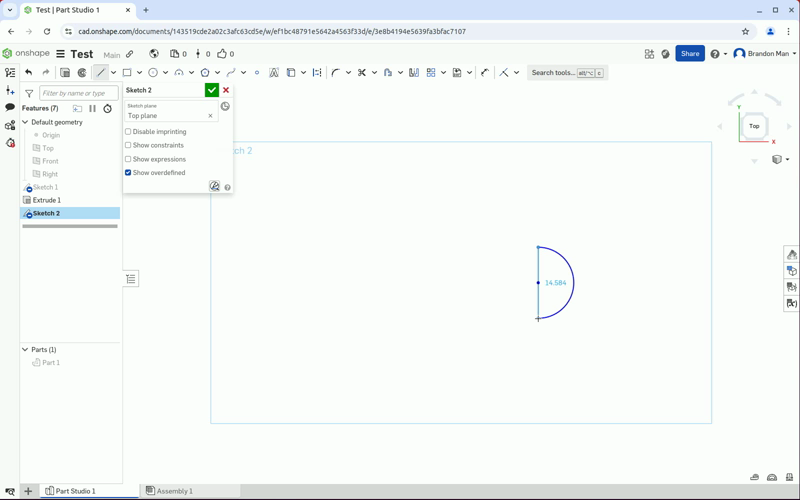
click(538, 318)
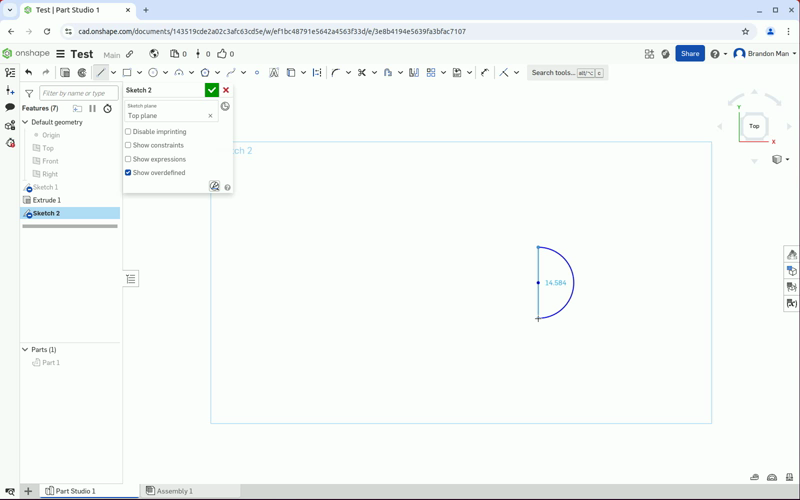
key(esc)
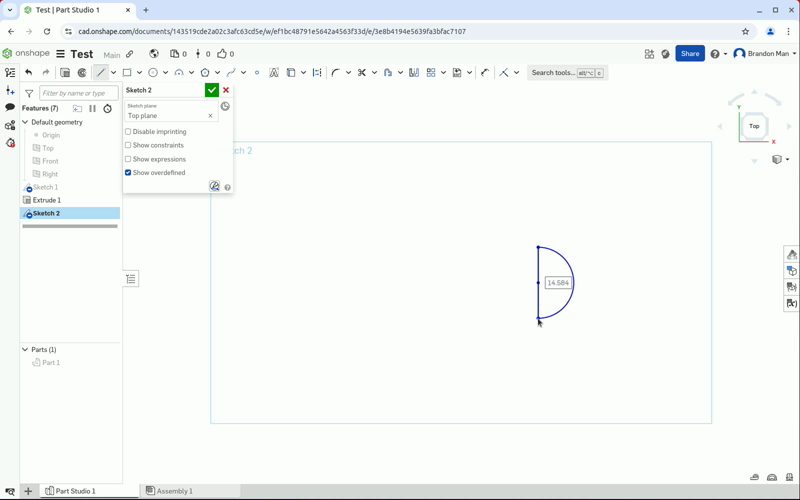
mouse_move(547, 263)
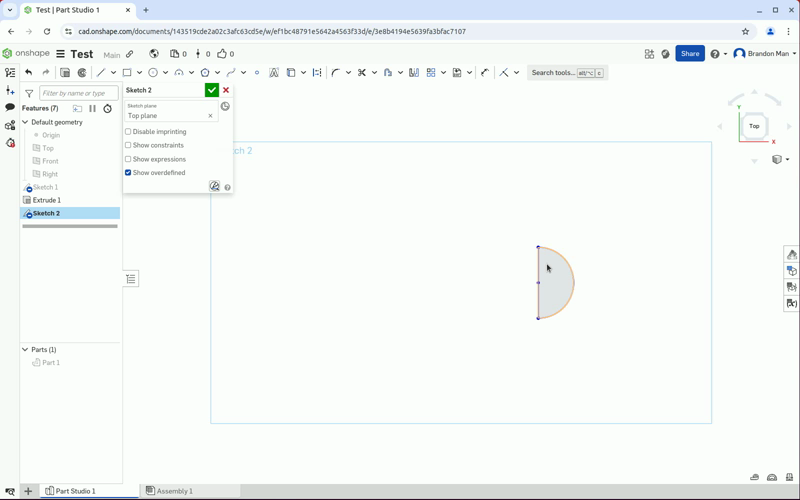
scroll(6)
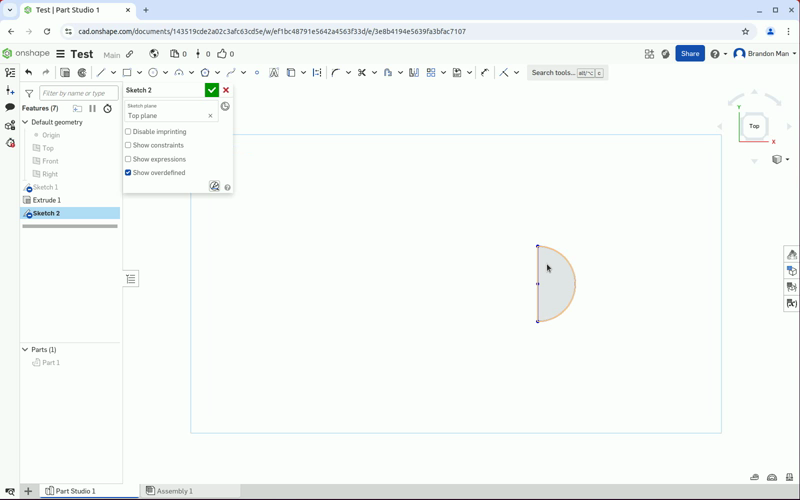
scroll(6)
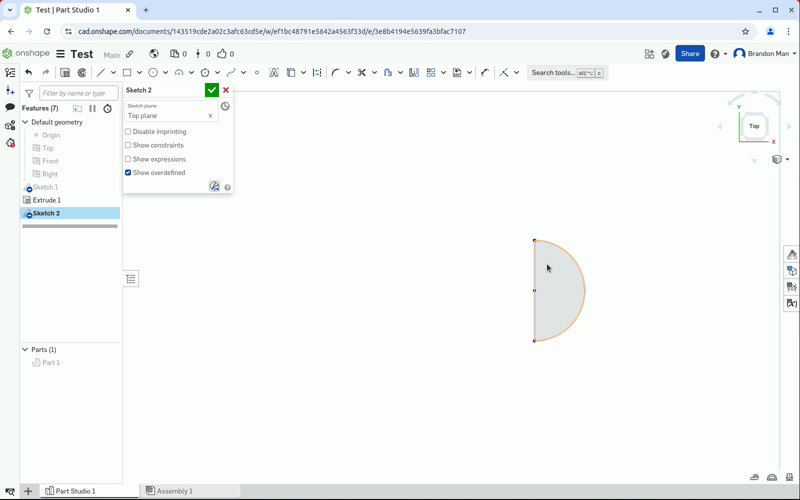
scroll(6)
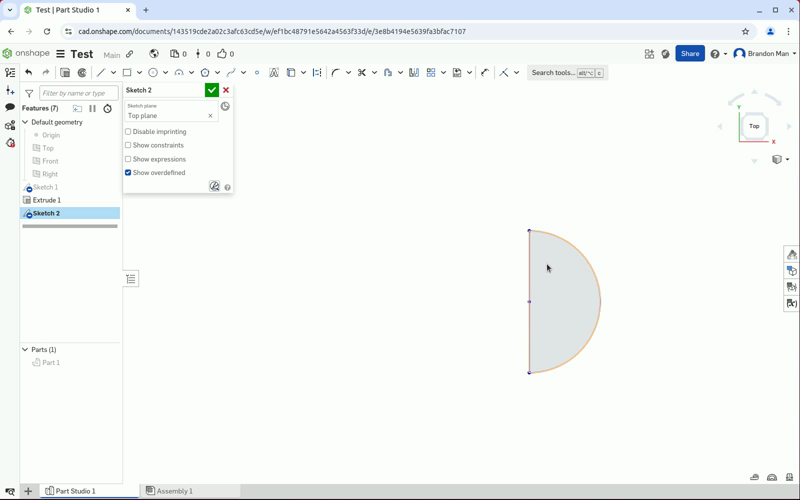
scroll(6)
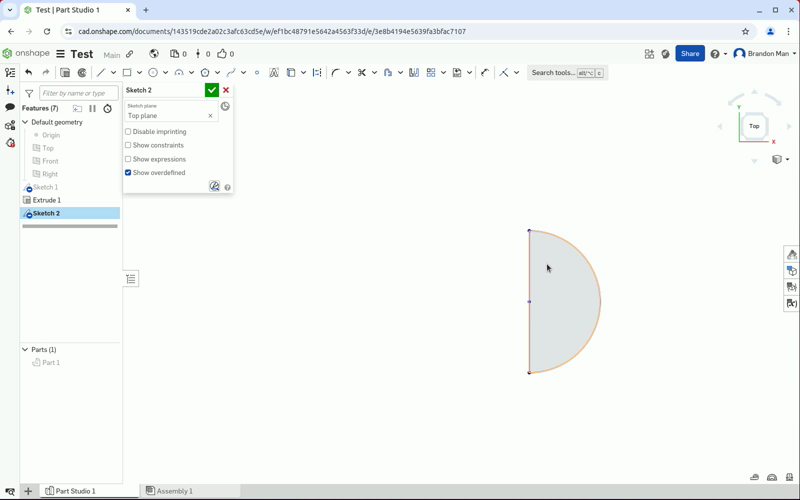
scroll(6)
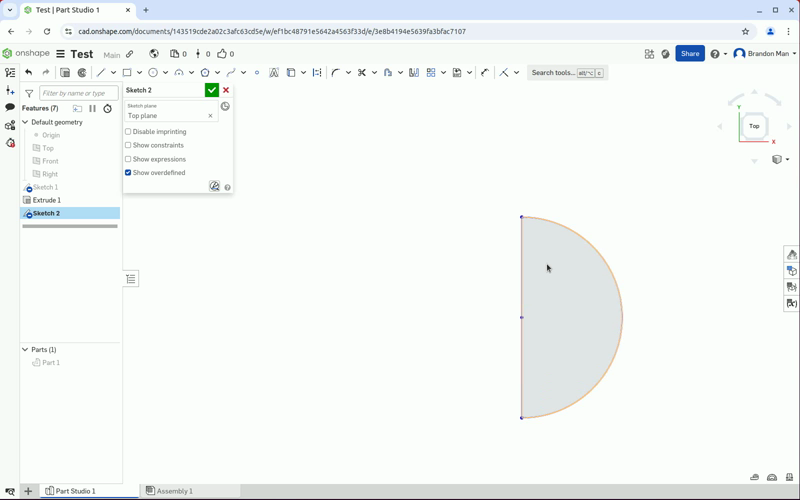
scroll(6)
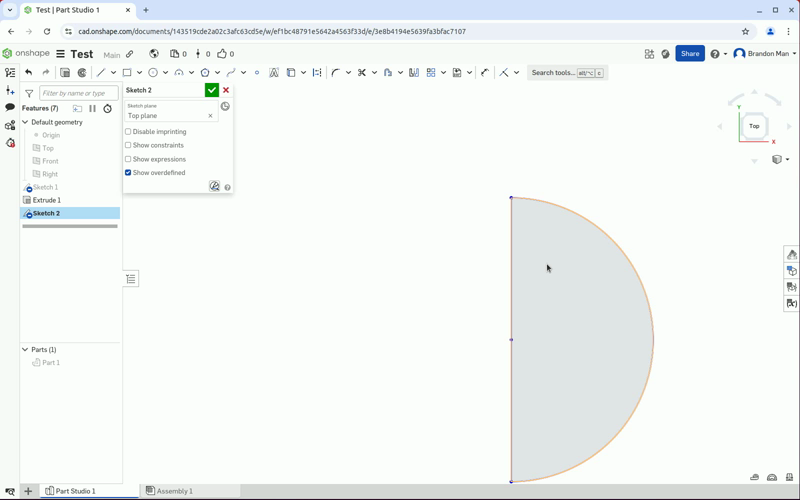
scroll(6)
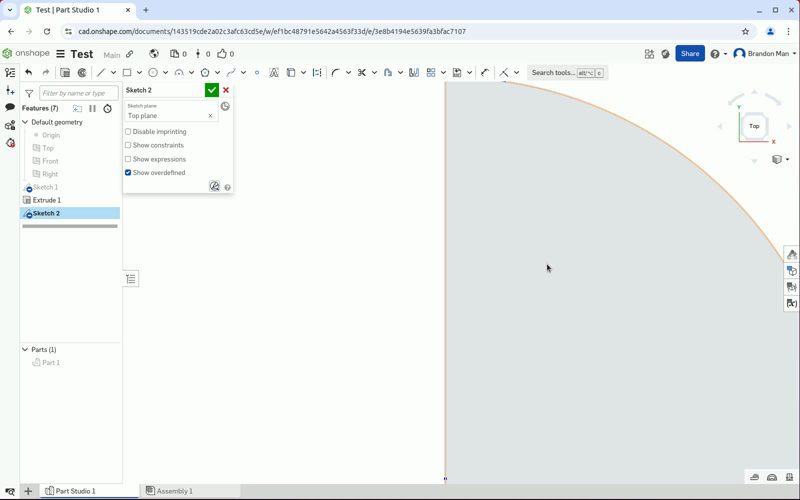
click(547, 263)
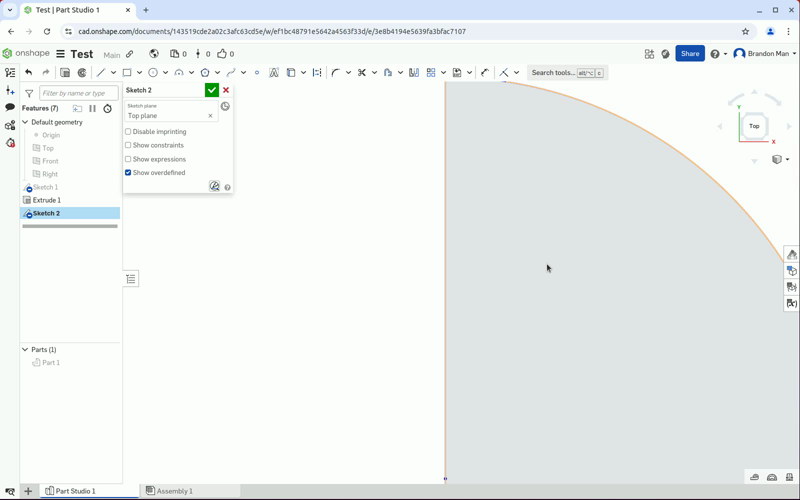
scroll(-6)
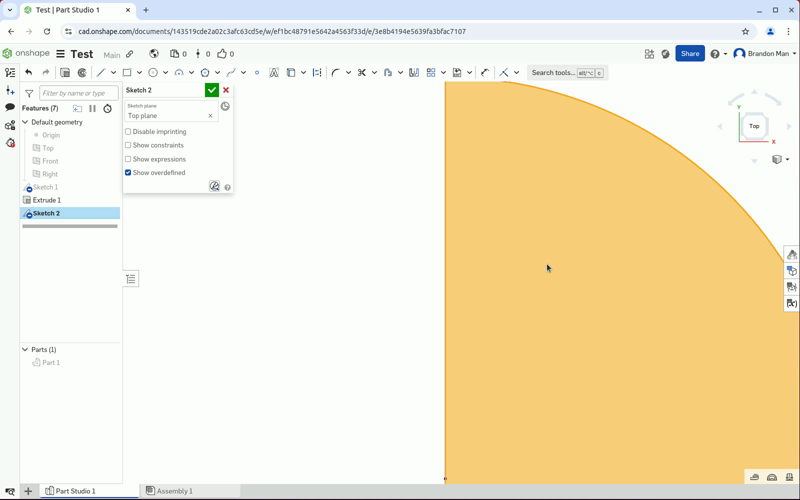
scroll(-6)
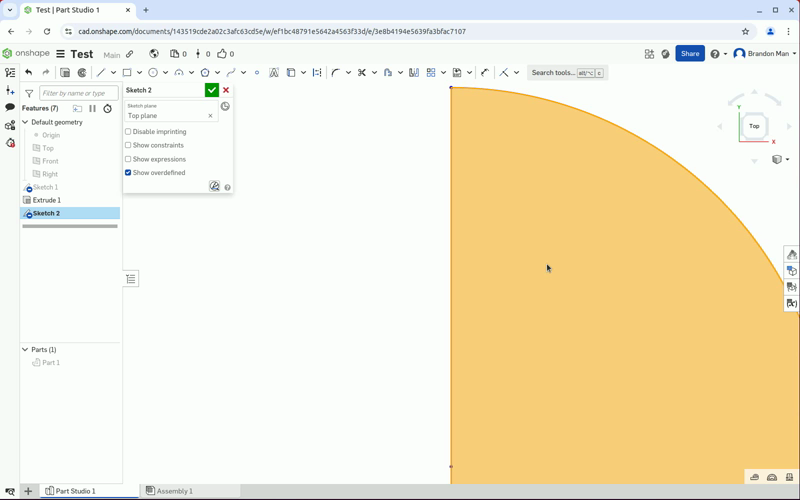
scroll(-6)
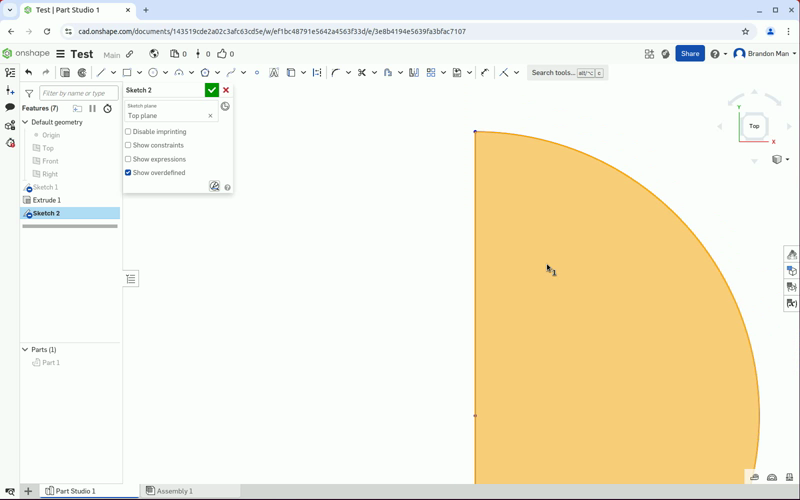
scroll(-6)
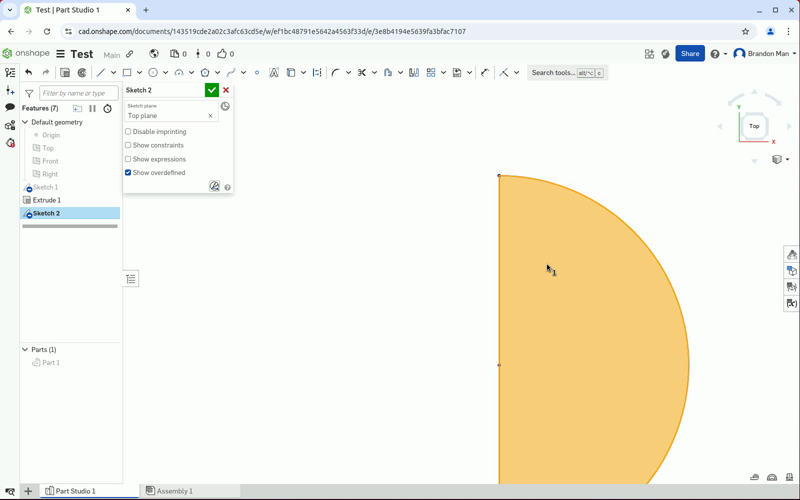
scroll(-6)
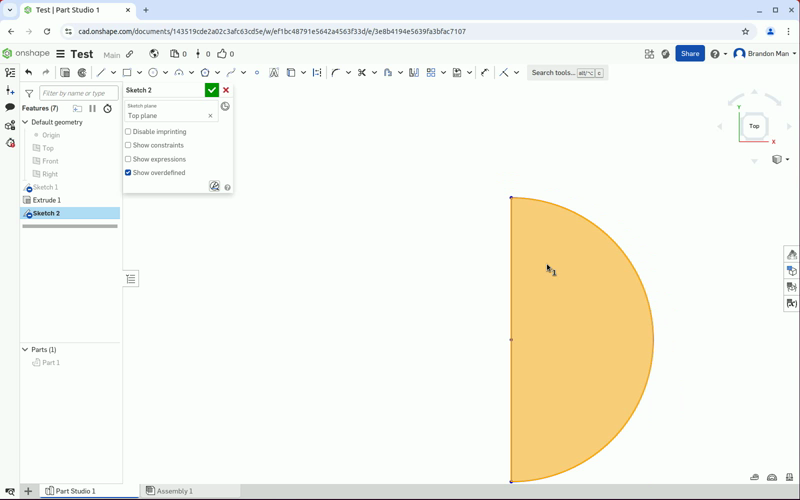
scroll(-6)
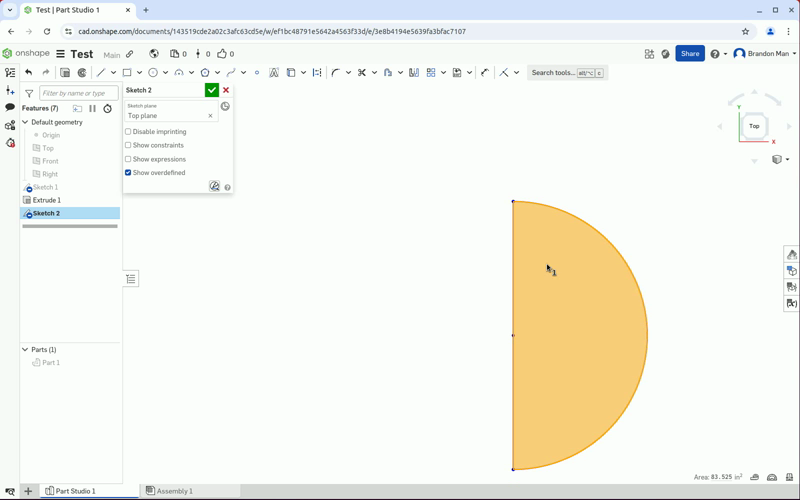
scroll(-6)
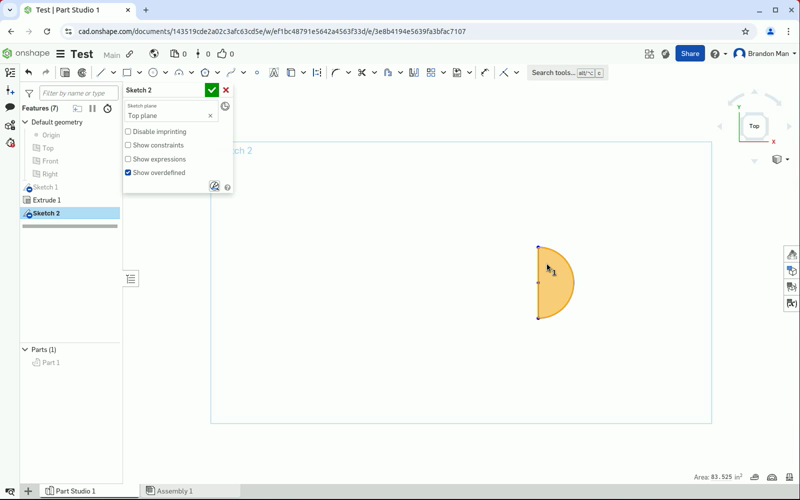
mouse_move(73, 352)
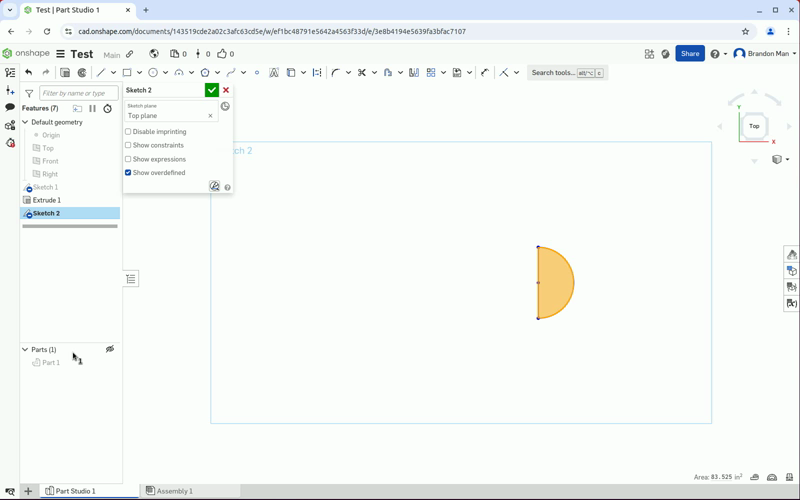
key(shift+y)
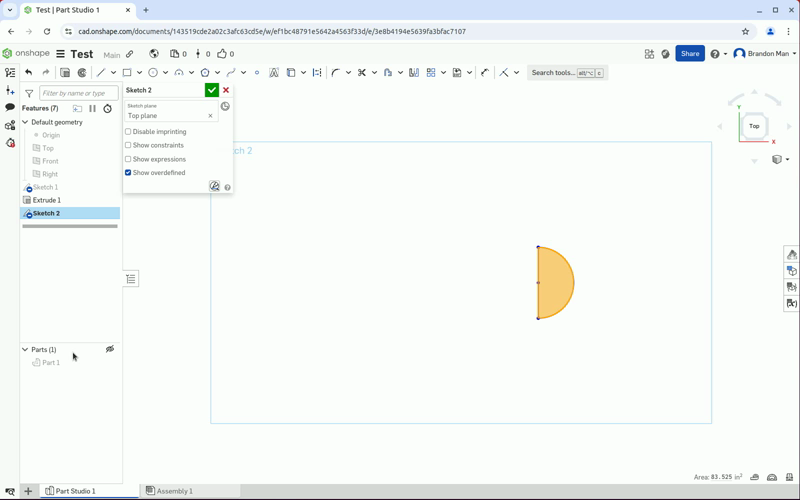
key(shift+e)
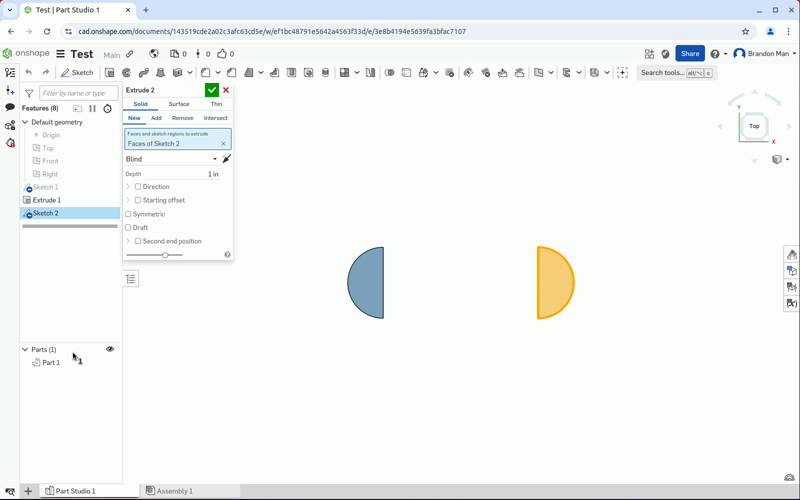
mouse_move(143, 106)
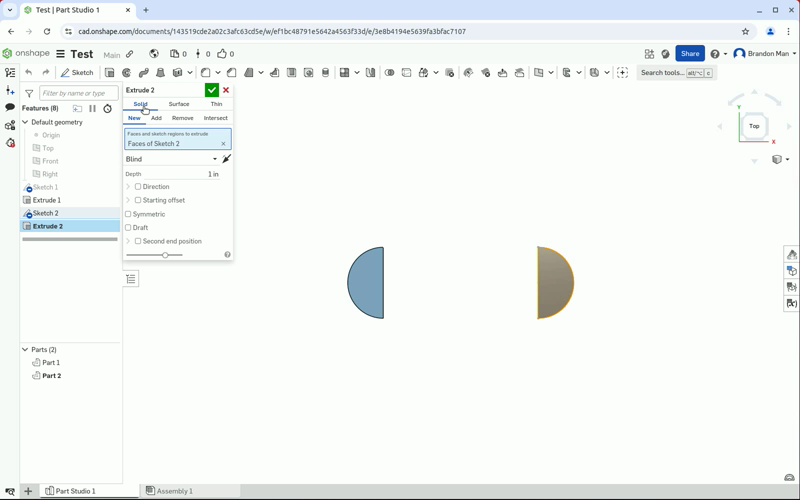
click(143, 106)
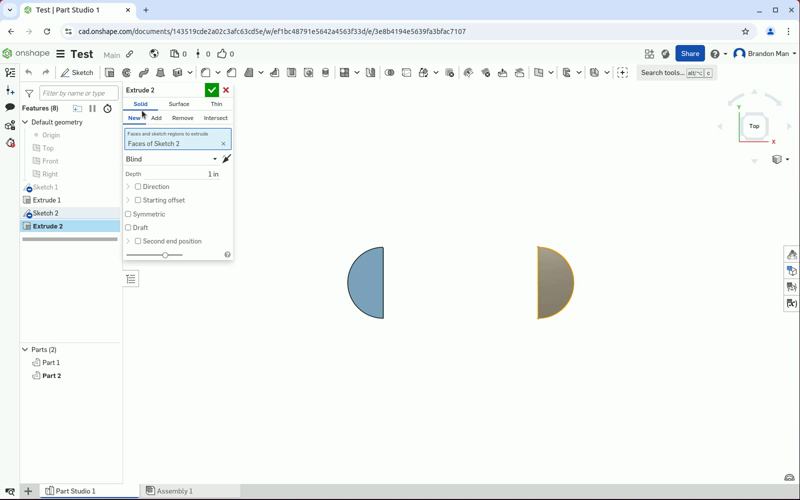
mouse_move(137, 120)
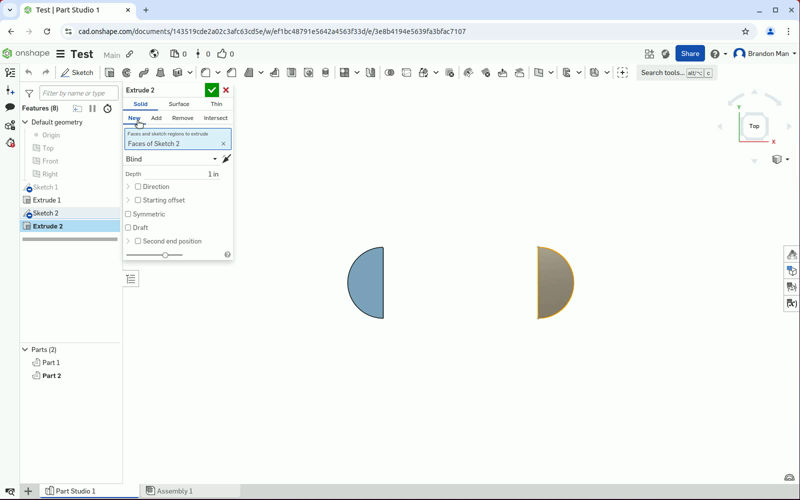
click(137, 120)
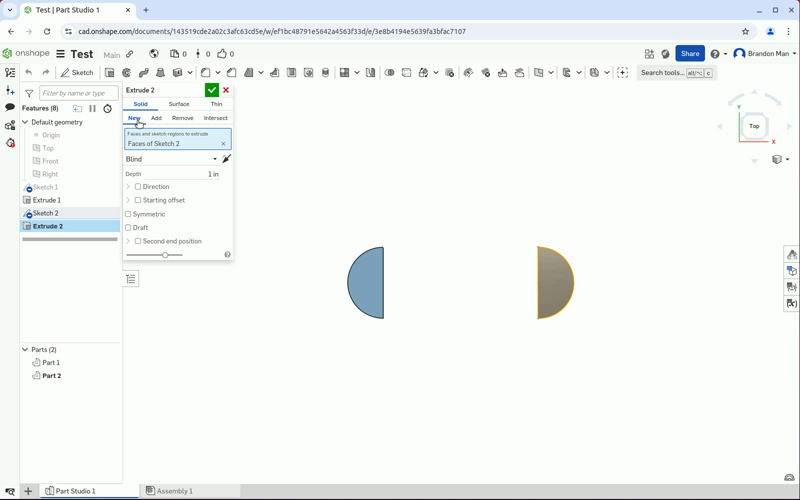
key(tab, 4)
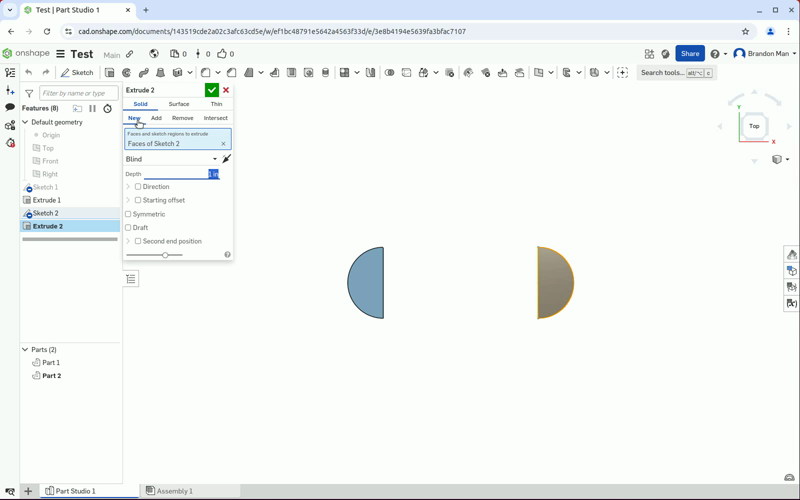
text(5.296)
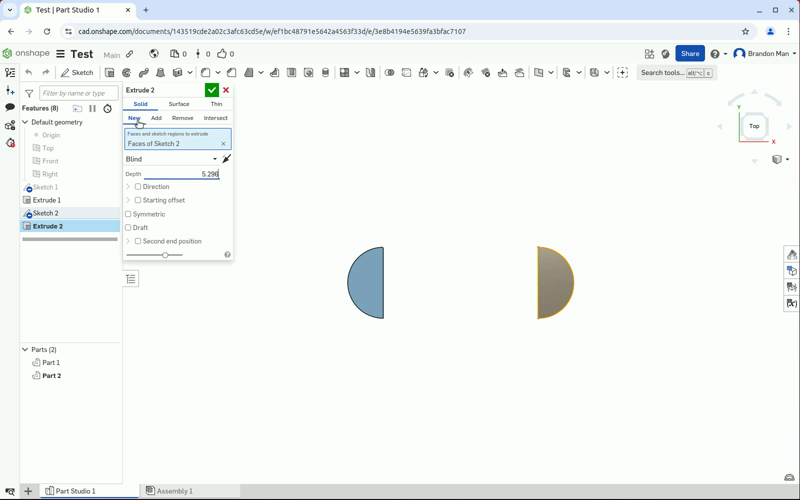
key(enter)
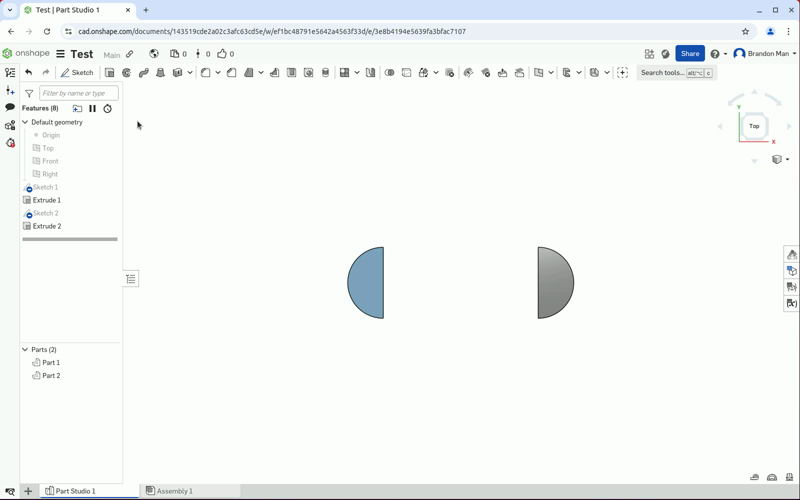
key(shift+h)
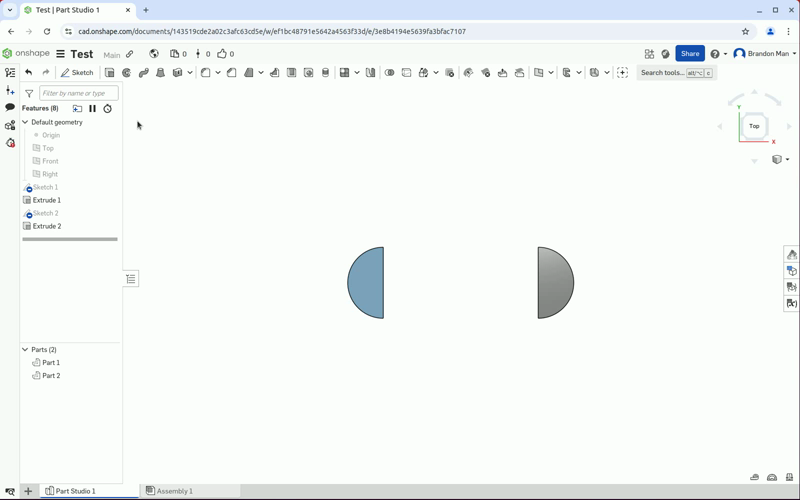
key(shift+h)
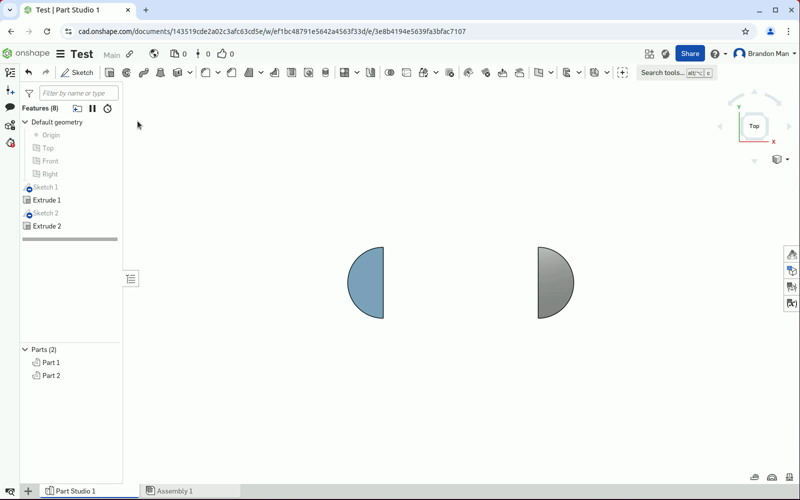
mouse_move(73, 189)
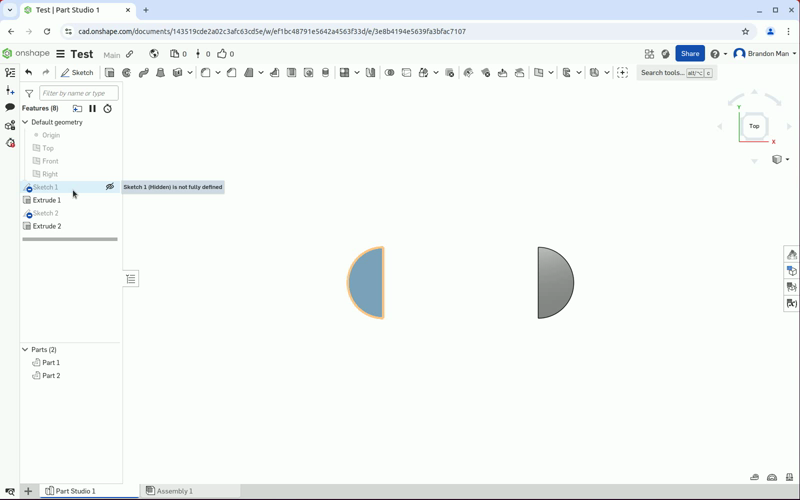
click(73, 189)
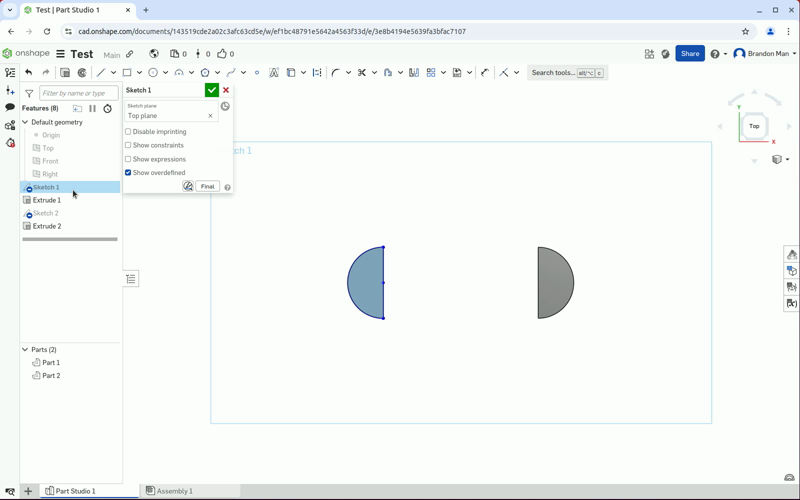
mouse_move(229, 92)
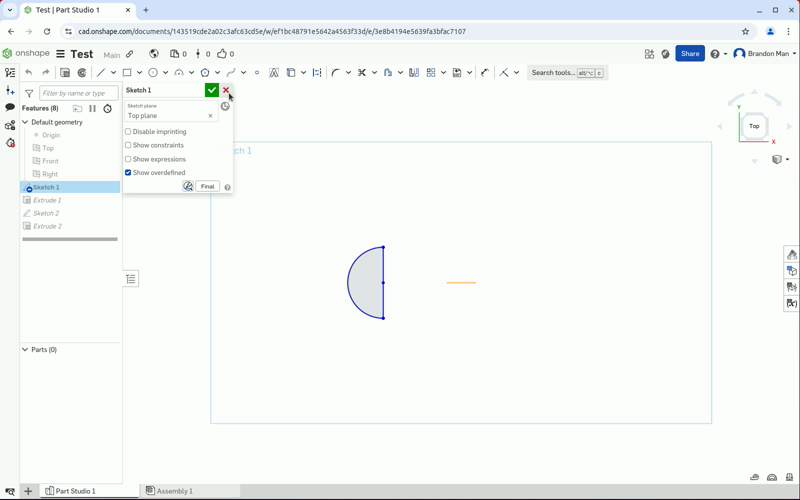
click(229, 92)
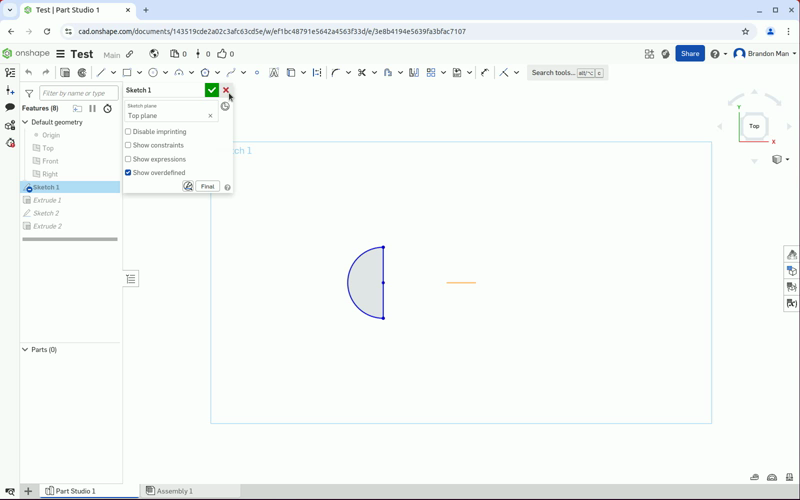
key(shift+s)
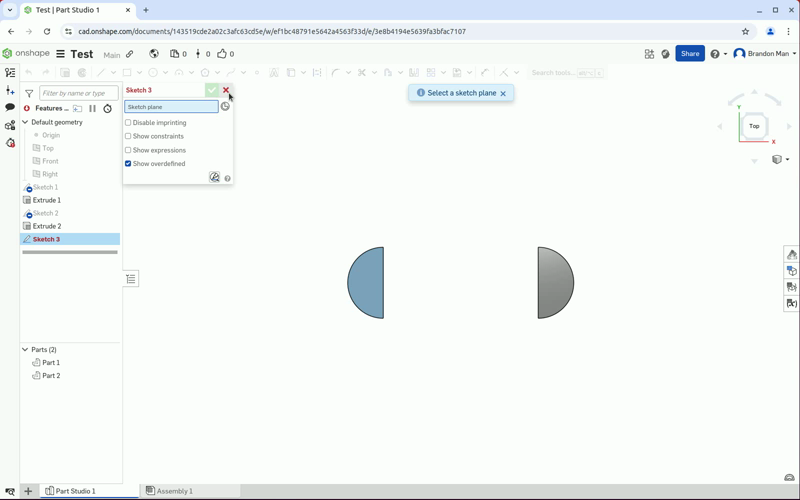
mouse_move(73, 150)
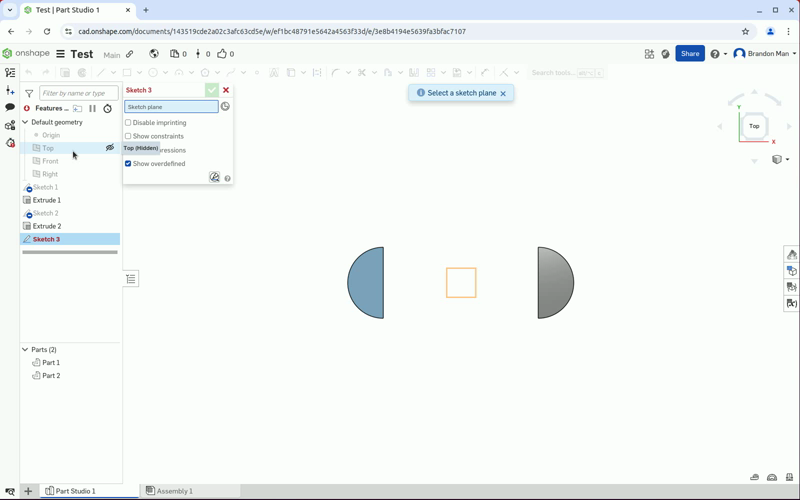
click(73, 150)
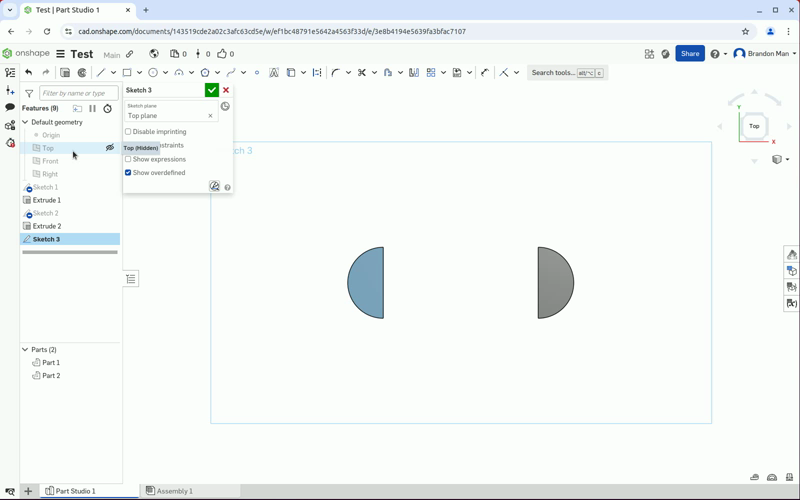
mouse_move(73, 352)
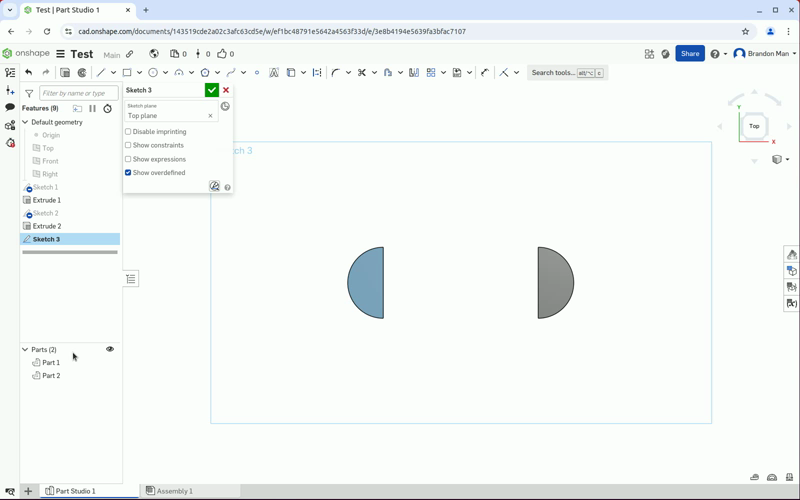
key(y)
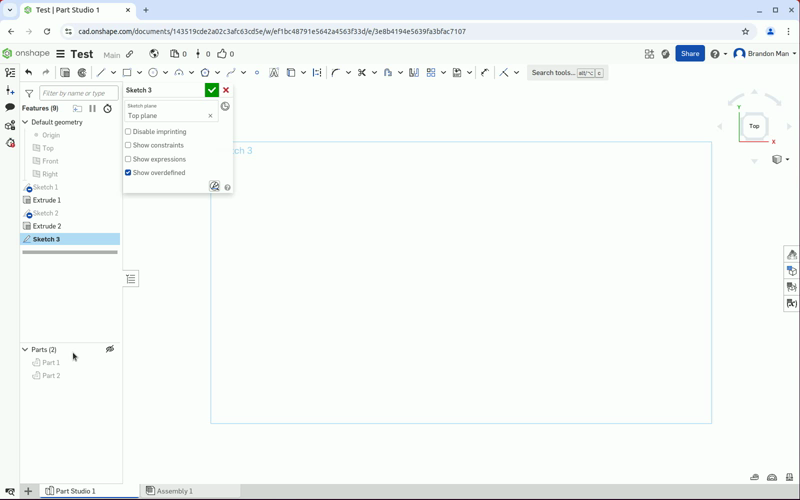
key(l)
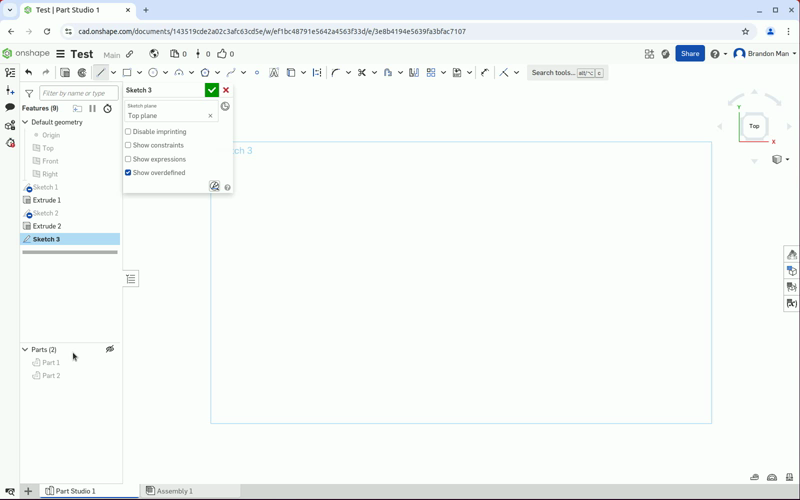
key_down(shift)
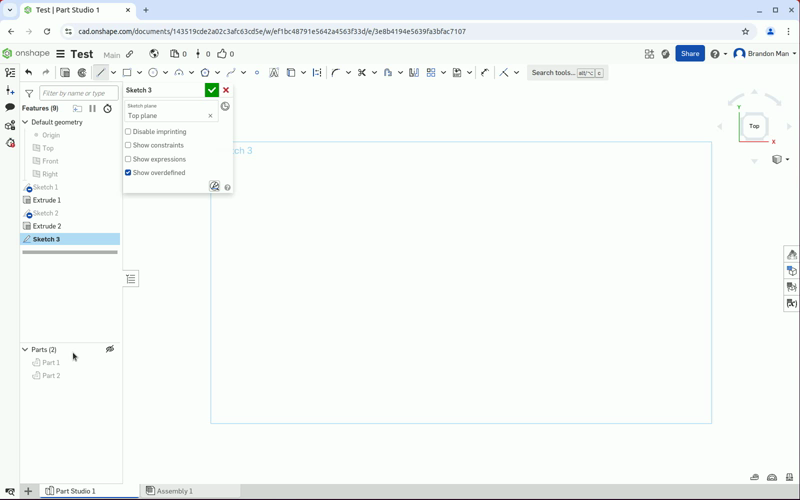
mouse_move(383, 318)
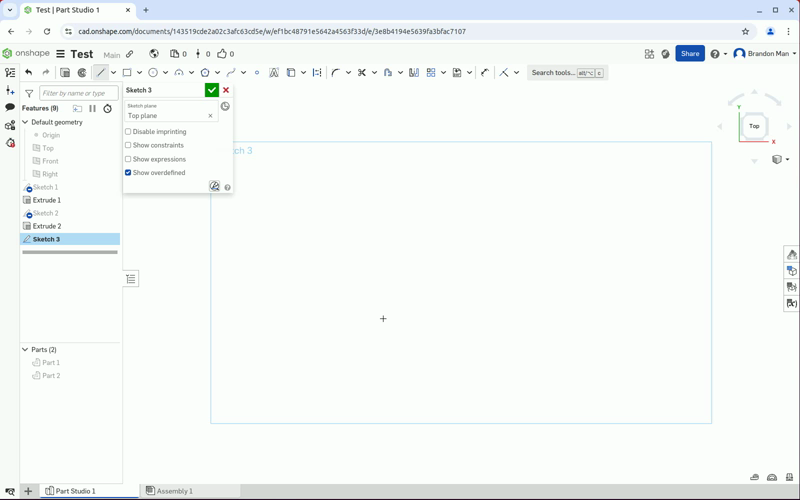
click(383, 318)
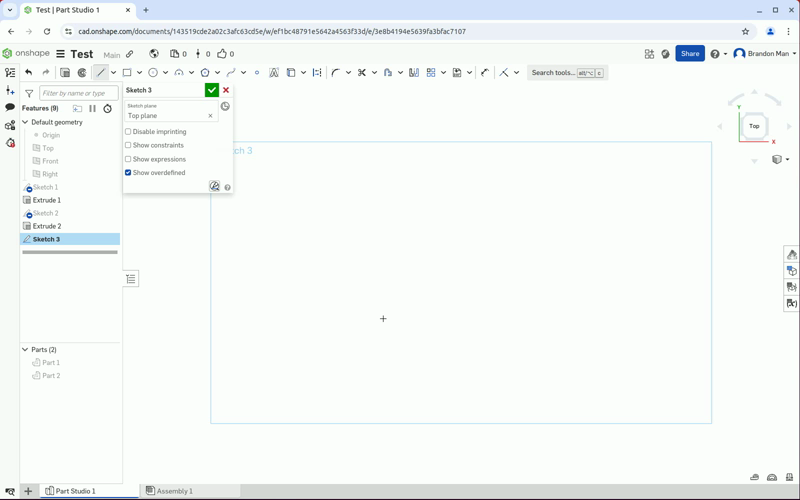
key_up(shift)
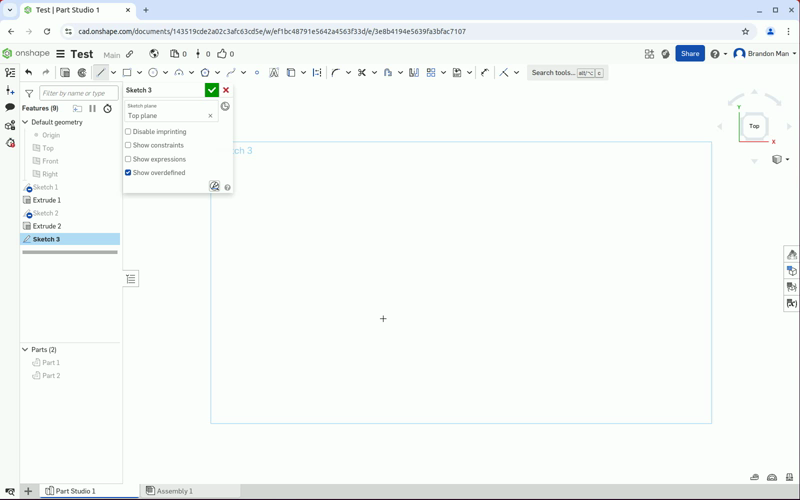
key_down(shift)
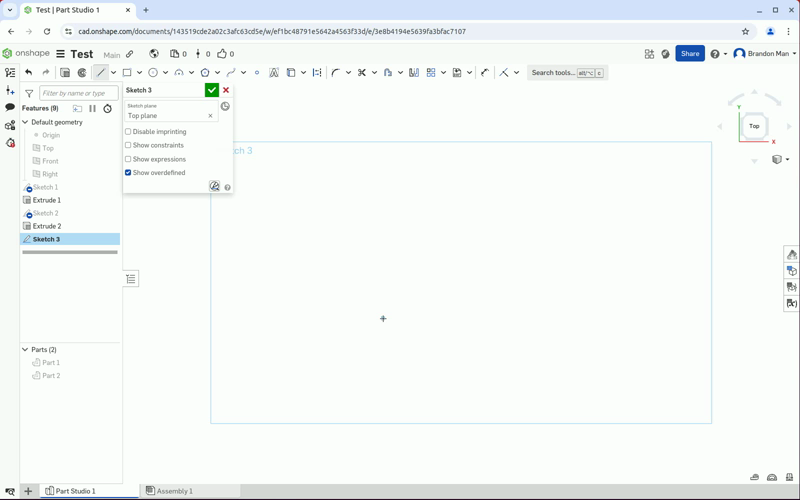
mouse_move(537, 318)
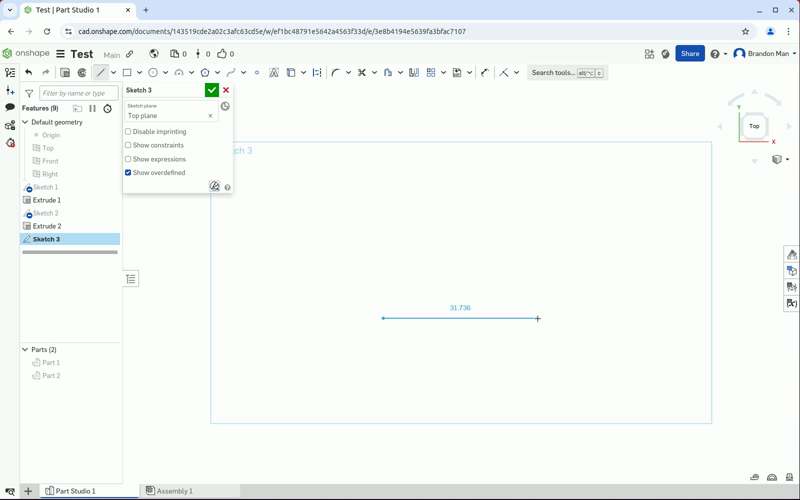
click(537, 318)
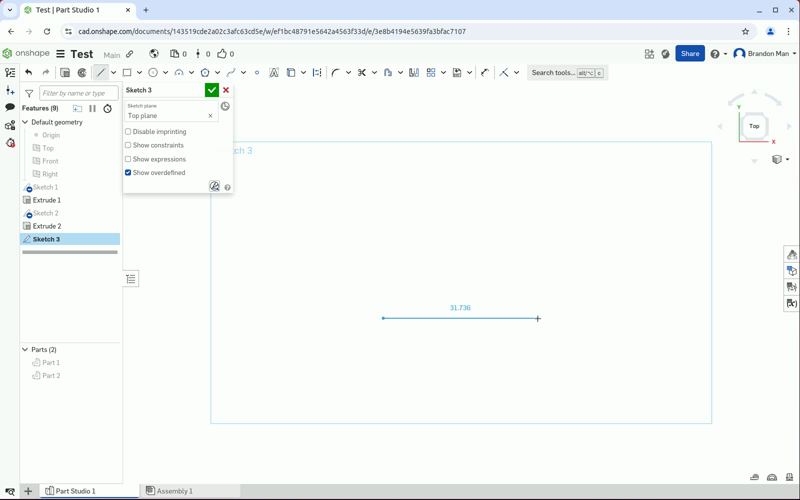
key_up(shift)
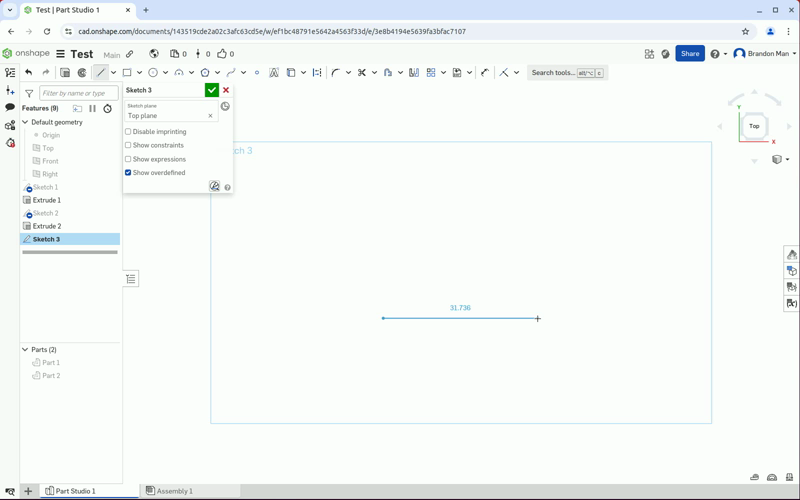
key_down(shift)
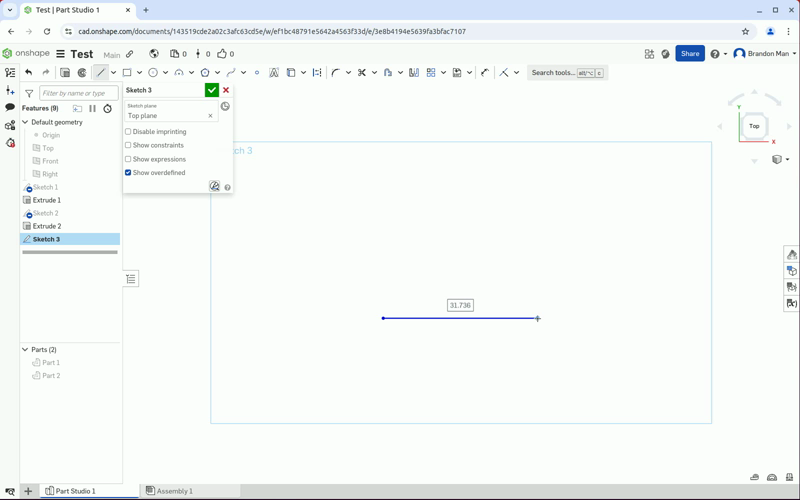
mouse_move(537, 248)
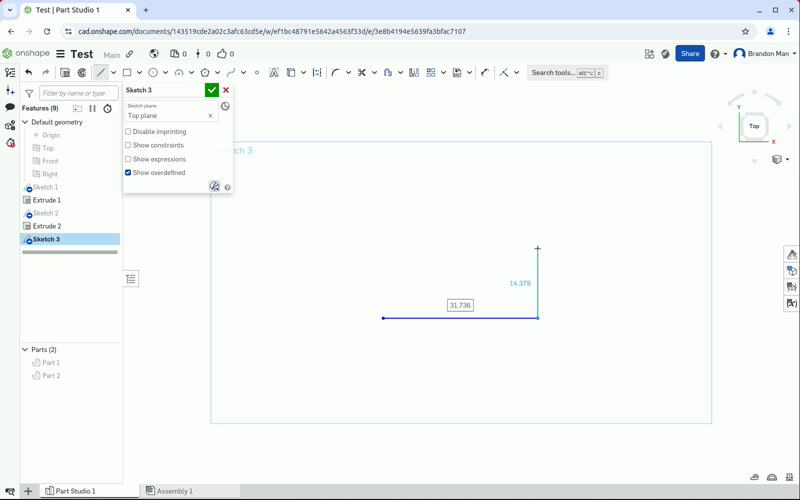
click(537, 248)
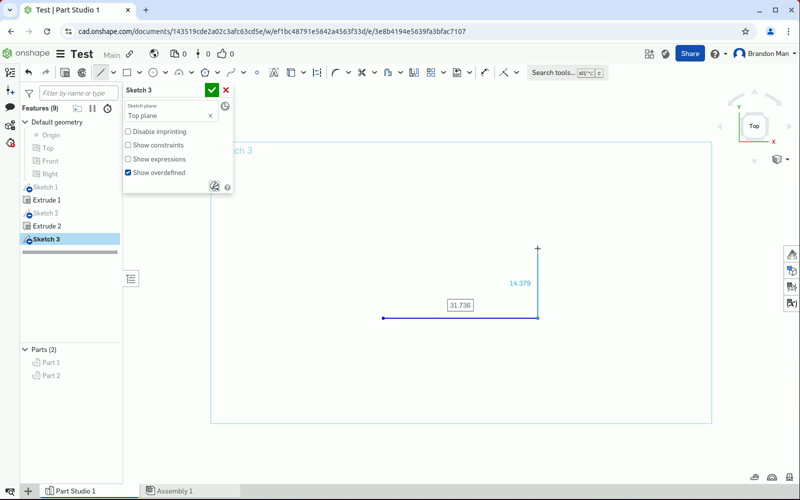
key_up(shift)
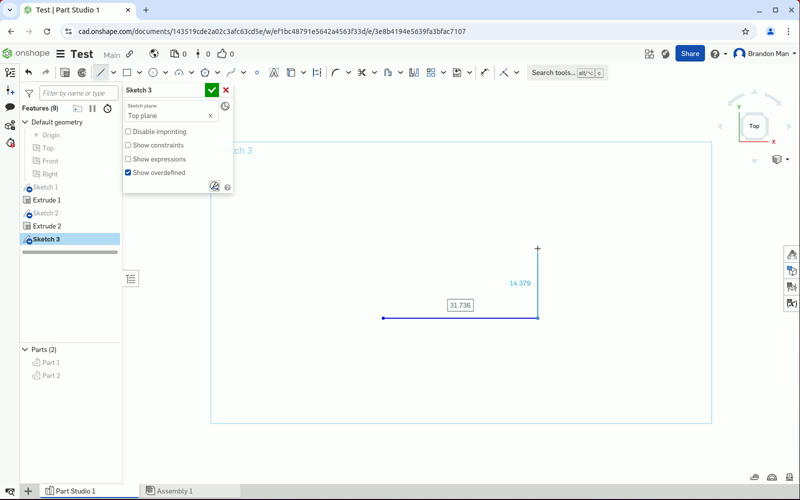
key_down(shift)
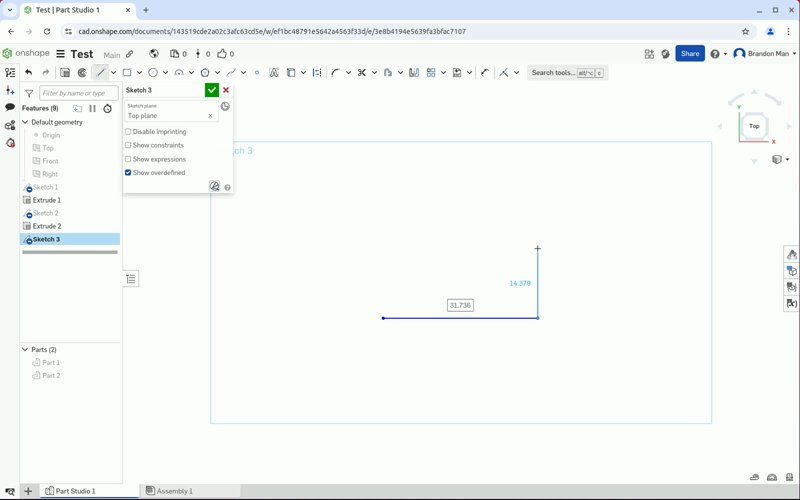
mouse_move(383, 248)
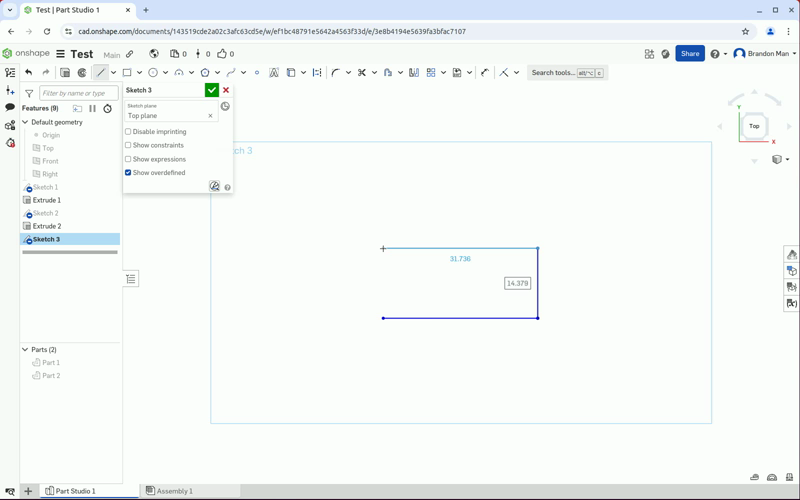
click(383, 248)
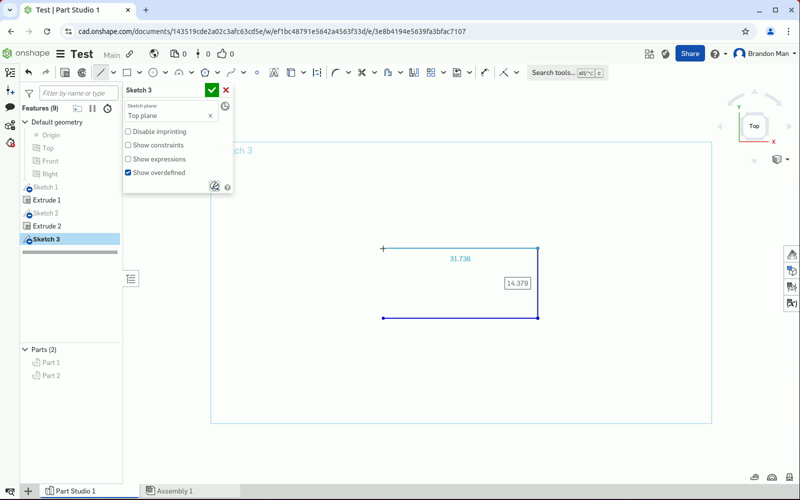
key_up(shift)
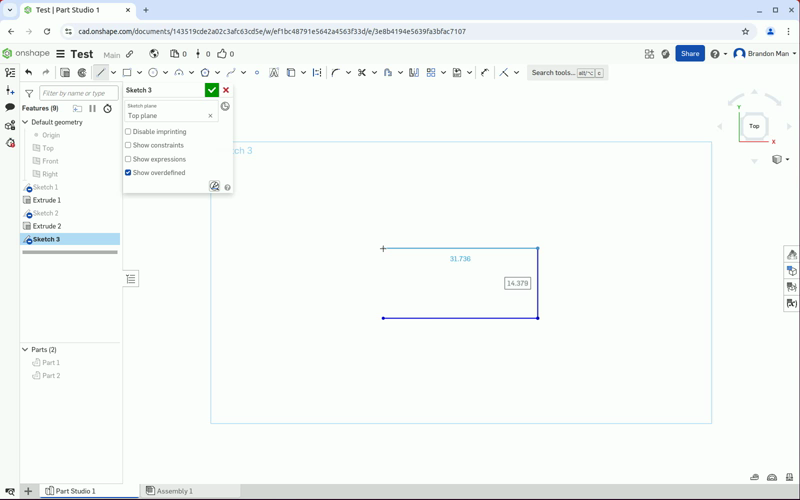
key_down(shift)
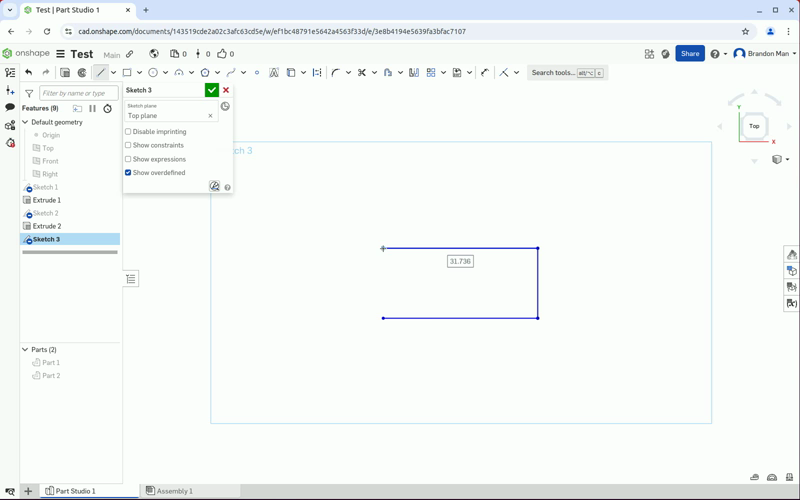
mouse_move(383, 318)
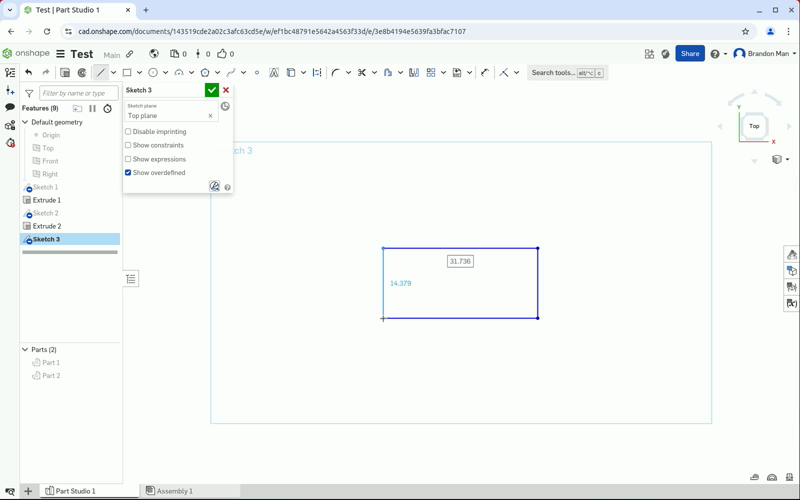
key_up(shift)
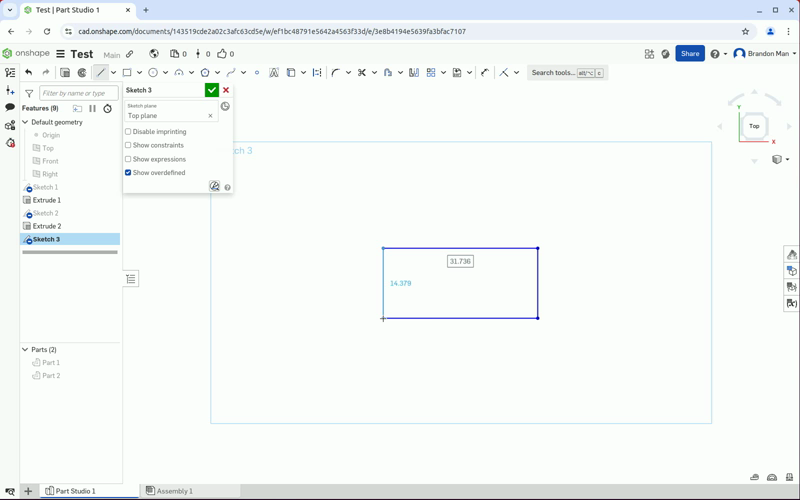
click(383, 318)
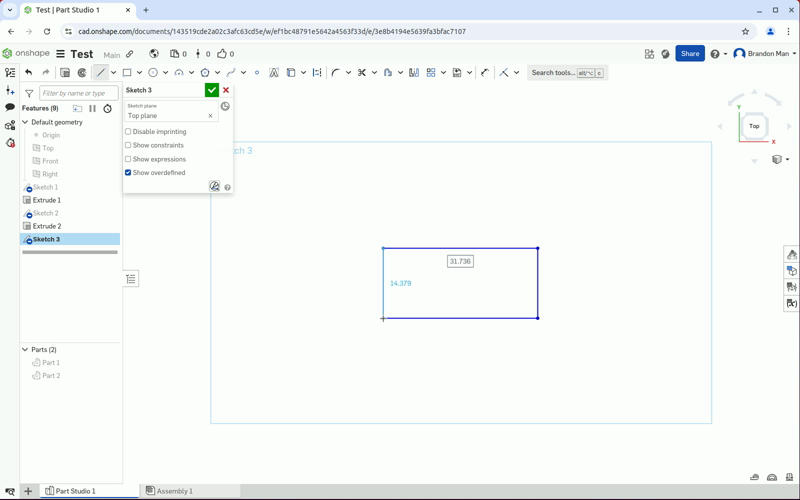
key(esc)
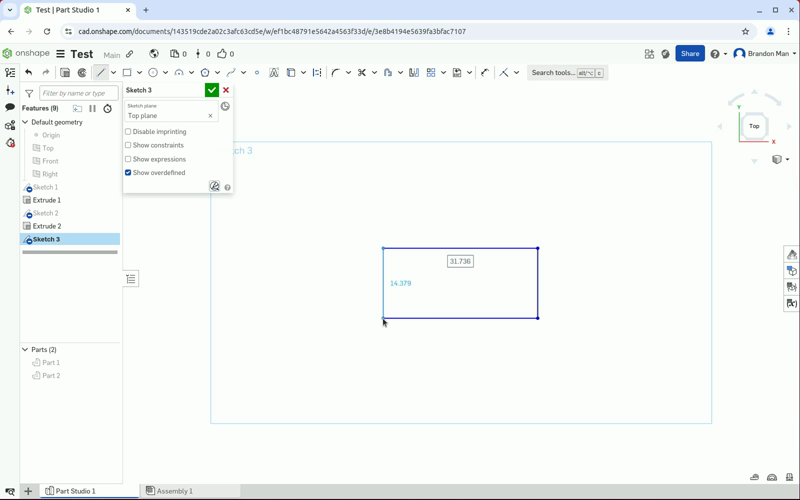
mouse_move(490, 272)
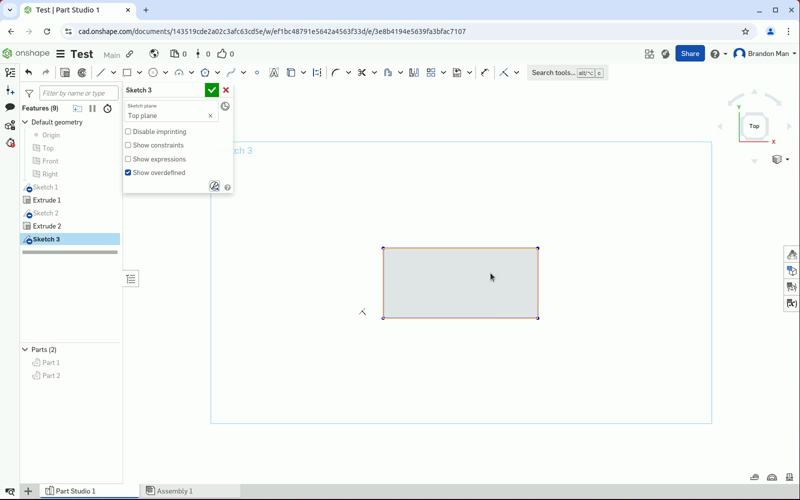
click(490, 272)
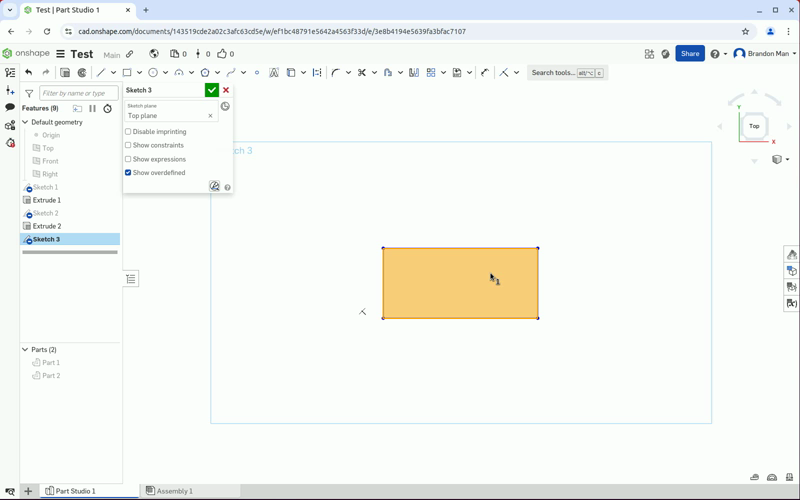
mouse_move(73, 352)
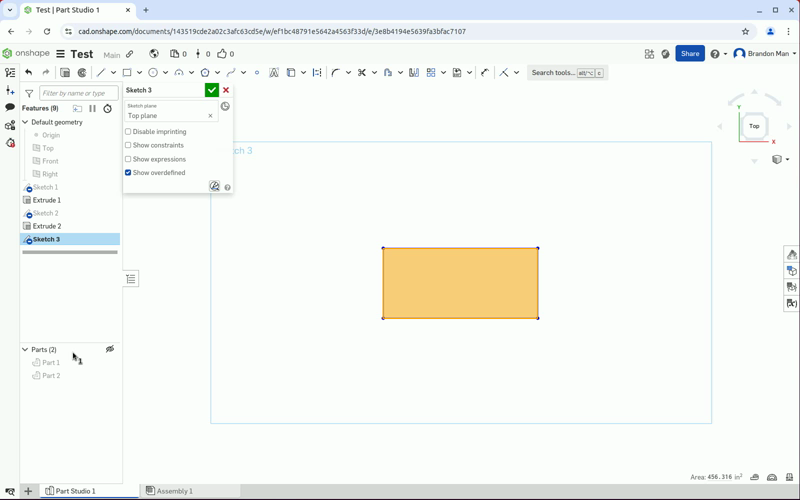
key(shift+y)
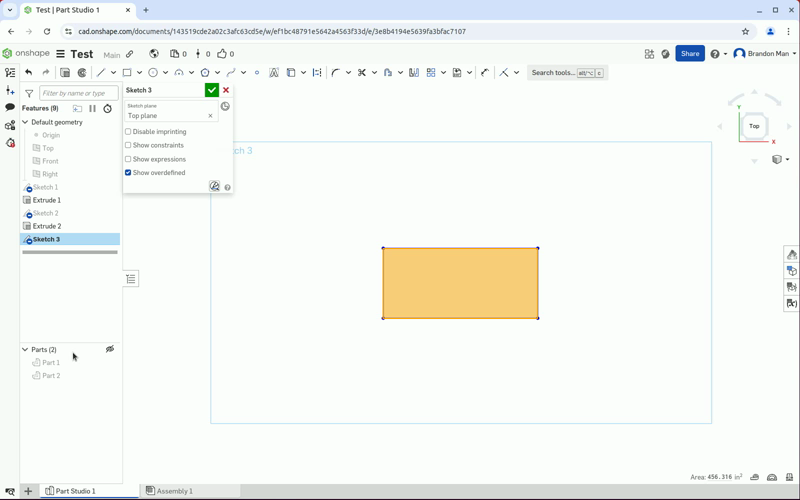
key(shift+e)
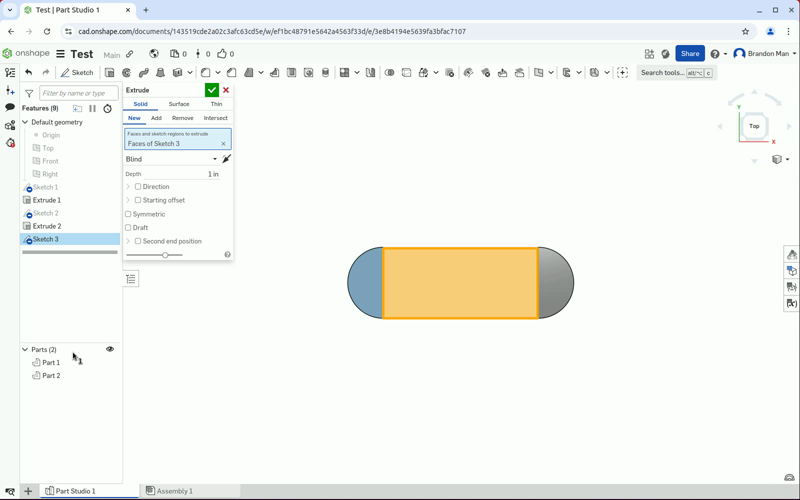
mouse_move(143, 106)
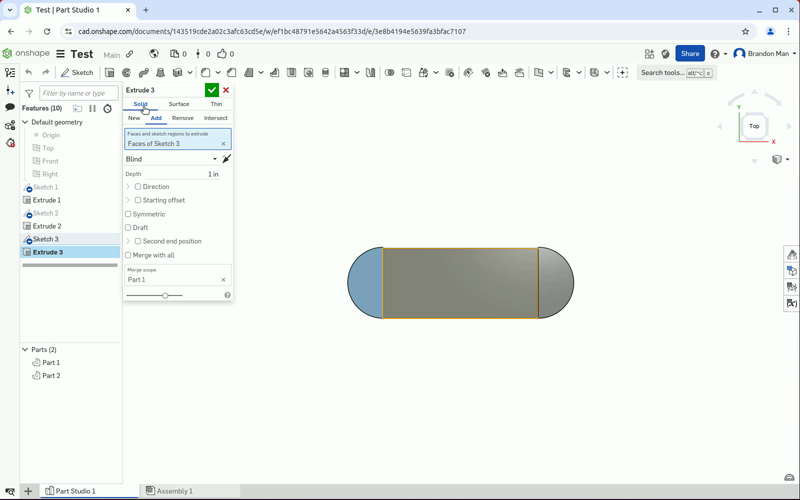
click(143, 106)
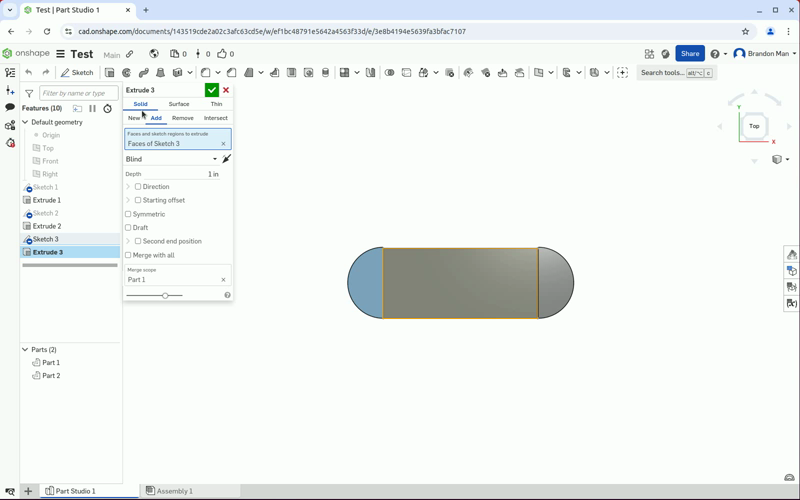
mouse_move(137, 120)
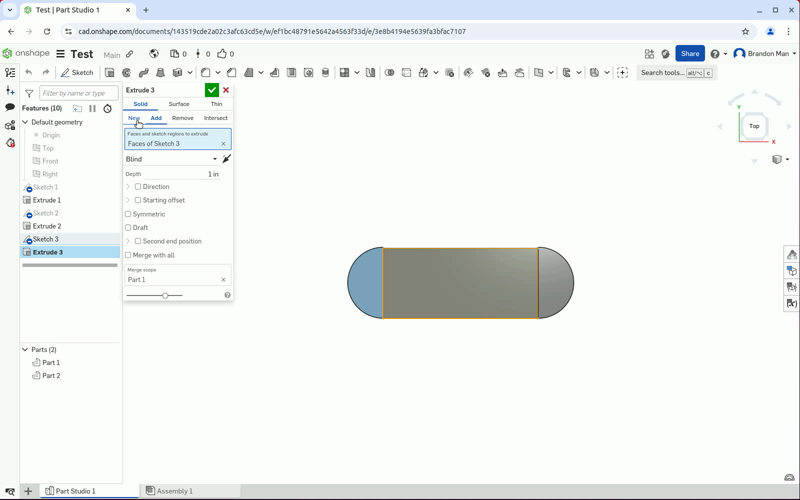
click(137, 120)
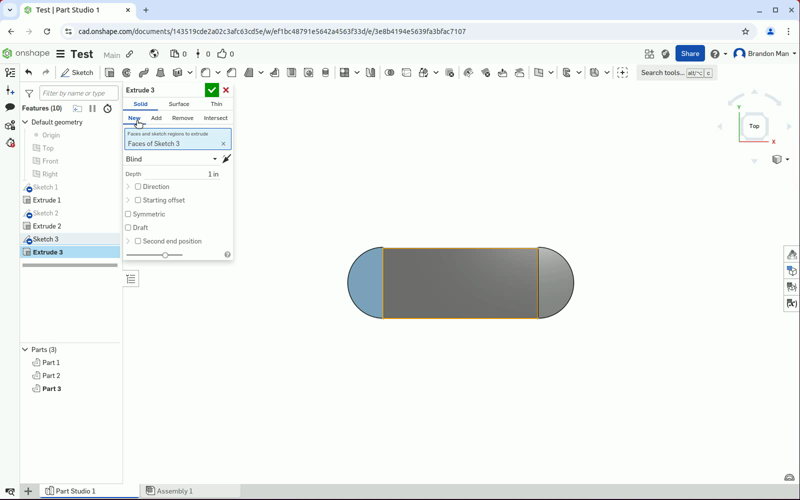
key(tab, 4)
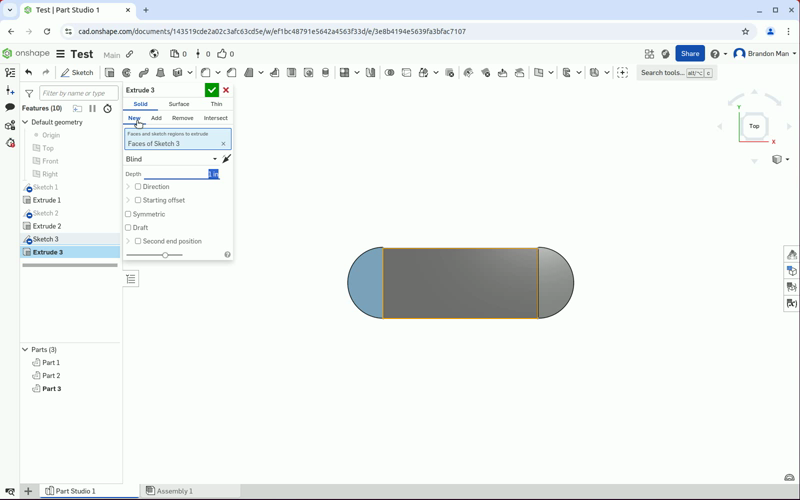
text(5.296)
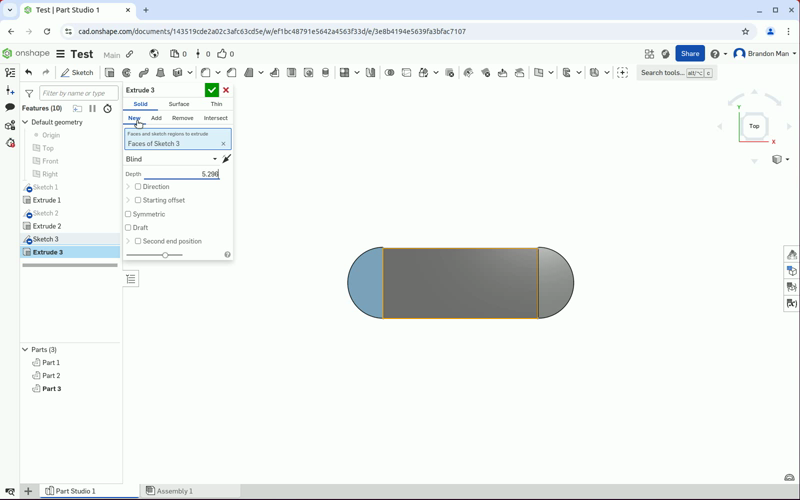
key(enter)
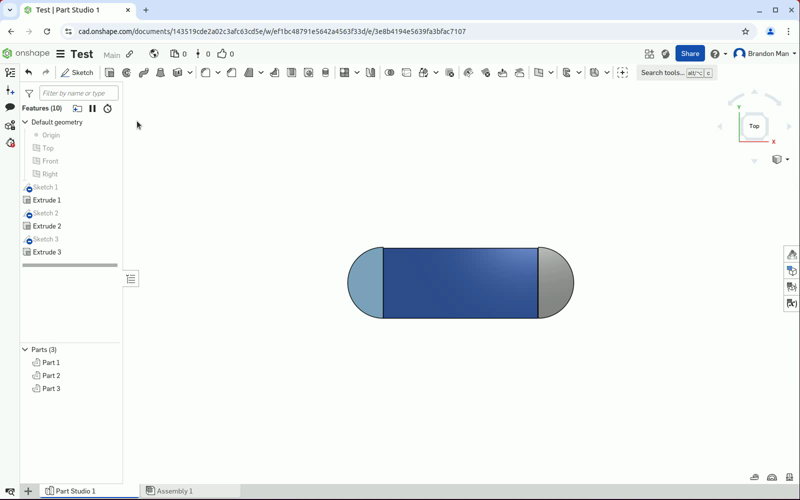
key(shift+h)
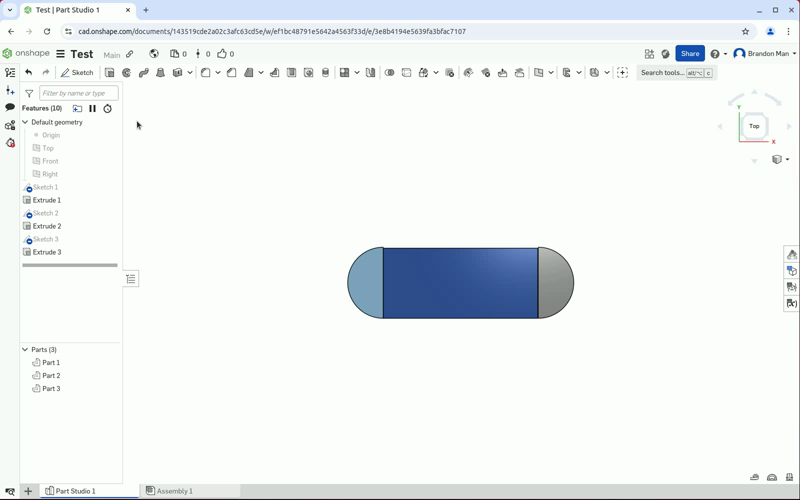
key(shift+h)
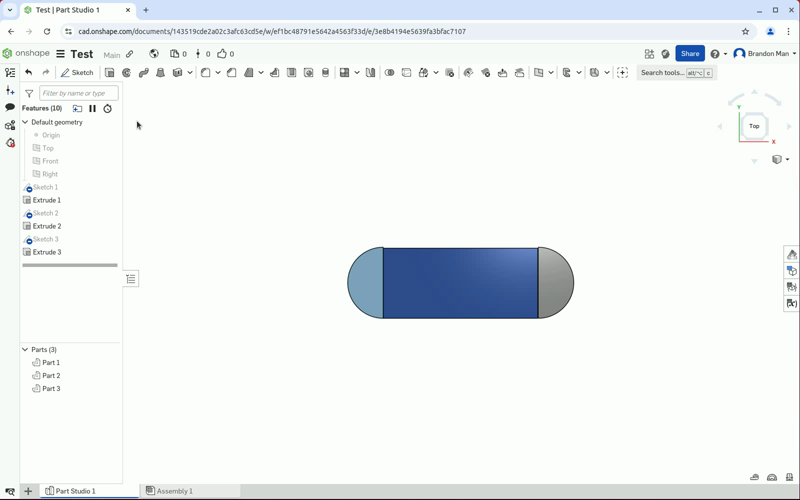
mouse_move(73, 189)
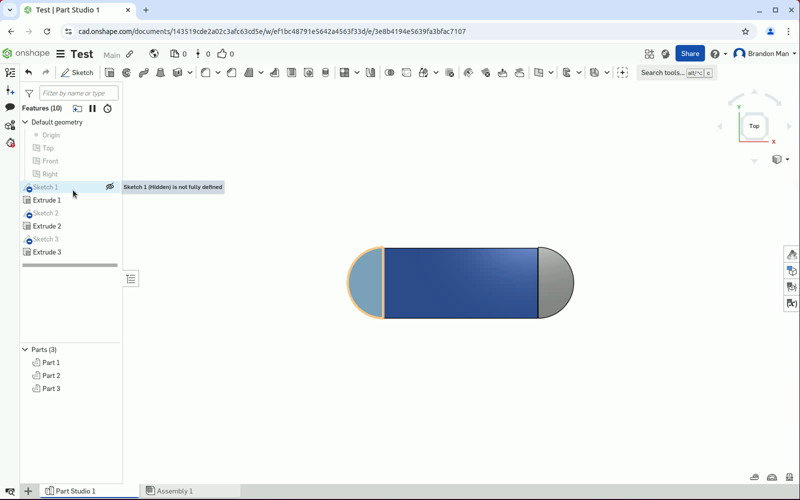
click(73, 189)
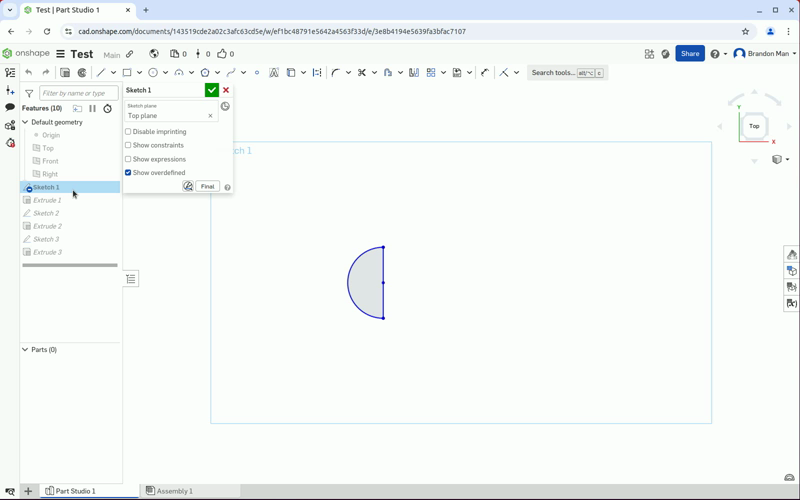
mouse_move(229, 92)
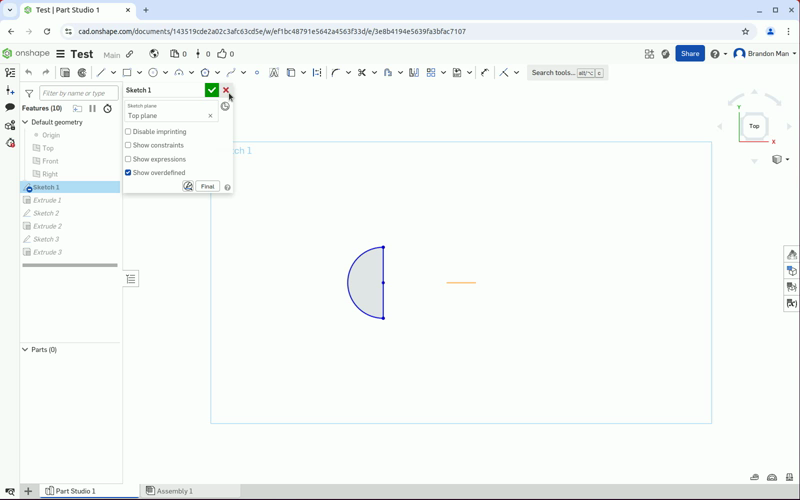
click(229, 92)
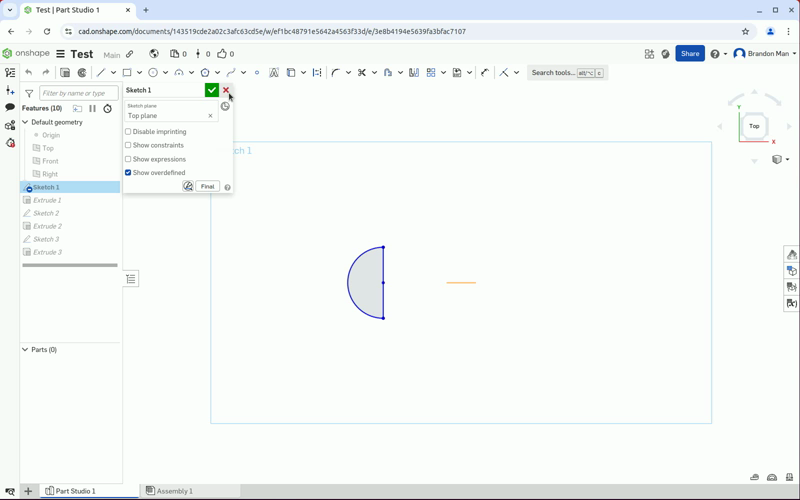
key(shift+s)
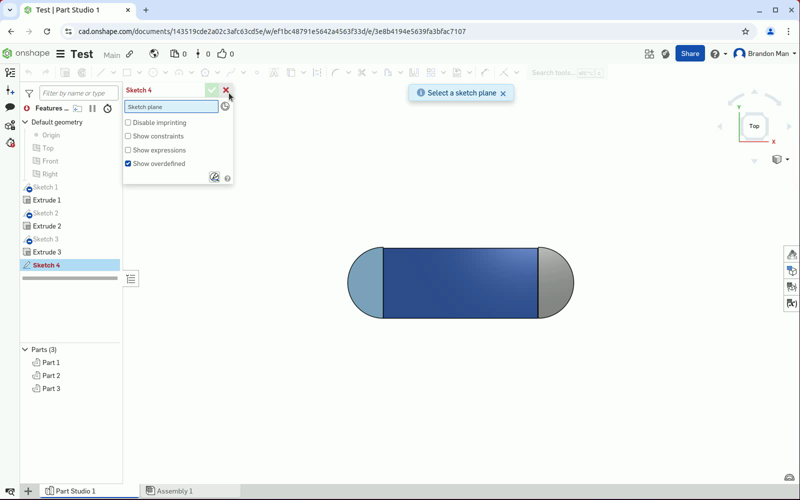
mouse_move(73, 150)
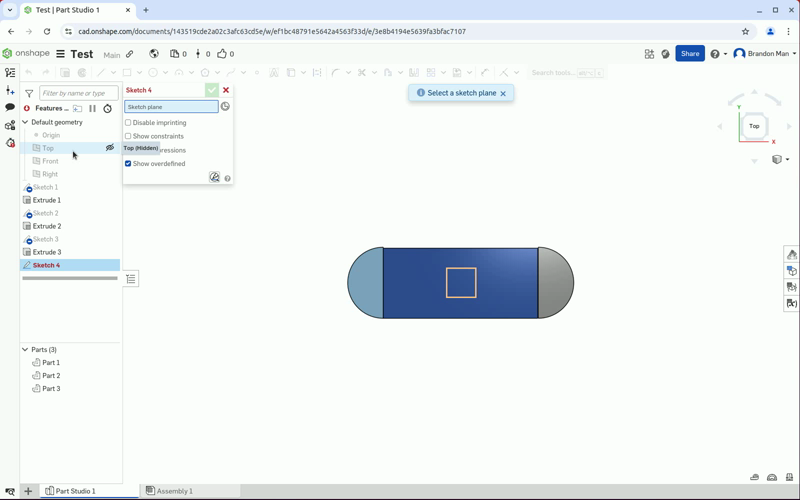
click(73, 150)
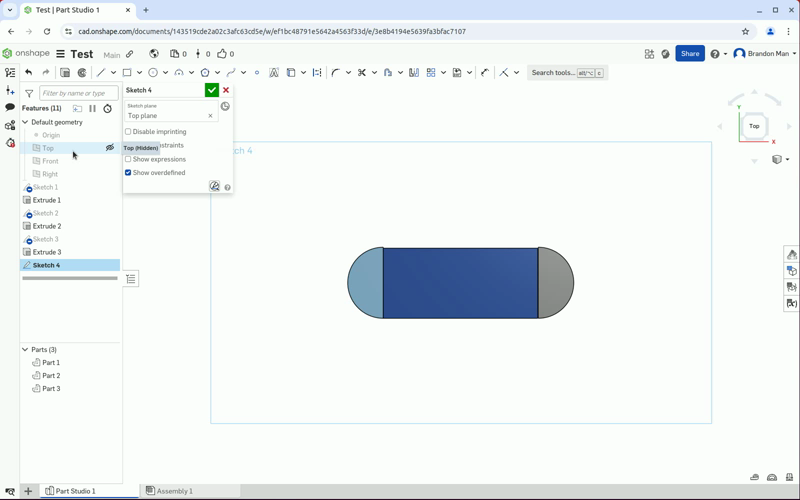
mouse_move(73, 352)
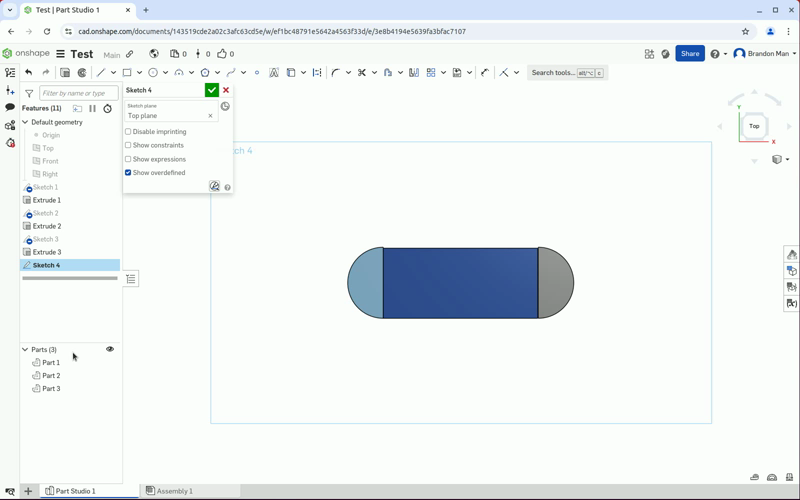
key(y)
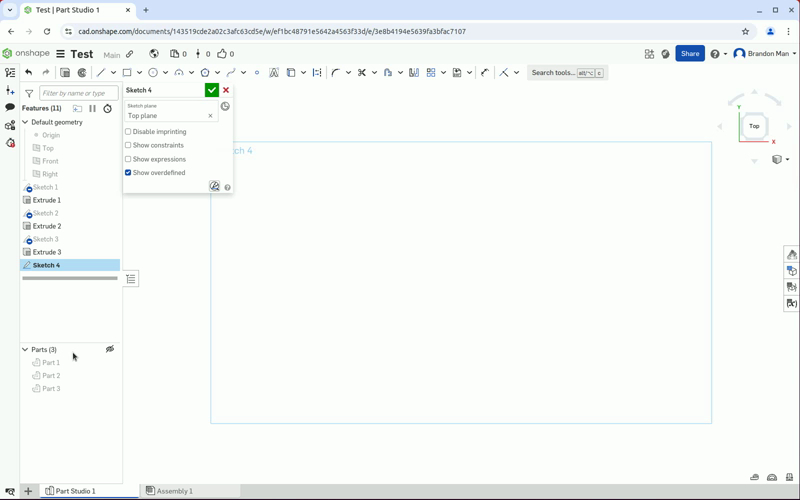
key(c)
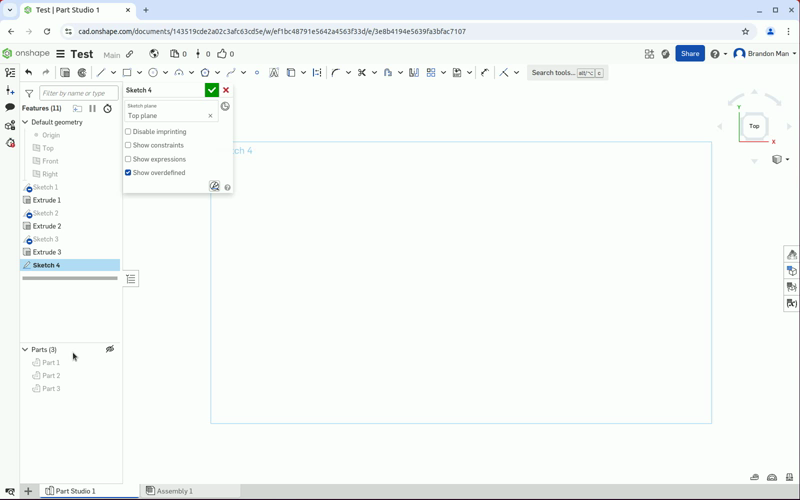
key_down(shift)
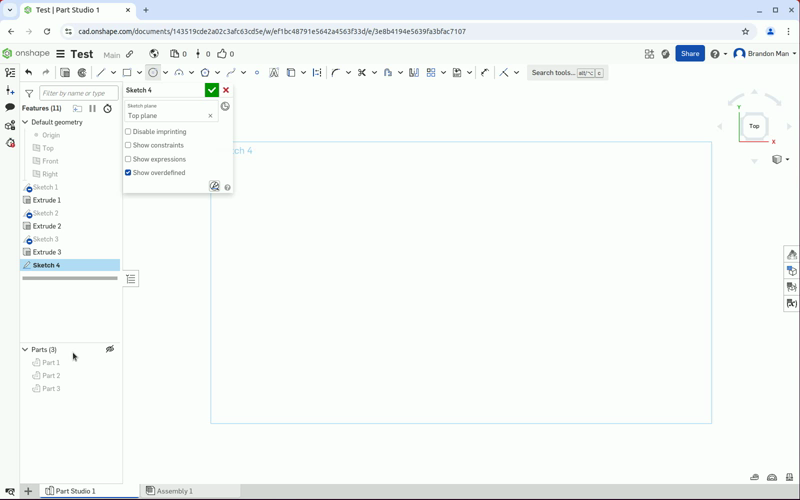
mouse_move(385, 282)
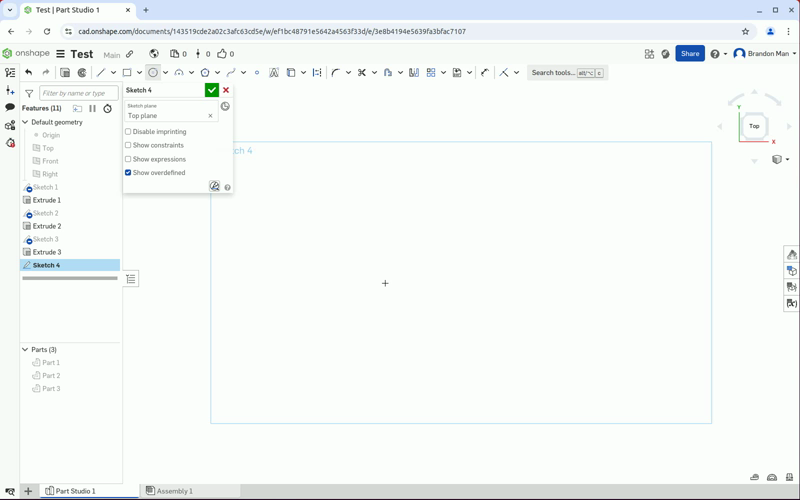
click(385, 282)
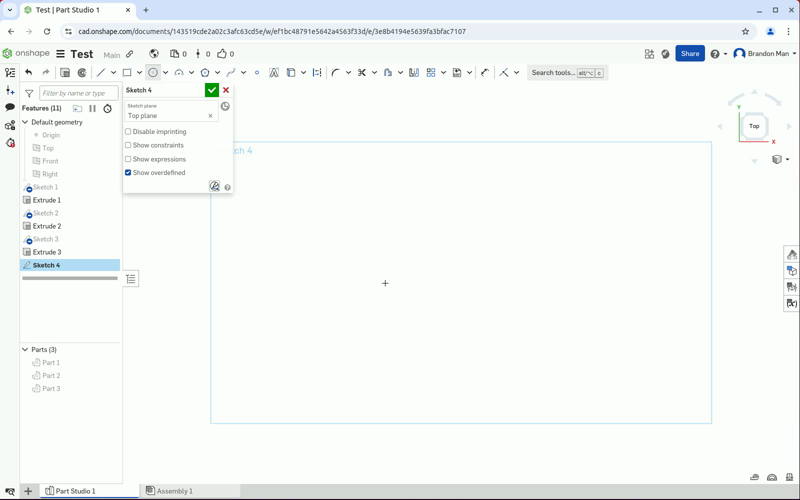
key_up(shift)
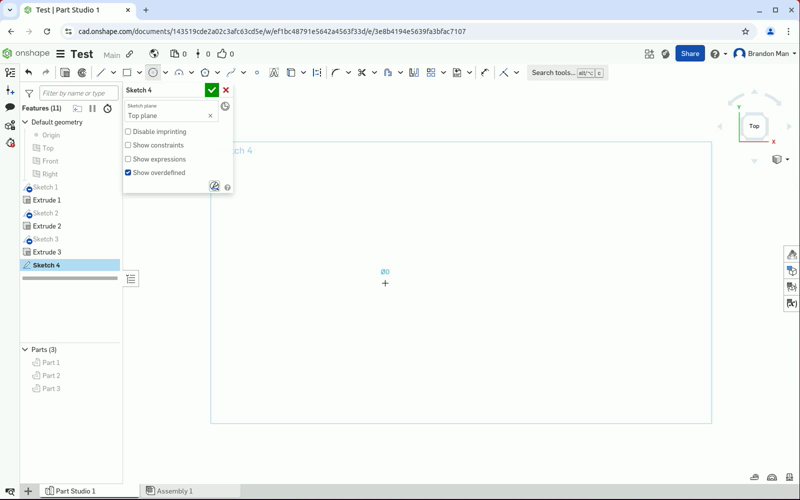
mouse_move(401, 282)
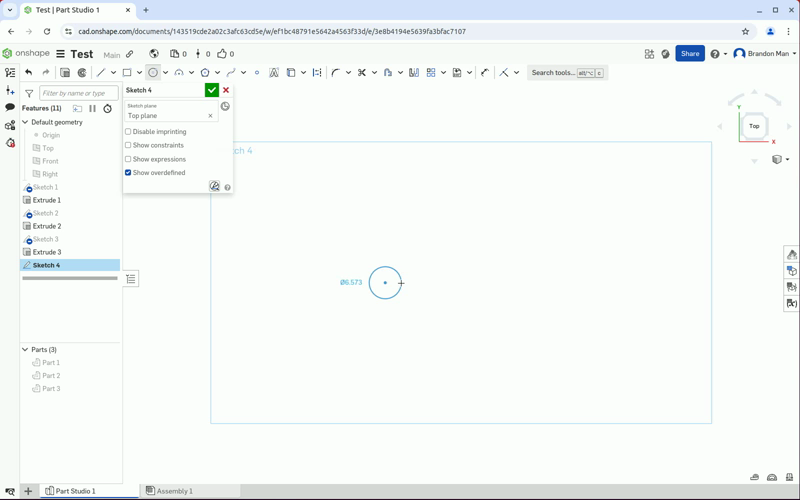
click(401, 282)
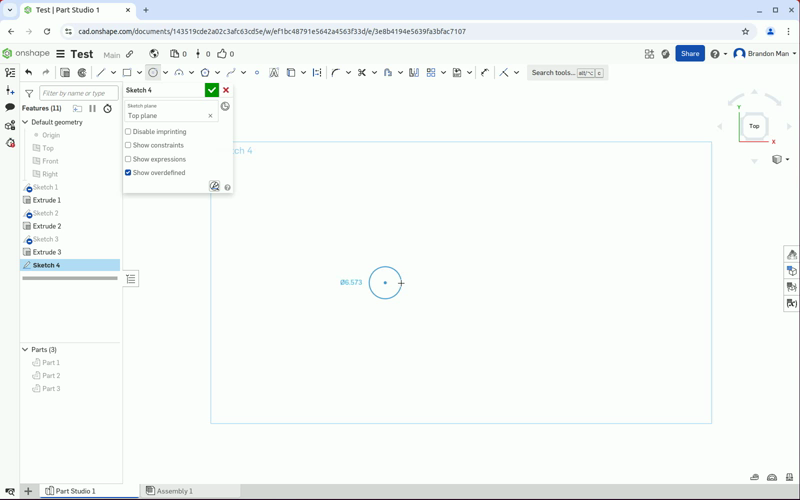
key(esc)
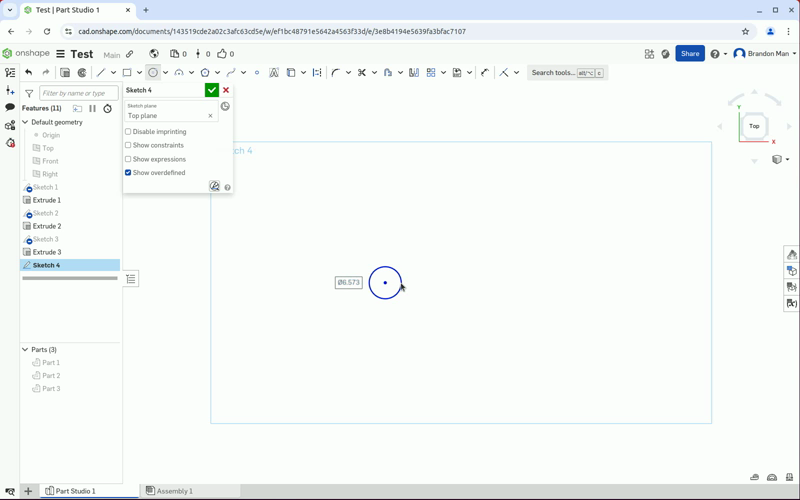
mouse_move(381, 296)
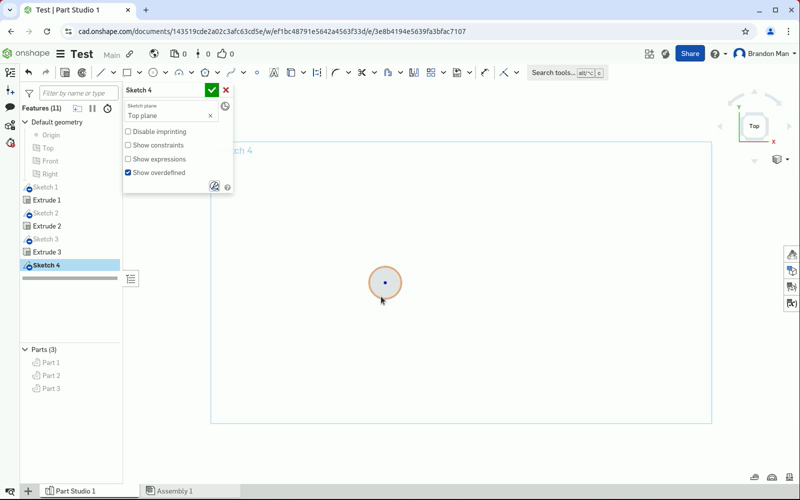
scroll(6)
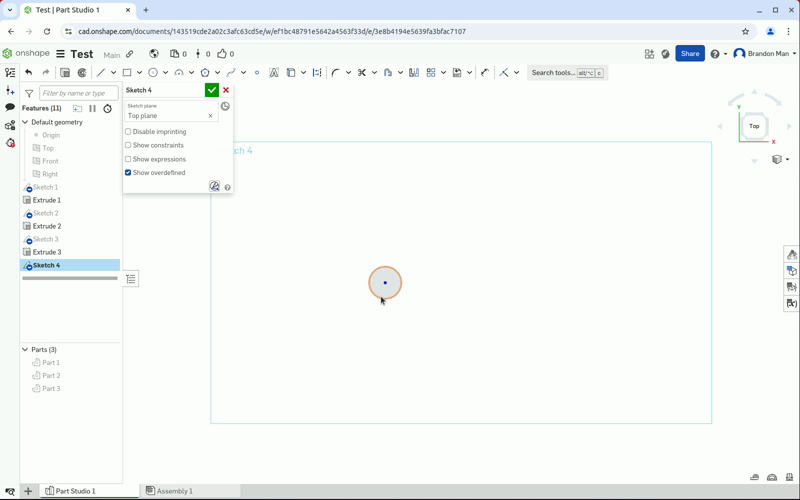
scroll(6)
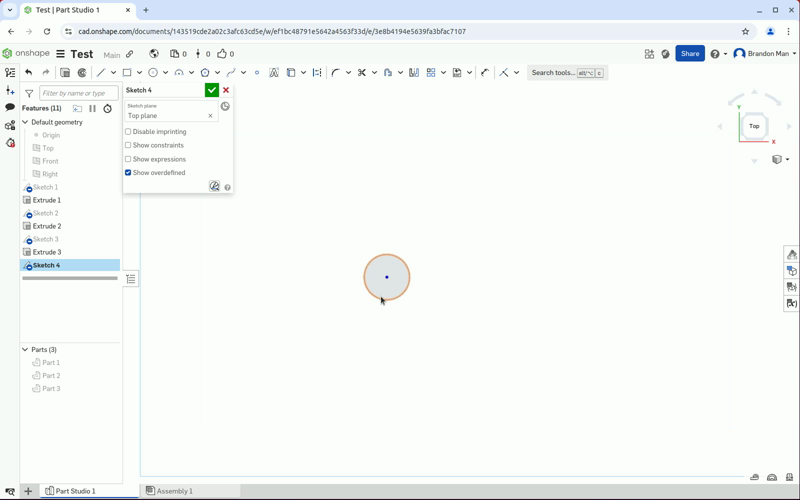
scroll(6)
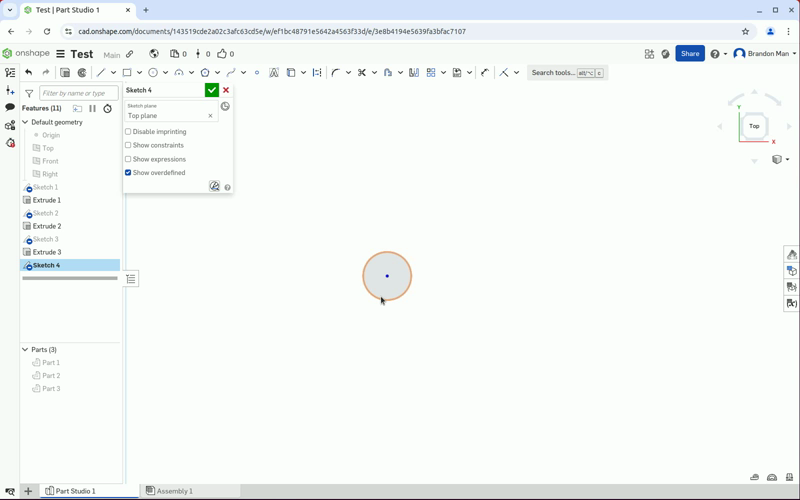
scroll(6)
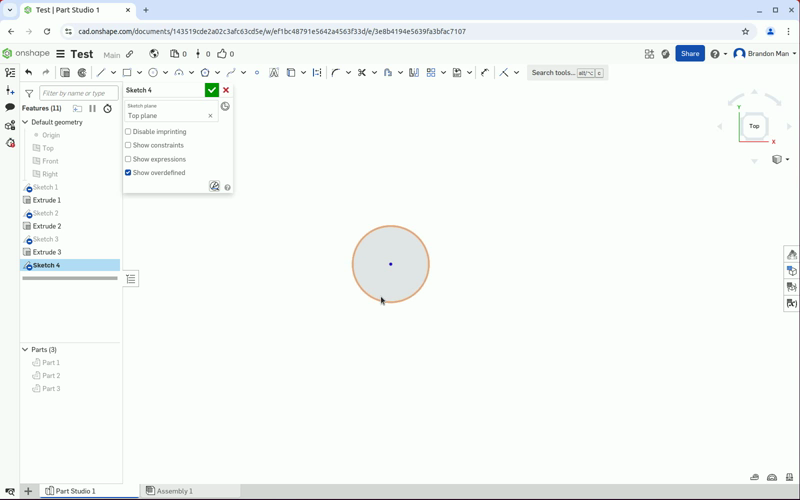
scroll(6)
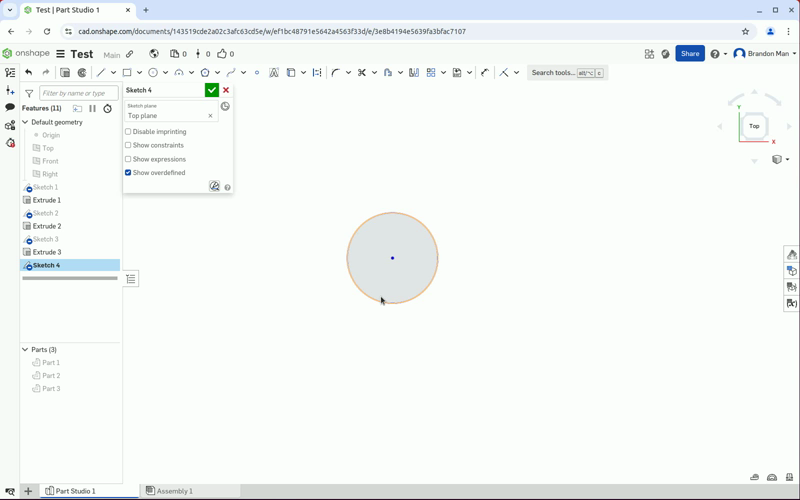
scroll(6)
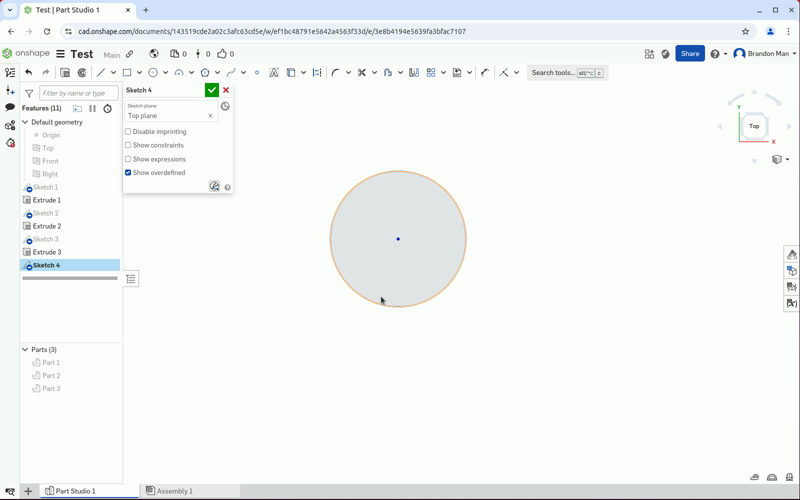
scroll(6)
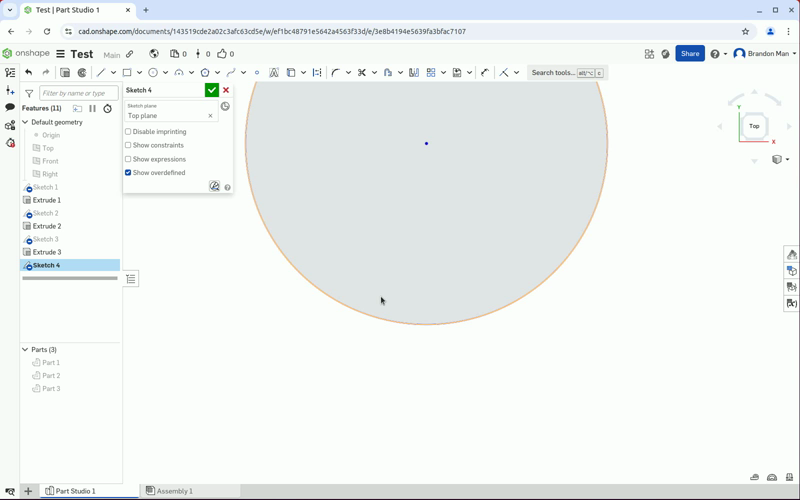
click(381, 296)
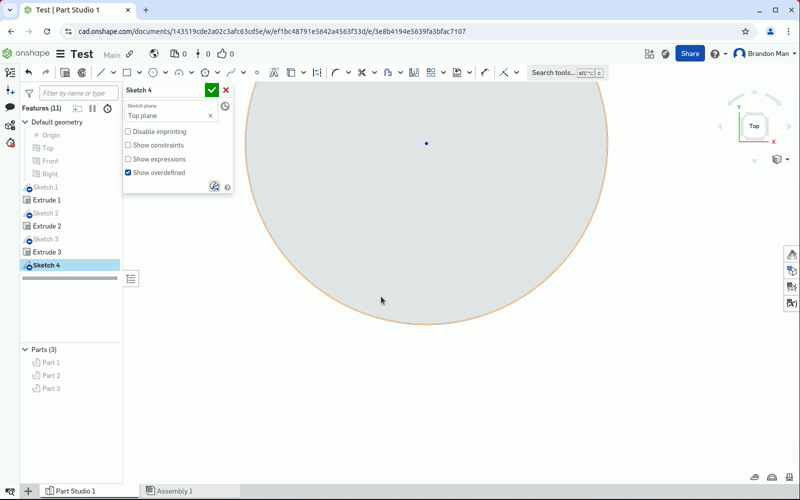
scroll(-6)
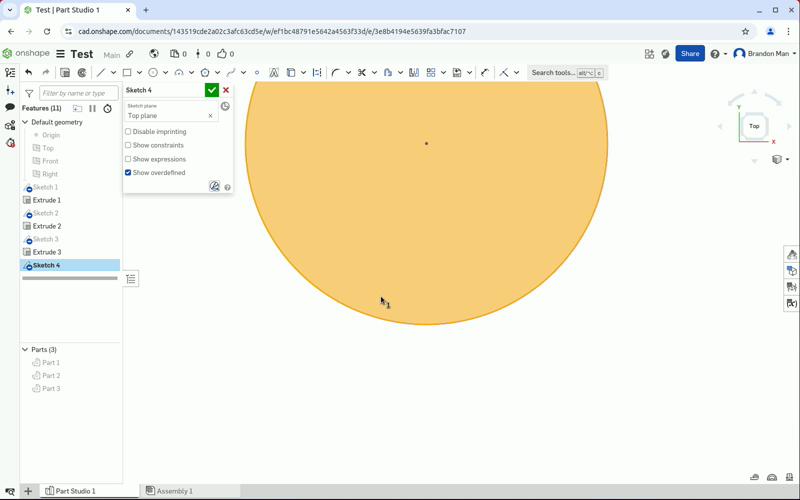
scroll(-6)
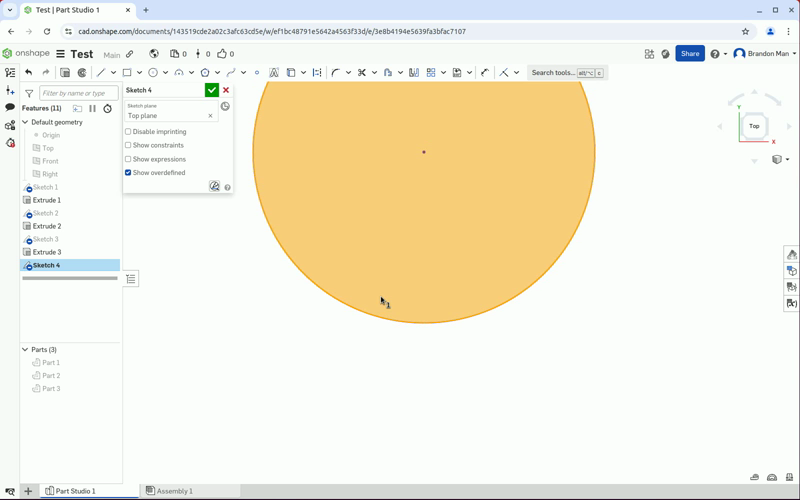
scroll(-6)
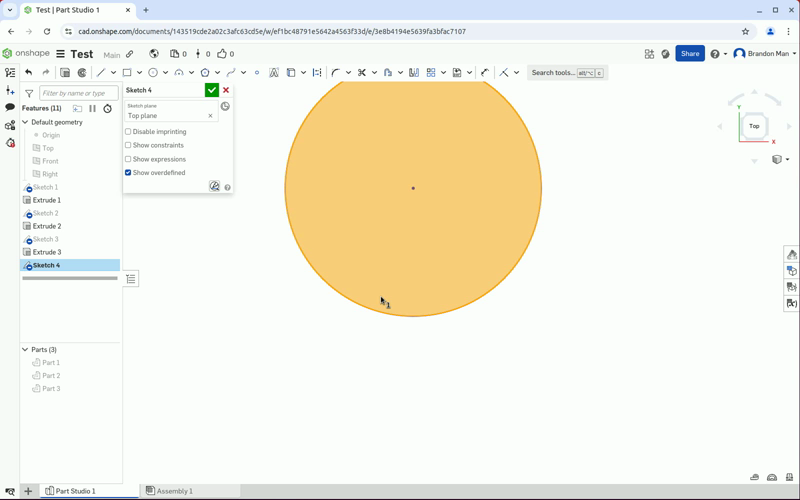
scroll(-6)
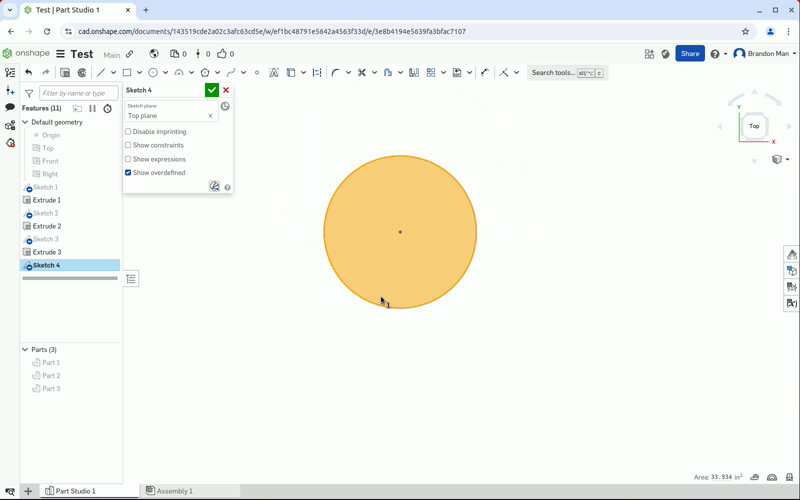
scroll(-6)
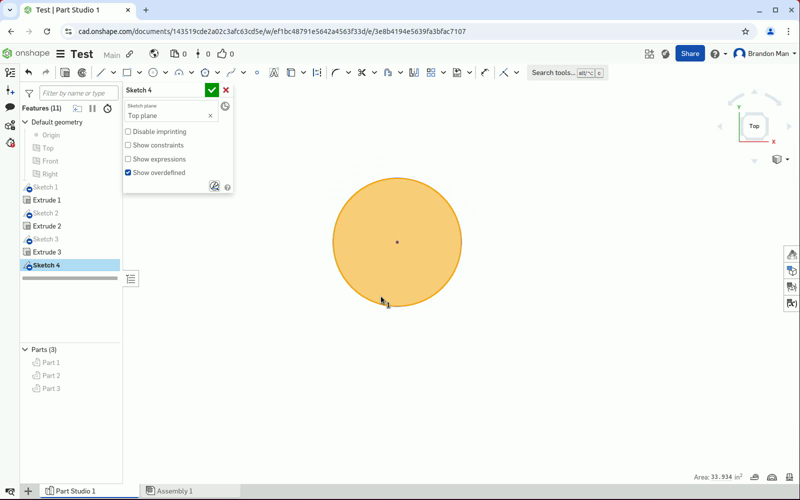
scroll(-6)
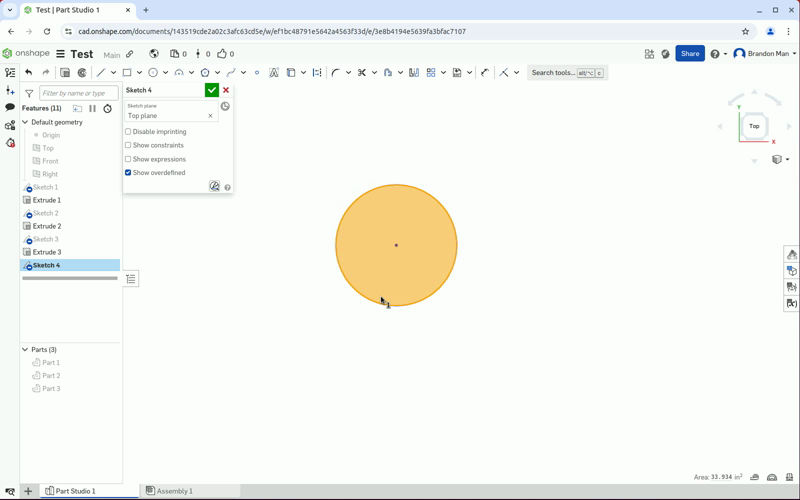
scroll(-6)
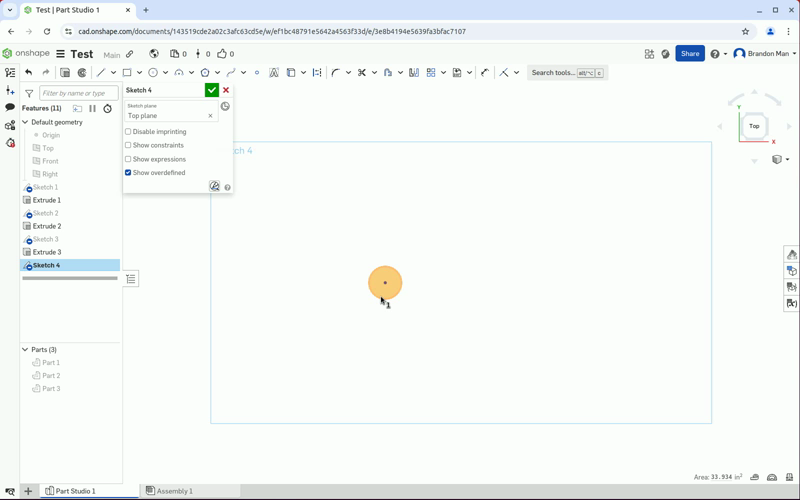
mouse_move(73, 352)
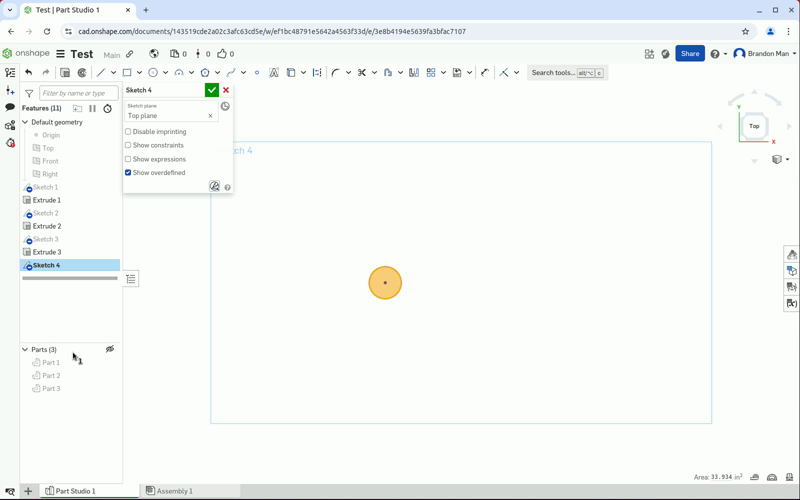
key(shift+y)
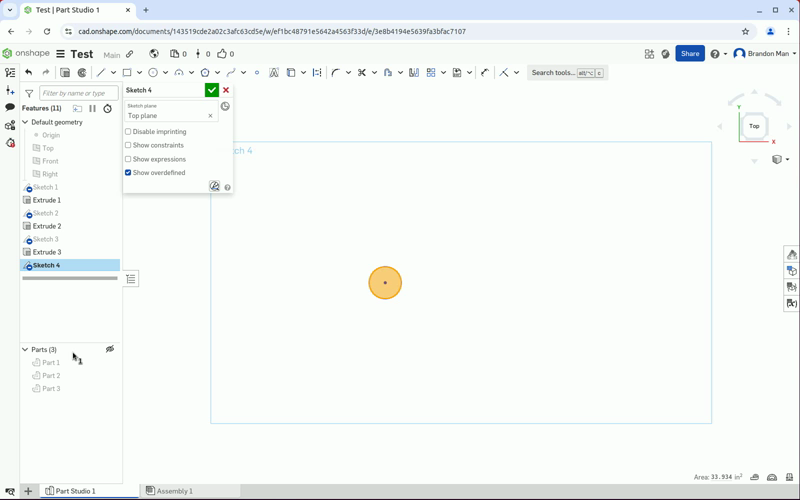
key(shift+e)
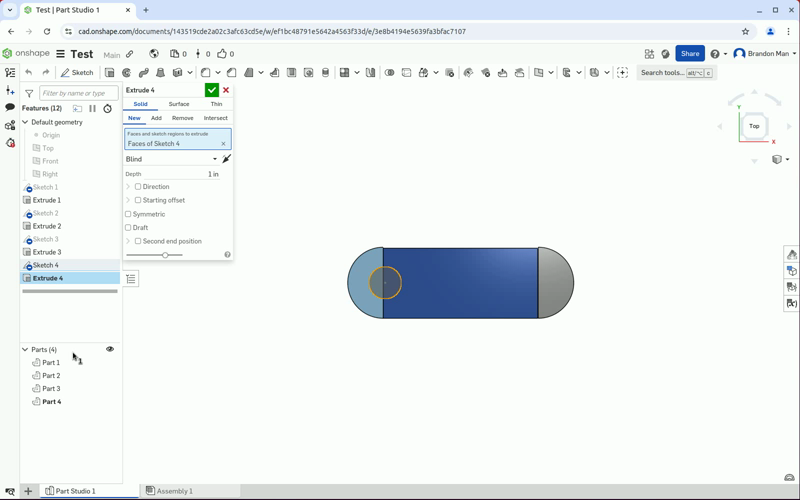
mouse_move(143, 106)
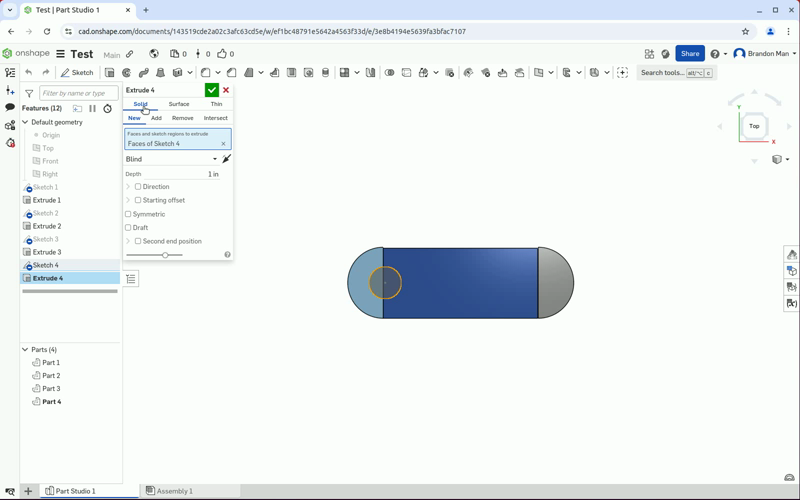
click(143, 106)
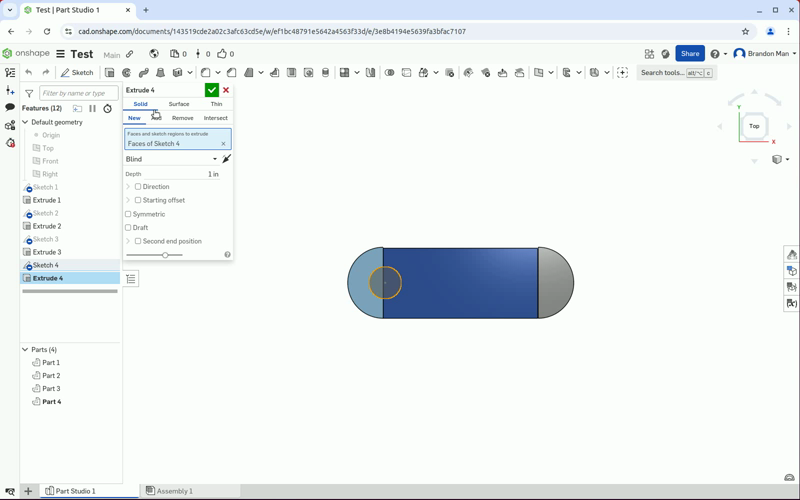
mouse_move(186, 120)
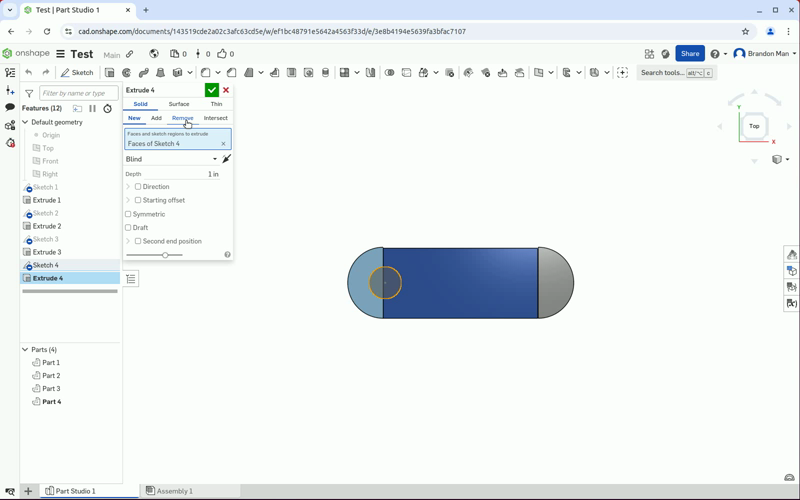
click(186, 120)
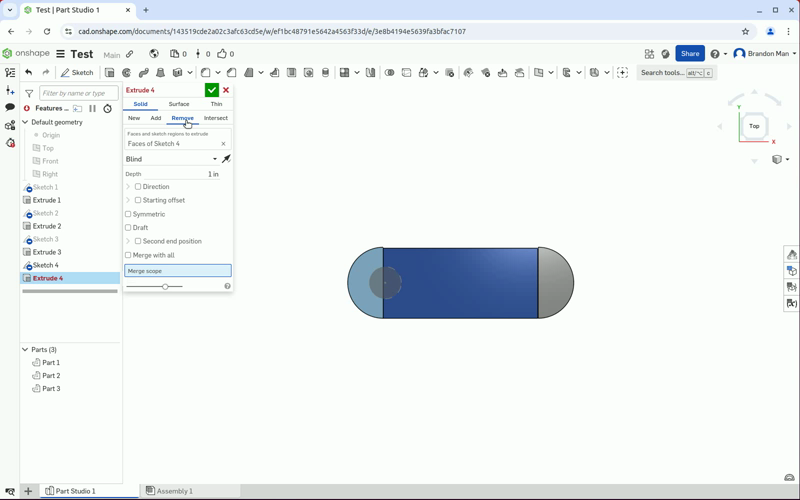
key(tab, 4)
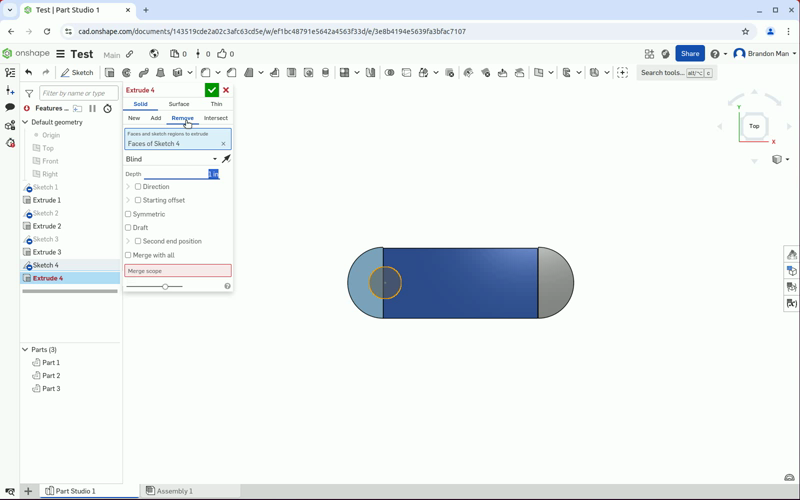
text(-18.294)
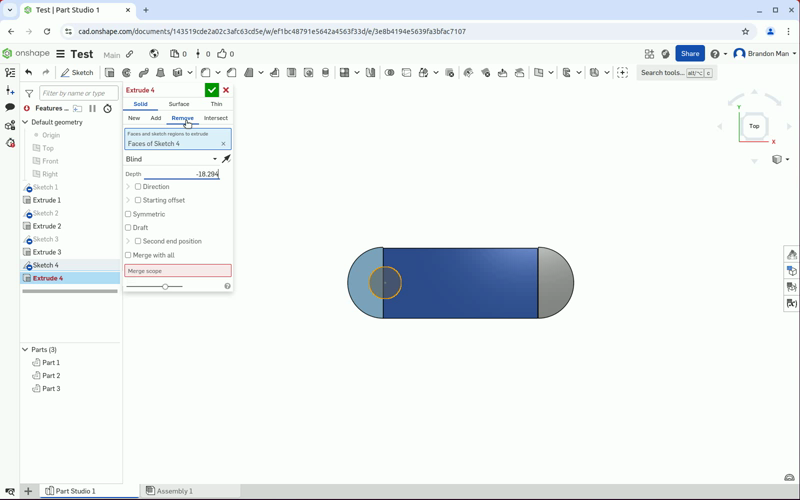
key(tab, 6)
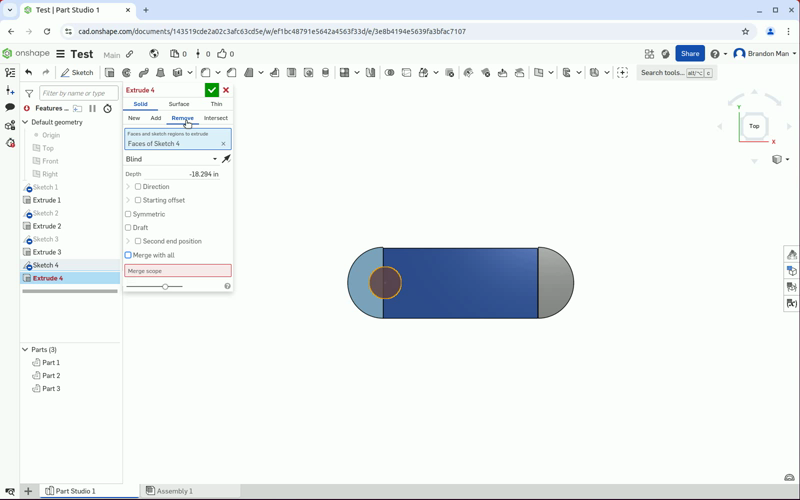
key(space)
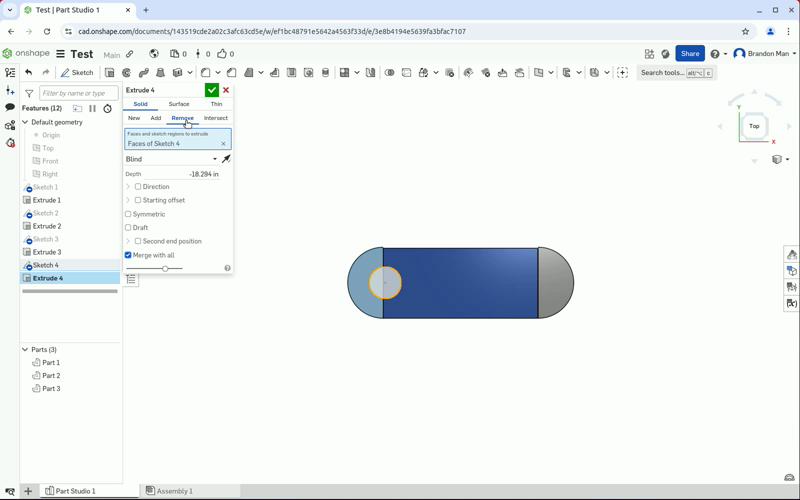
key(enter)
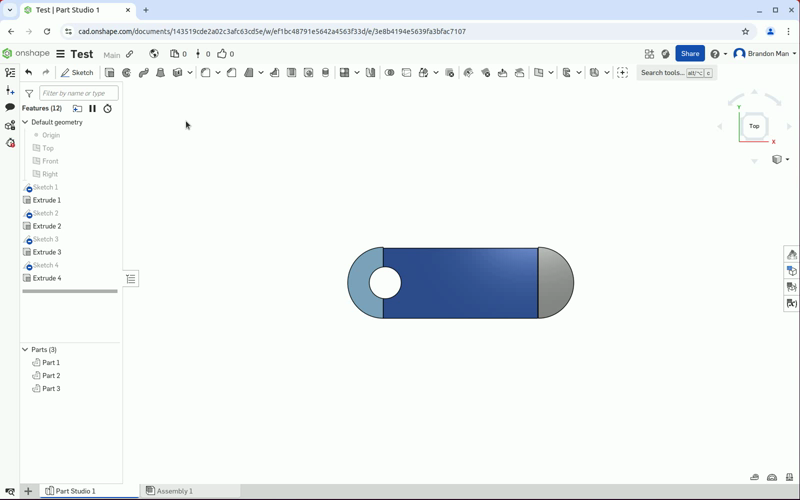
key(shift+h)
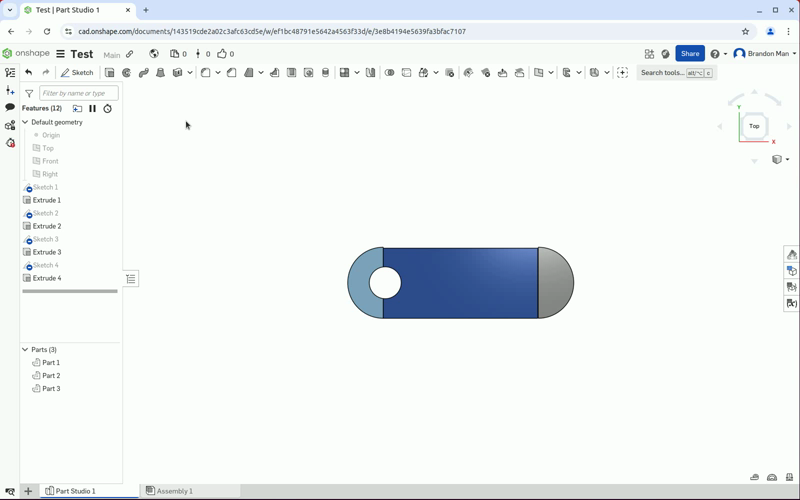
key(shift+h)
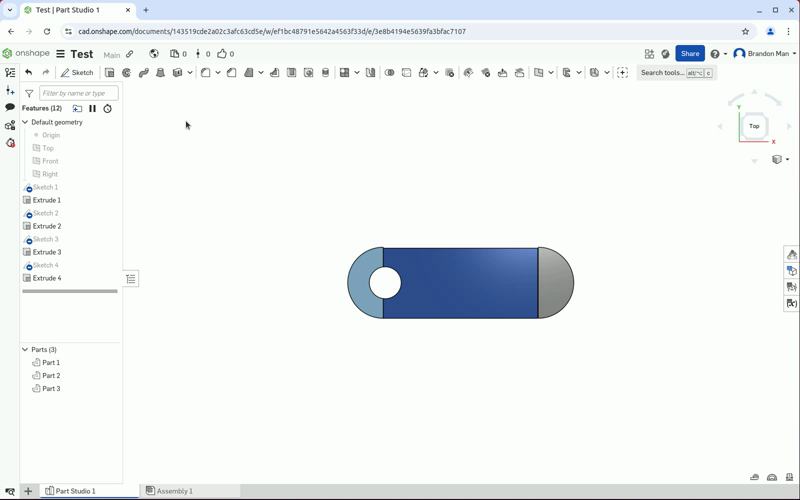
mouse_move(73, 189)
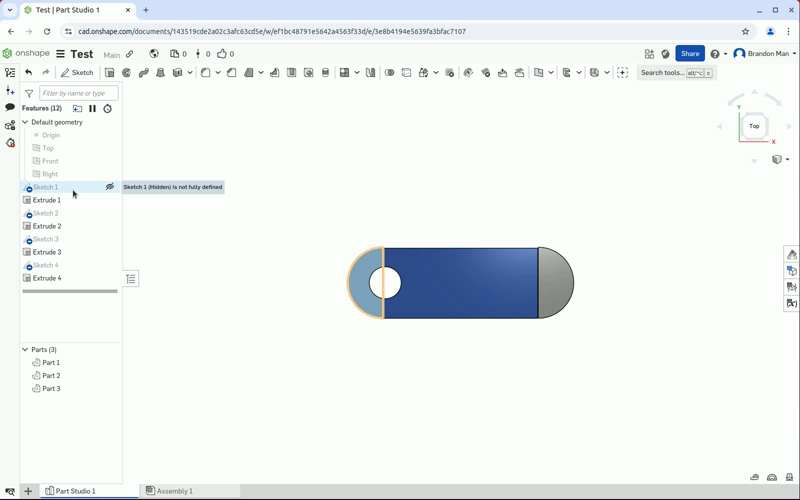
click(73, 189)
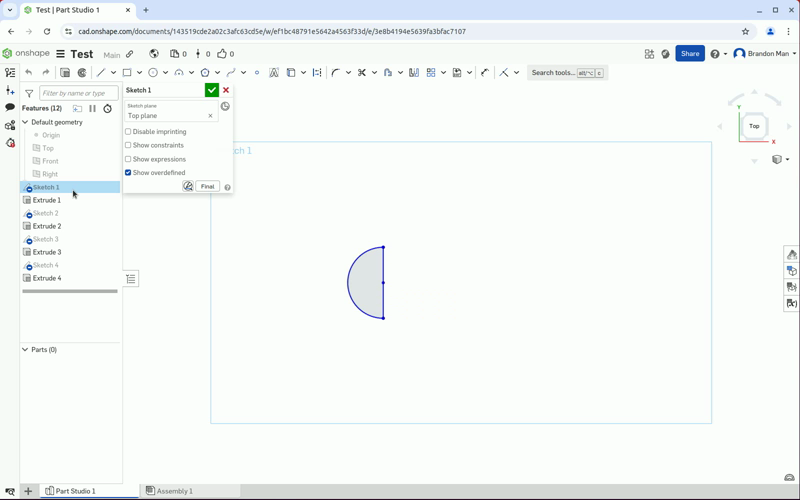
mouse_move(229, 92)
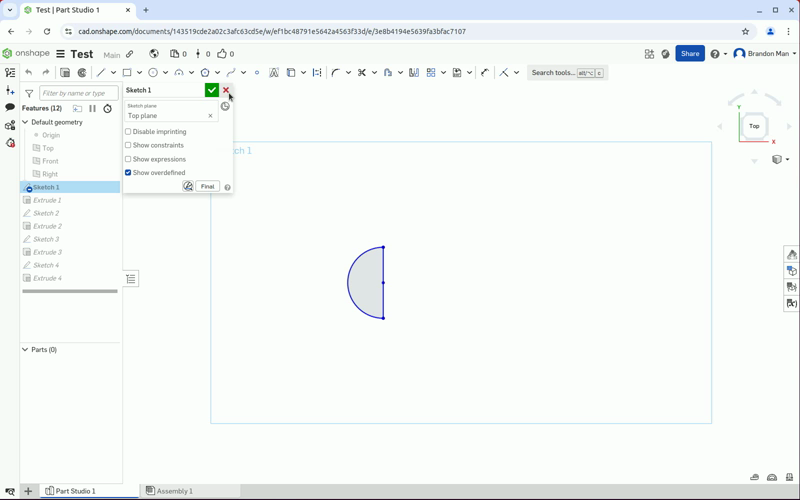
click(229, 92)
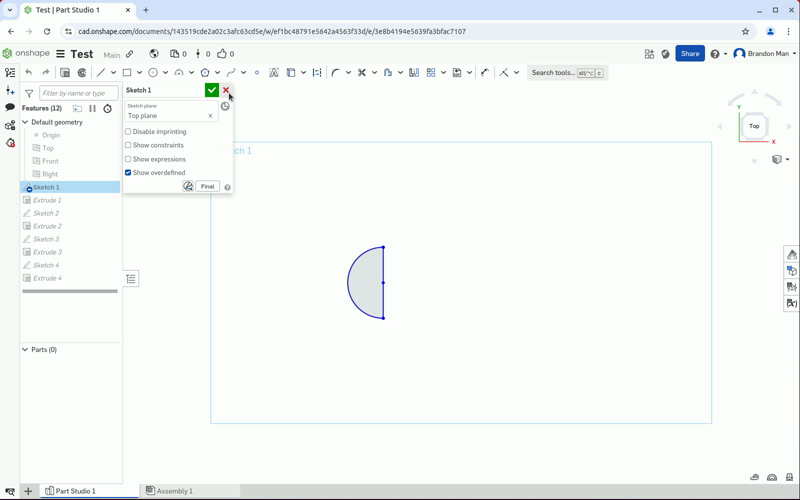
key(shift+s)
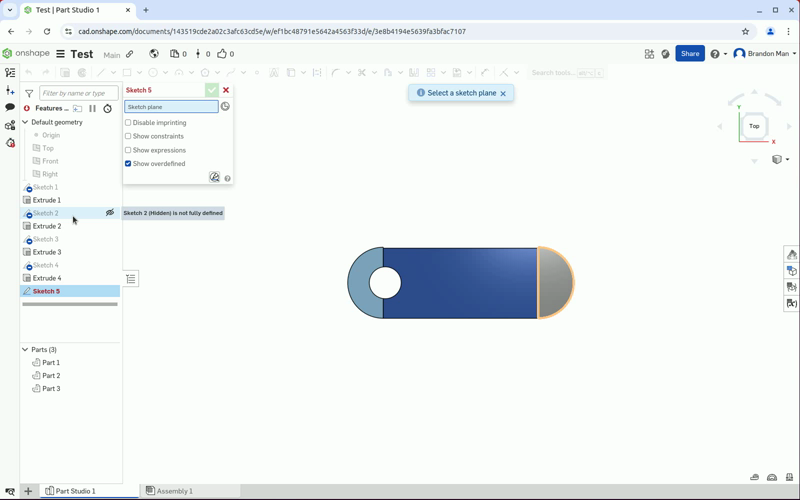
scroll(3)
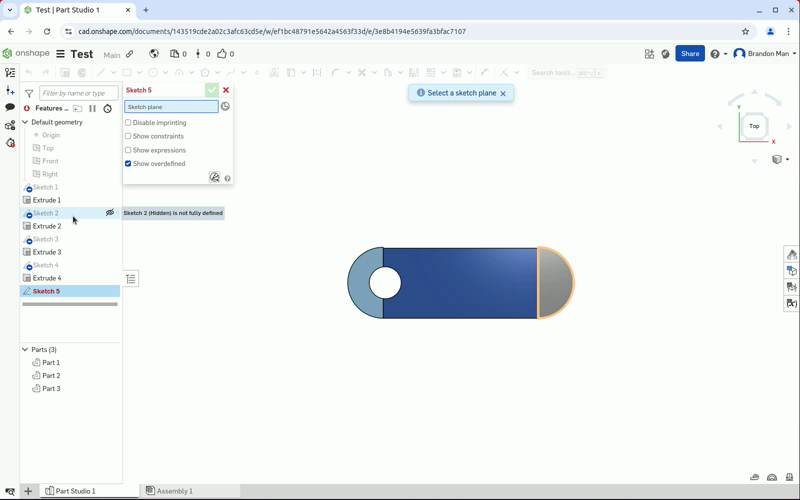
mouse_move(73, 150)
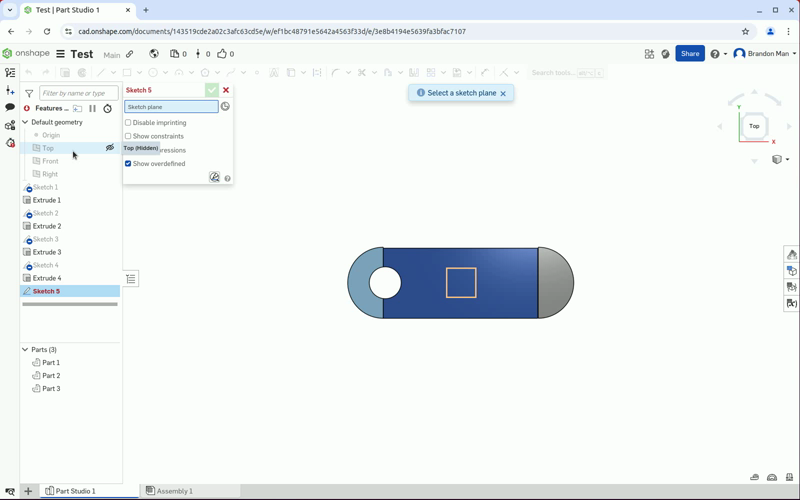
click(73, 150)
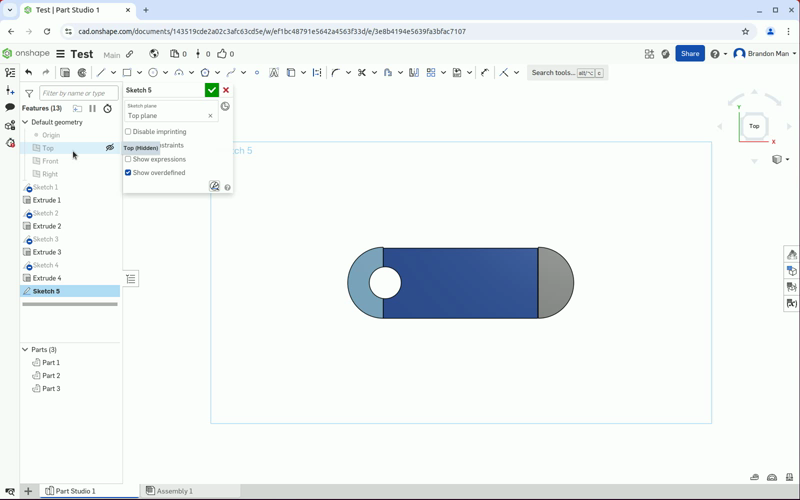
mouse_move(73, 352)
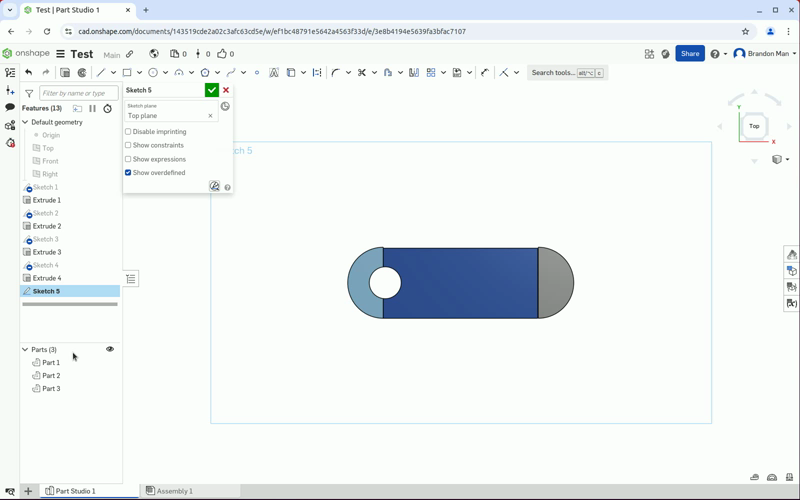
key(y)
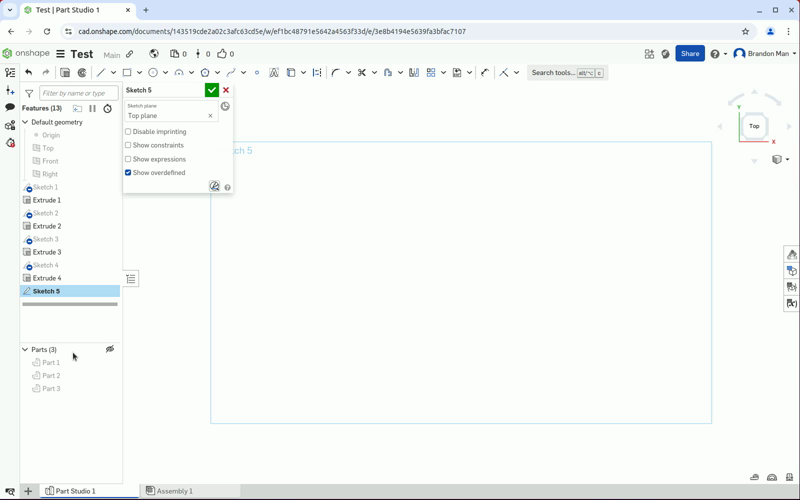
key(c)
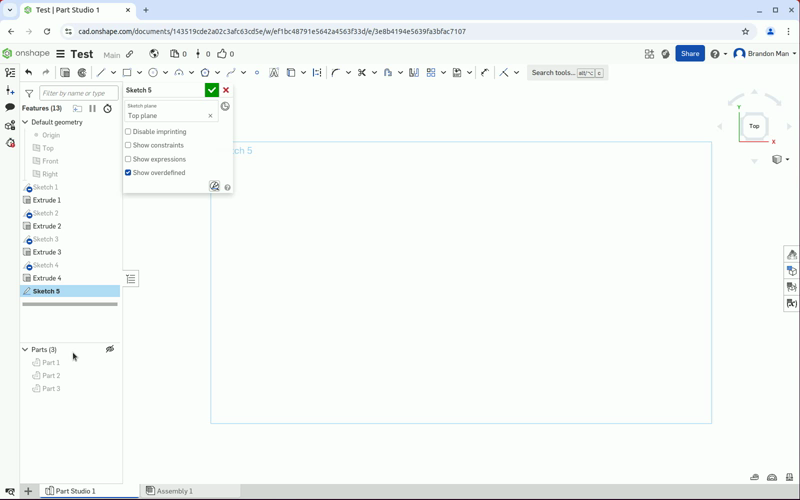
key_down(shift)
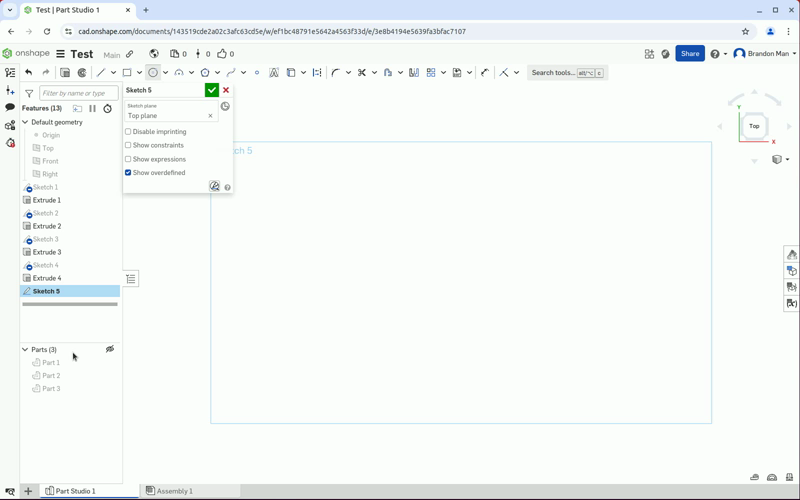
mouse_move(541, 282)
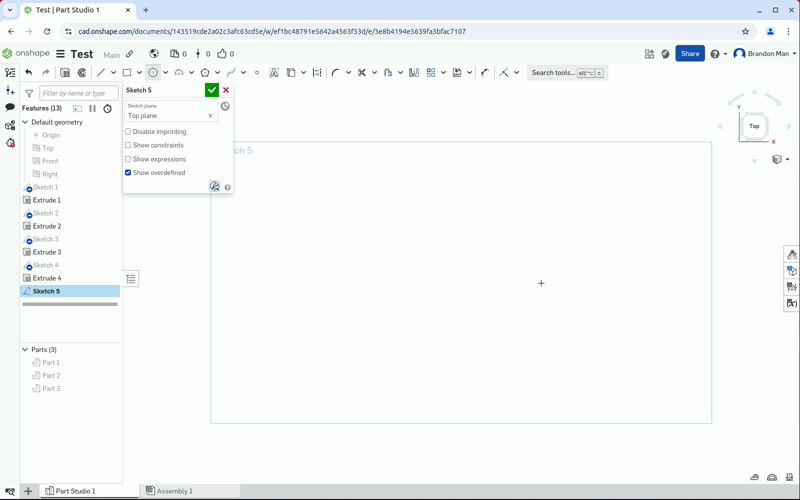
click(541, 282)
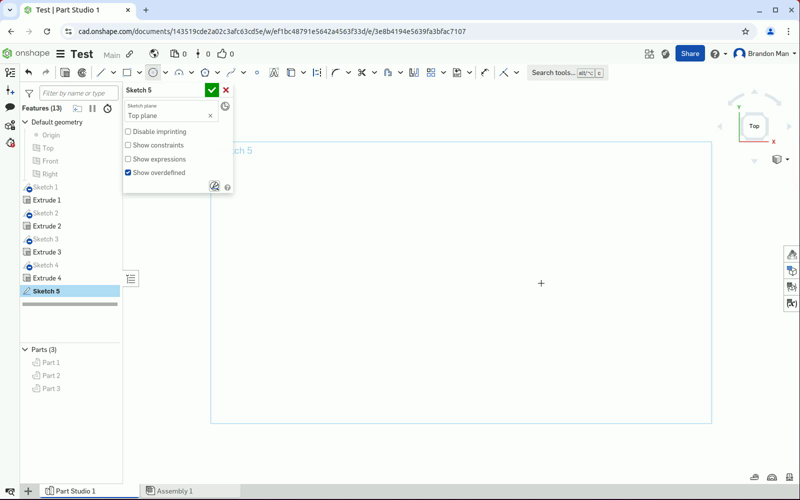
key_up(shift)
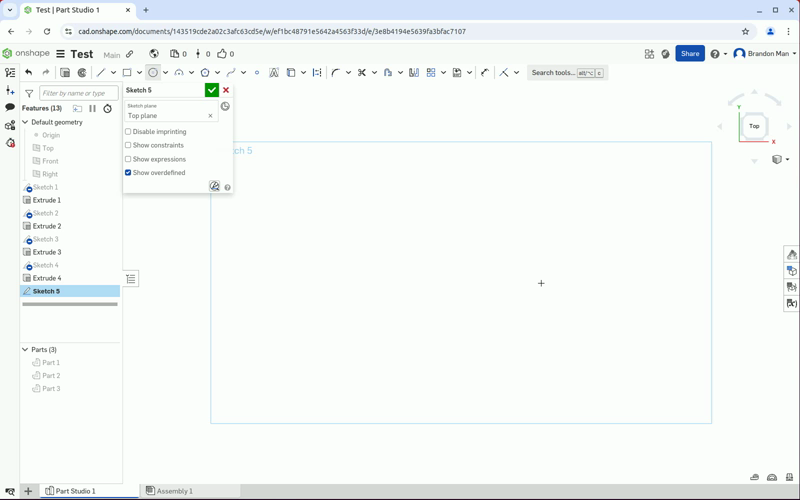
mouse_move(556, 282)
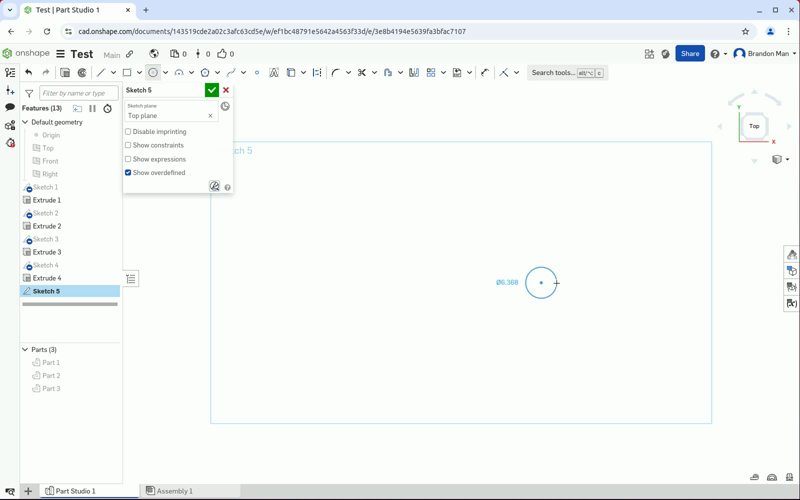
click(556, 282)
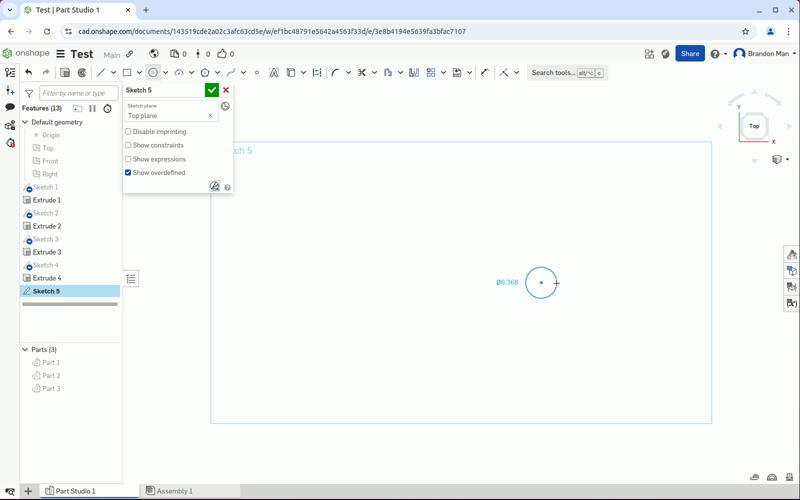
key(esc)
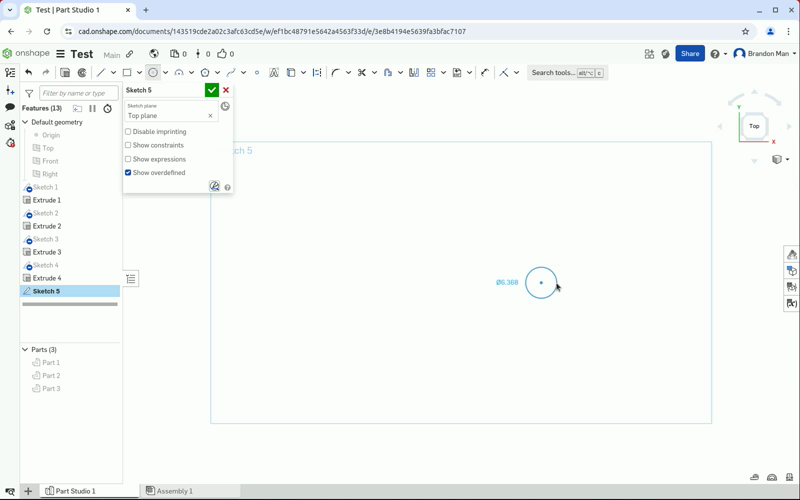
mouse_move(532, 294)
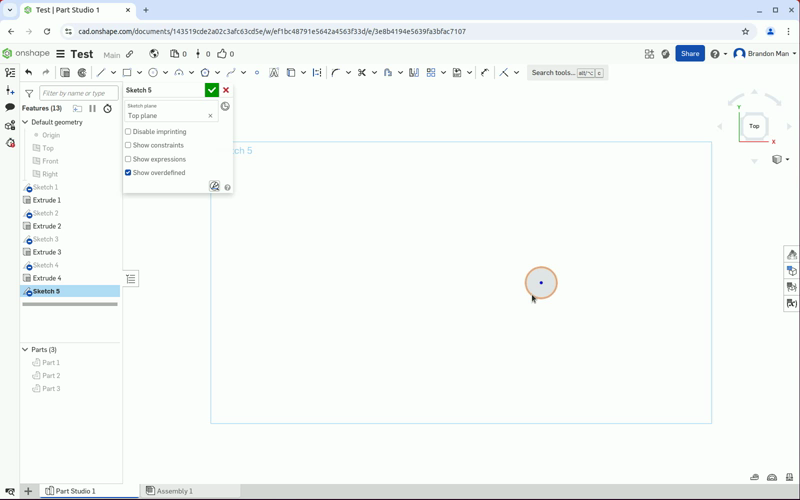
scroll(6)
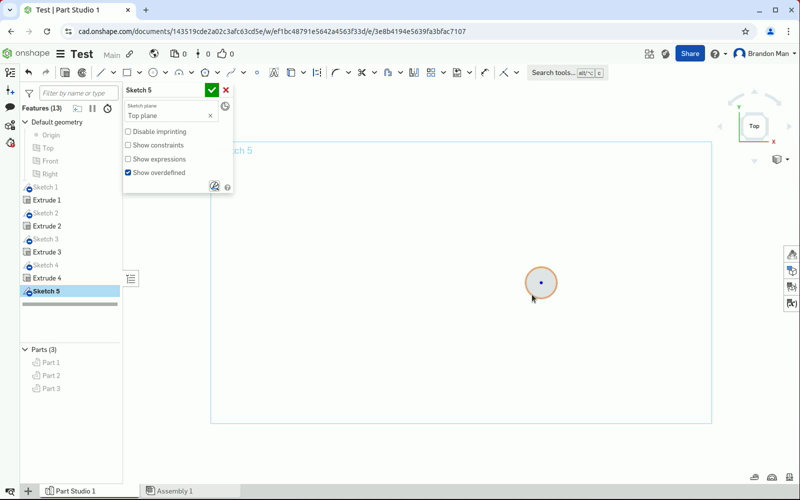
scroll(6)
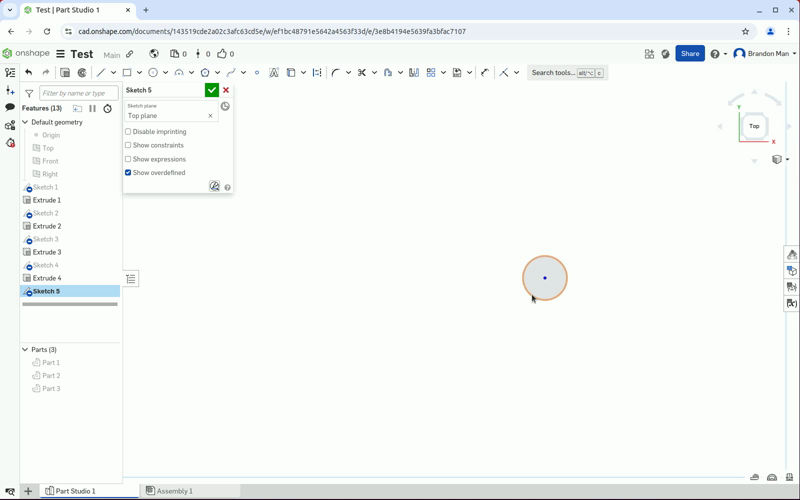
scroll(6)
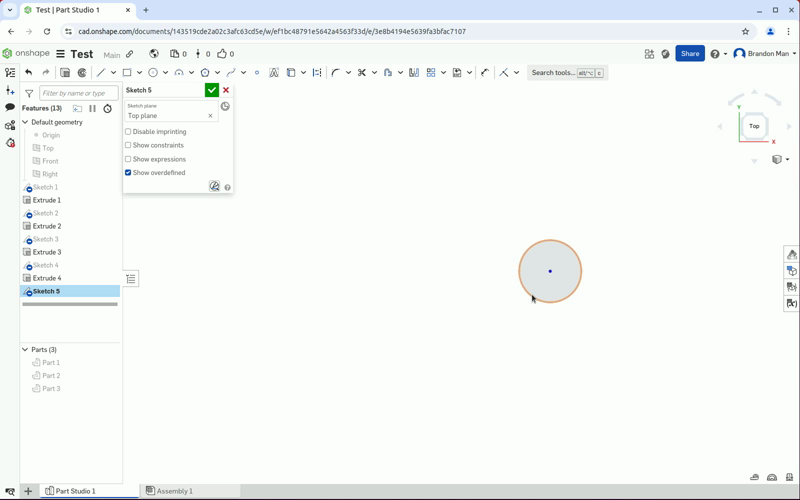
scroll(6)
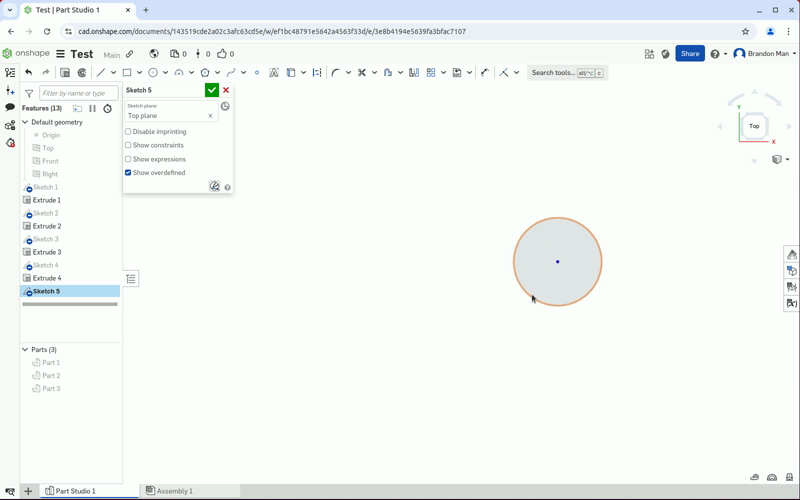
scroll(6)
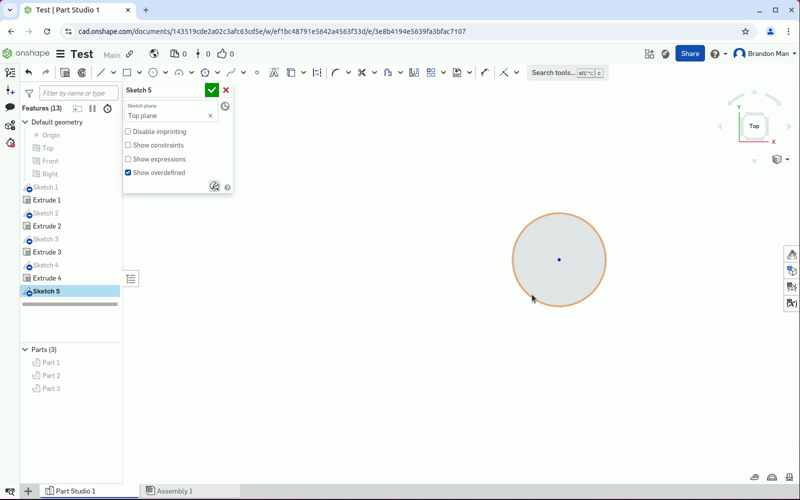
scroll(6)
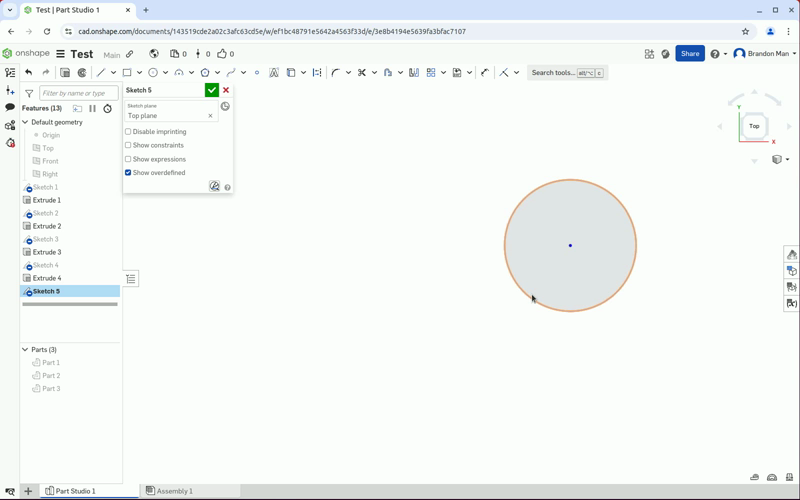
scroll(6)
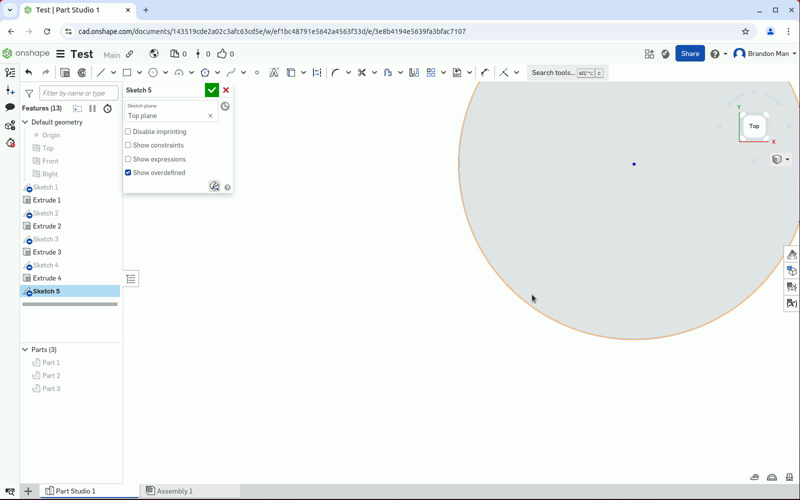
click(532, 294)
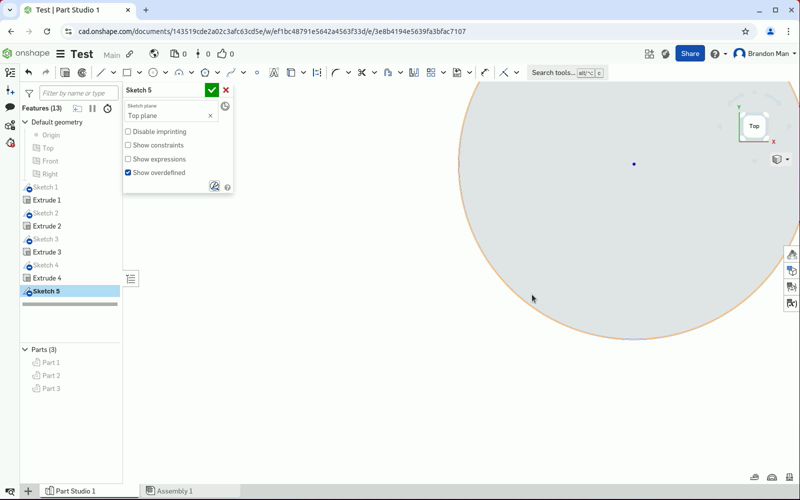
scroll(-6)
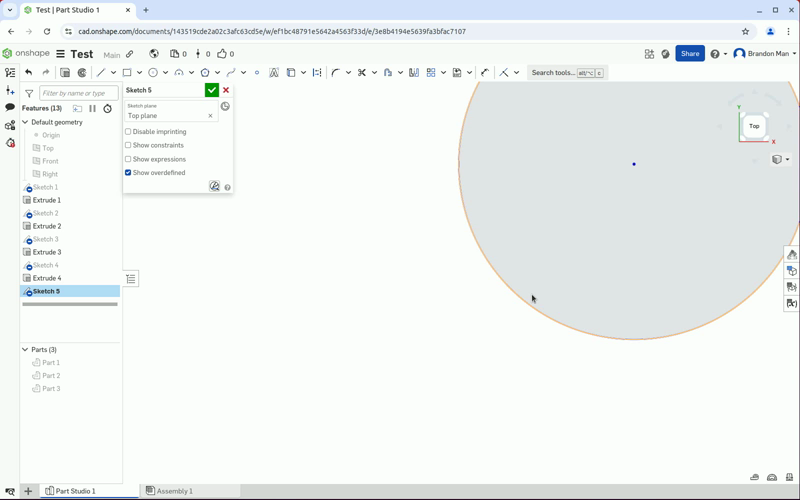
scroll(-6)
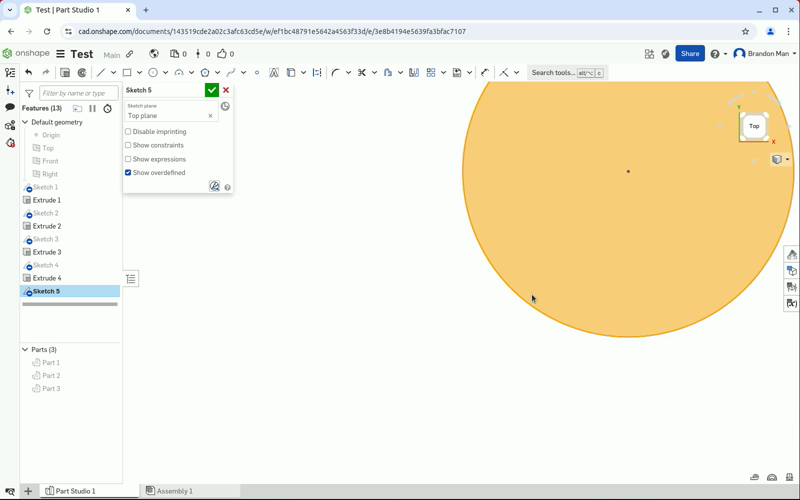
scroll(-6)
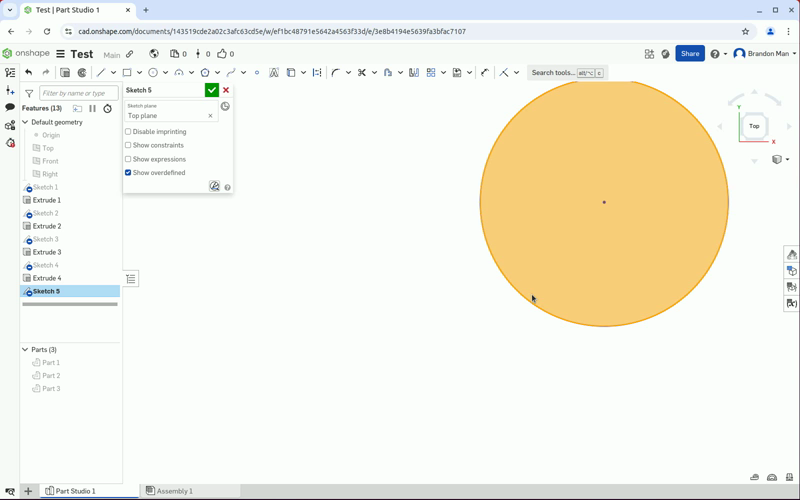
scroll(-6)
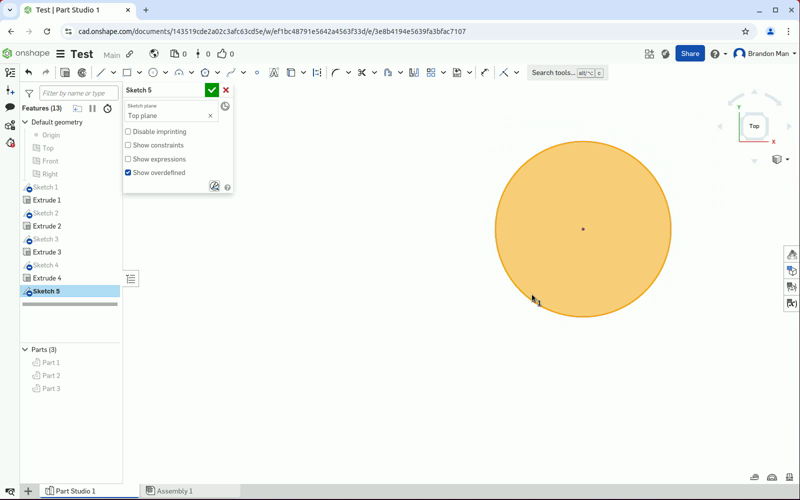
scroll(-6)
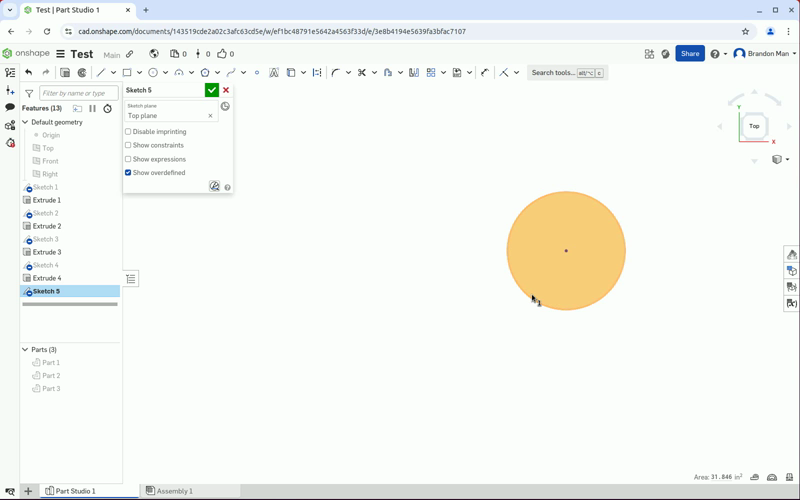
scroll(-6)
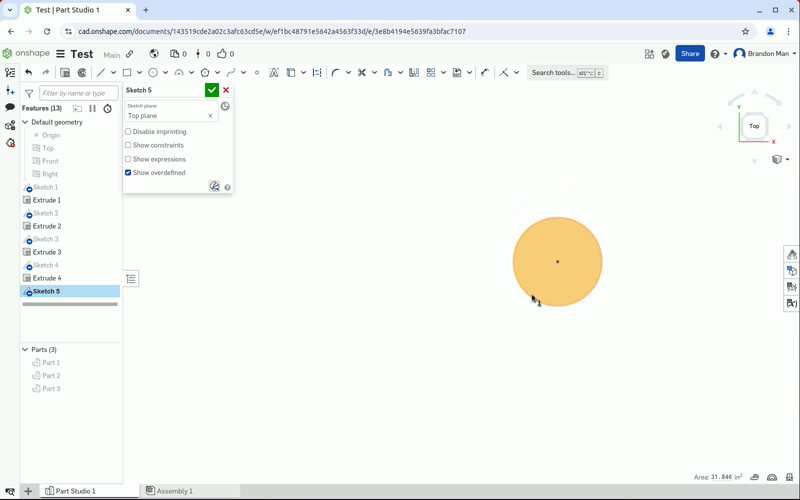
scroll(-6)
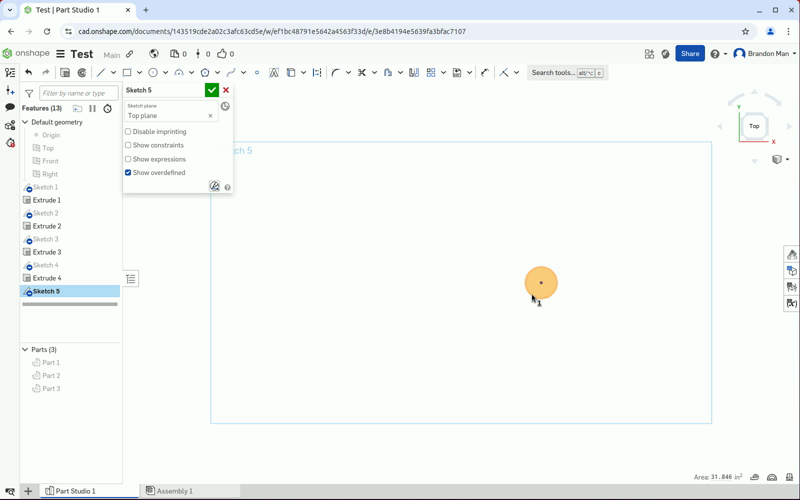
mouse_move(73, 352)
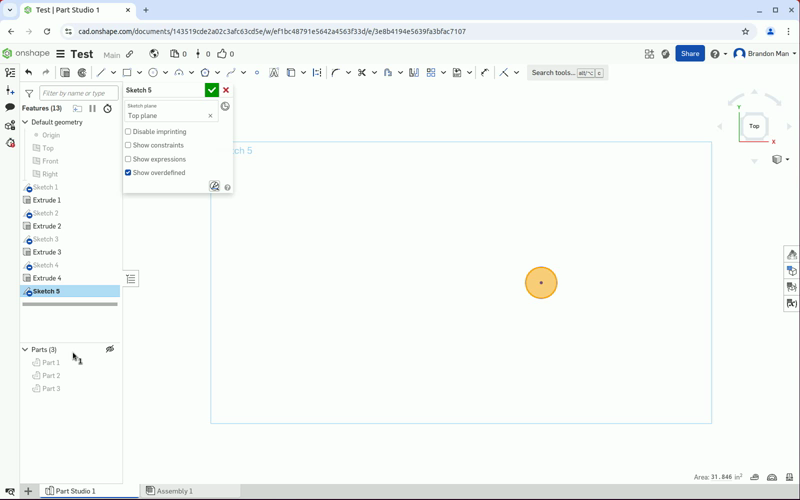
key(shift+y)
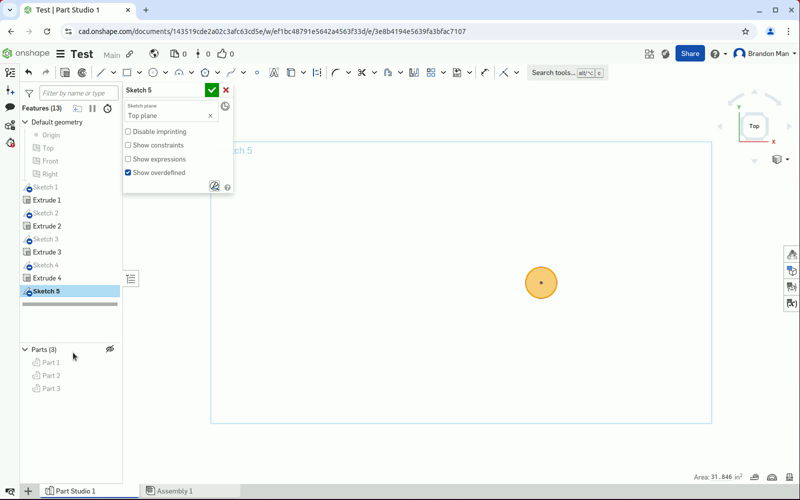
key(shift+e)
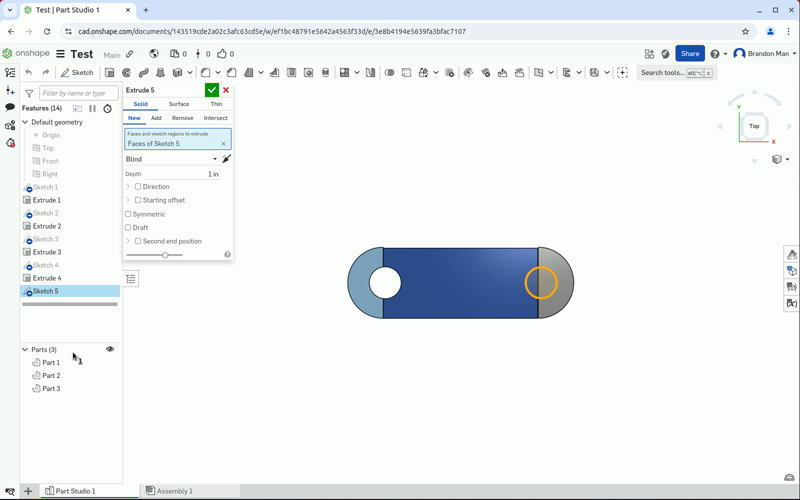
mouse_move(143, 106)
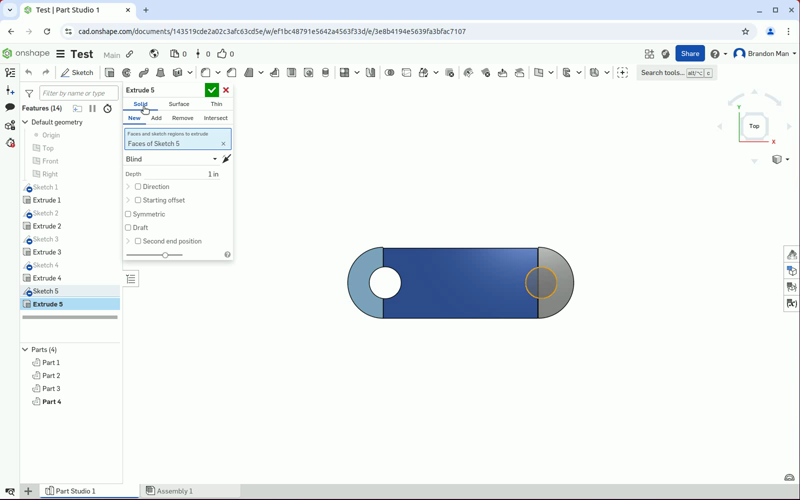
click(143, 106)
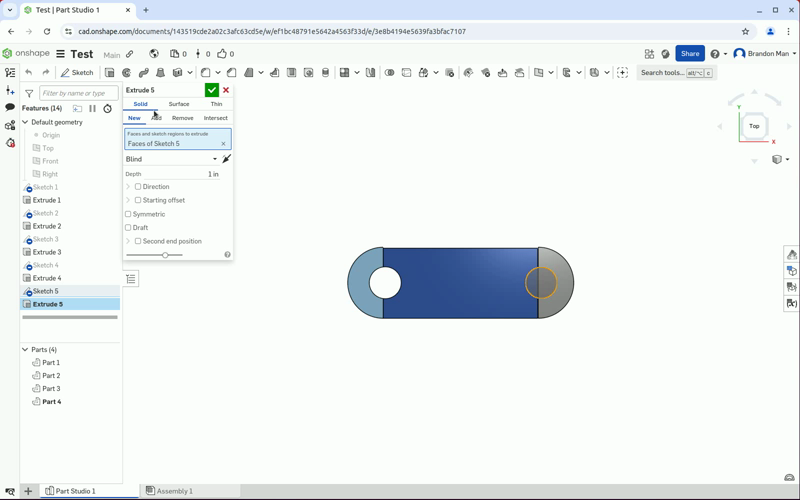
mouse_move(186, 120)
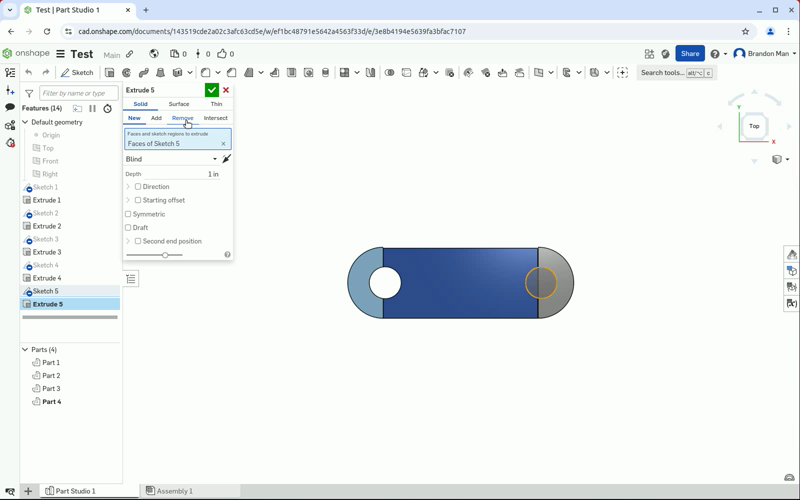
click(186, 120)
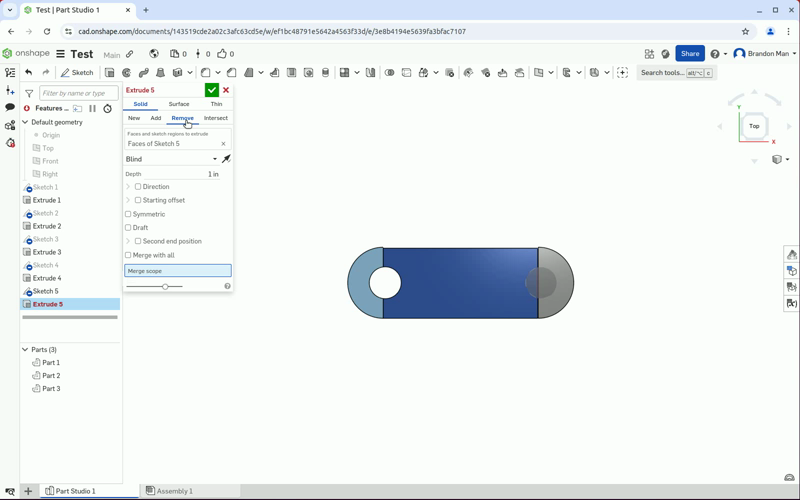
key(tab, 4)
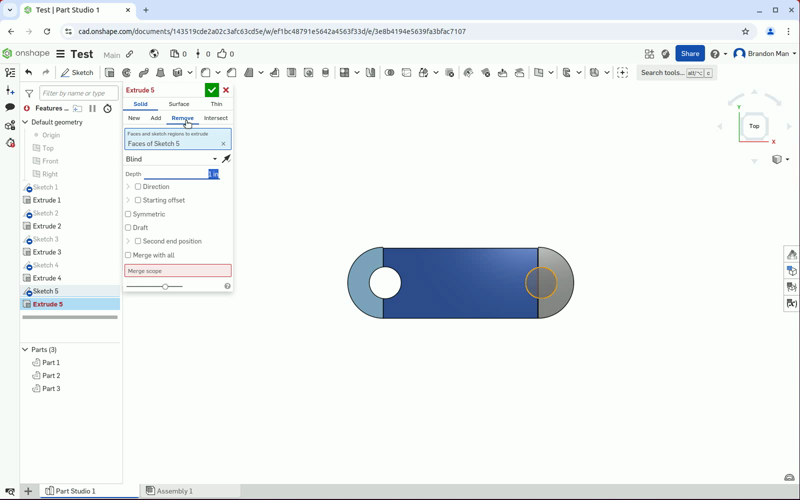
text(-18.294)
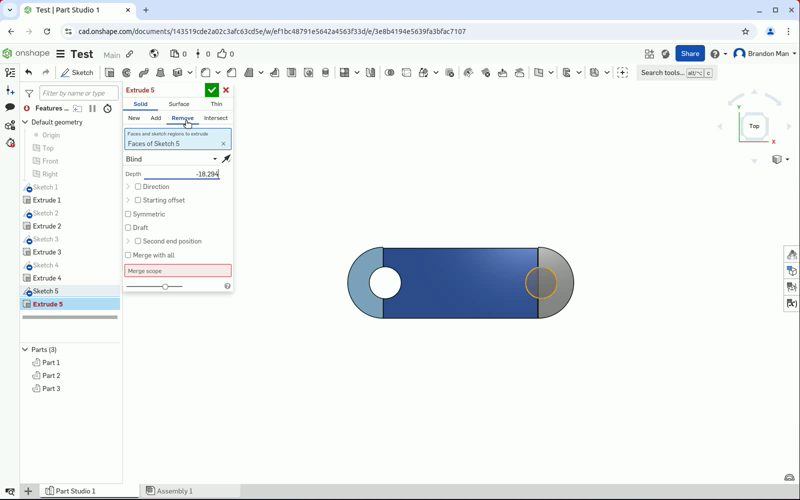
key(tab, 6)
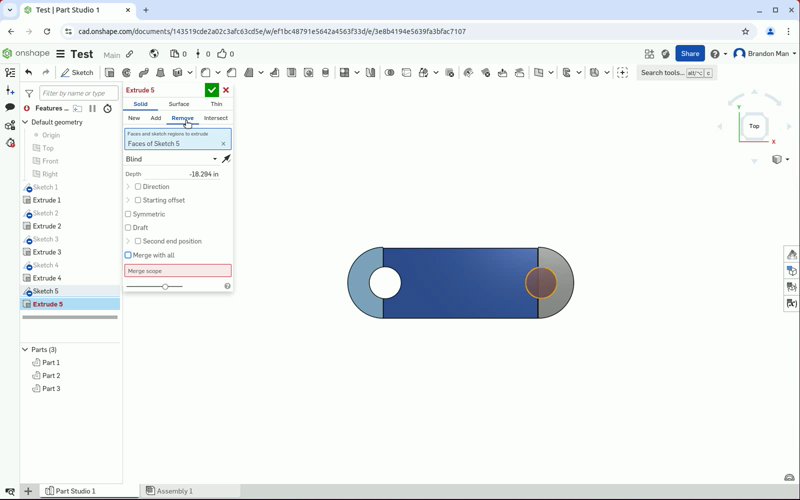
key(space)
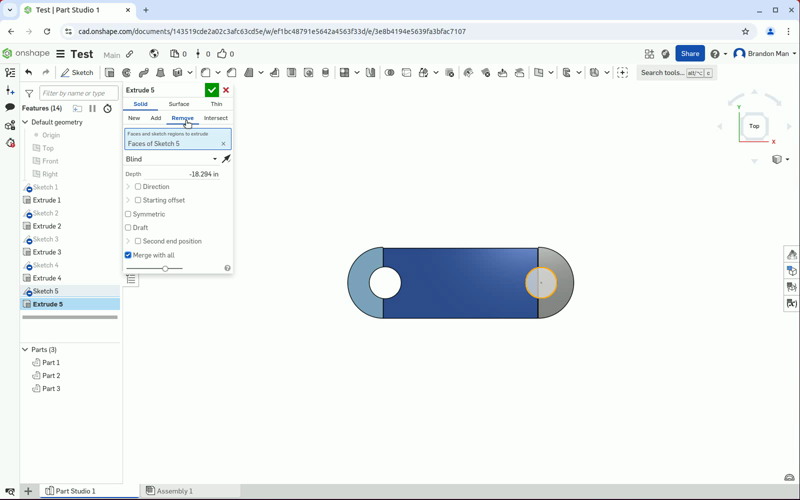
key(enter)
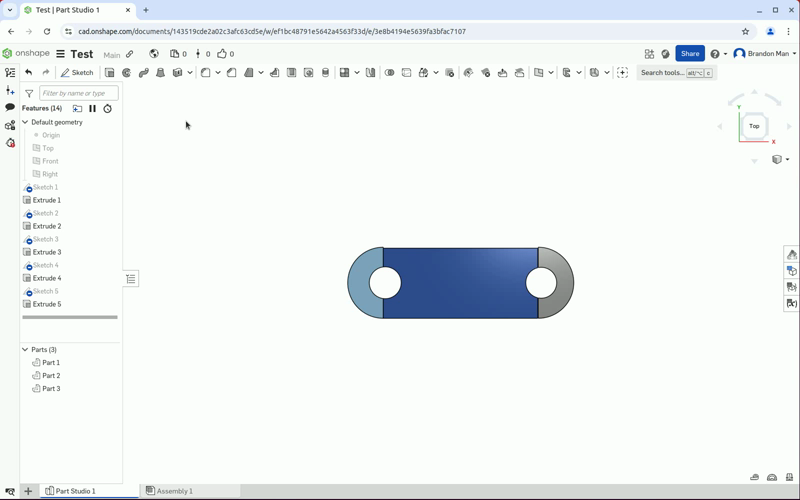
key(shift+h)
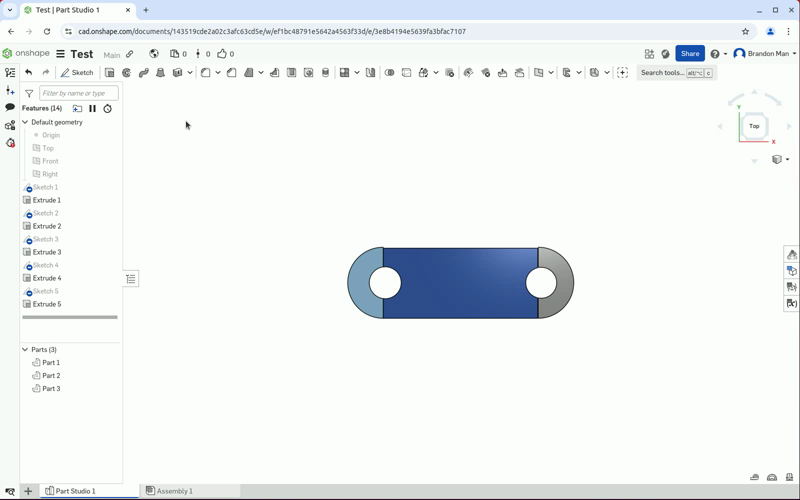
key(shift+h)
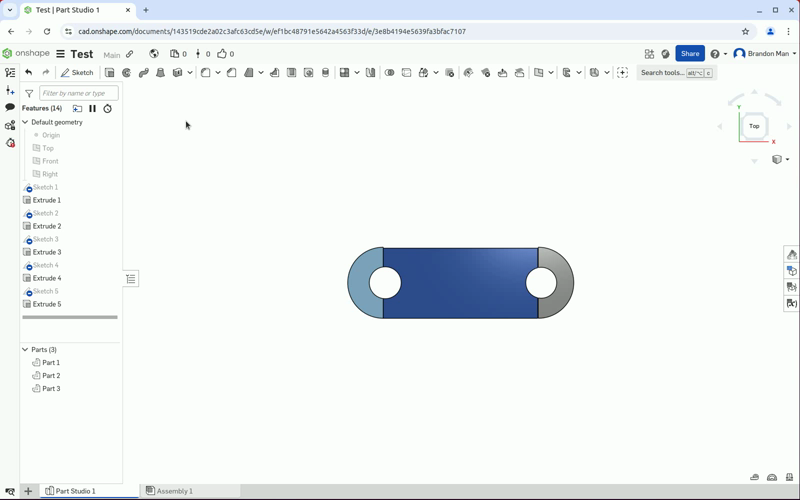
mouse_move(73, 189)
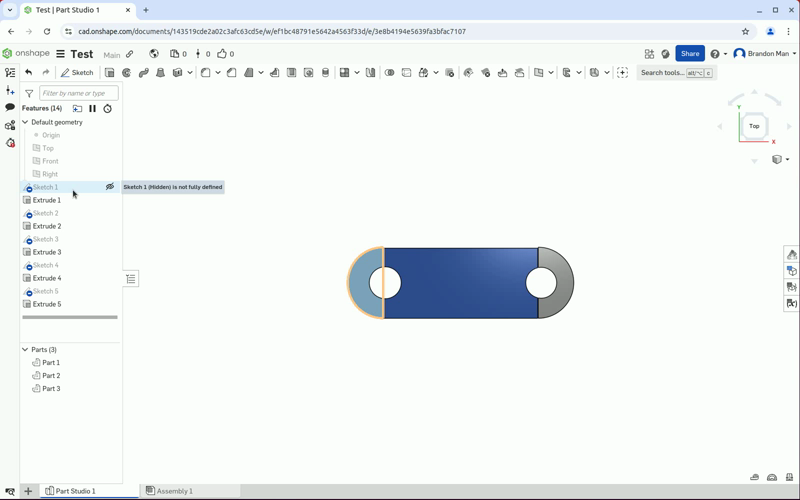
click(73, 189)
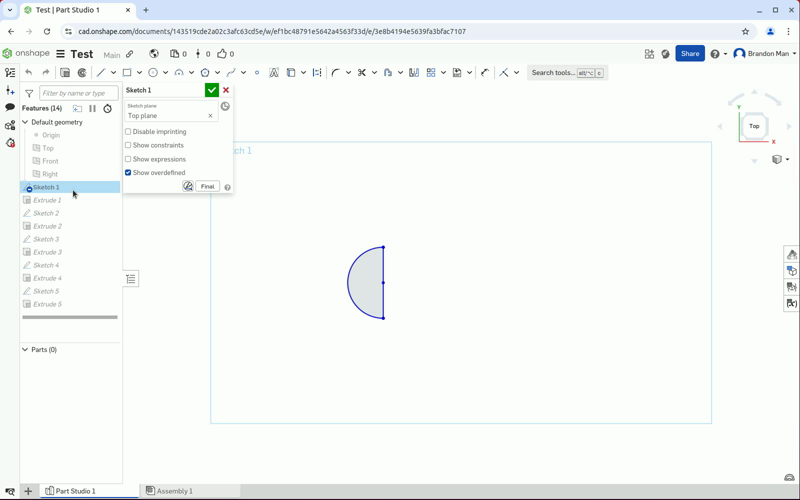
mouse_move(229, 92)
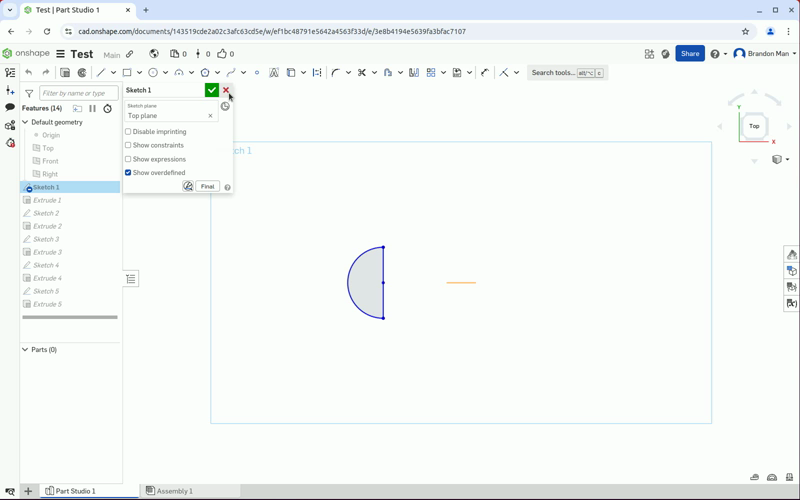
click(229, 92)
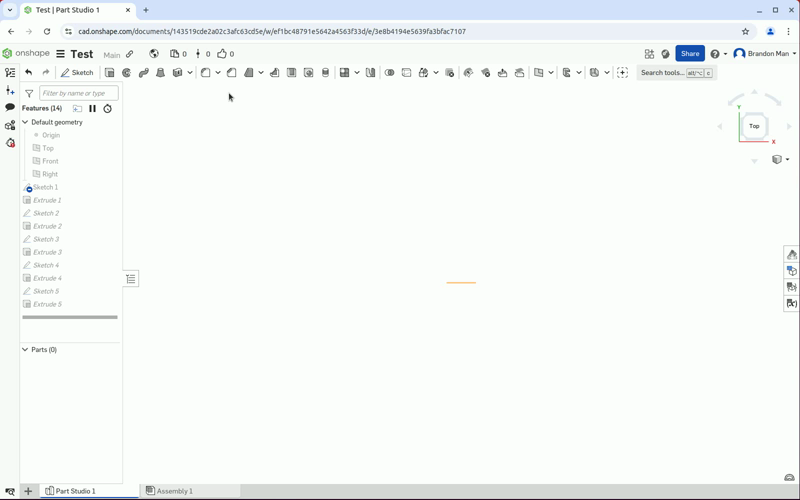
mouse_move(541, 75)
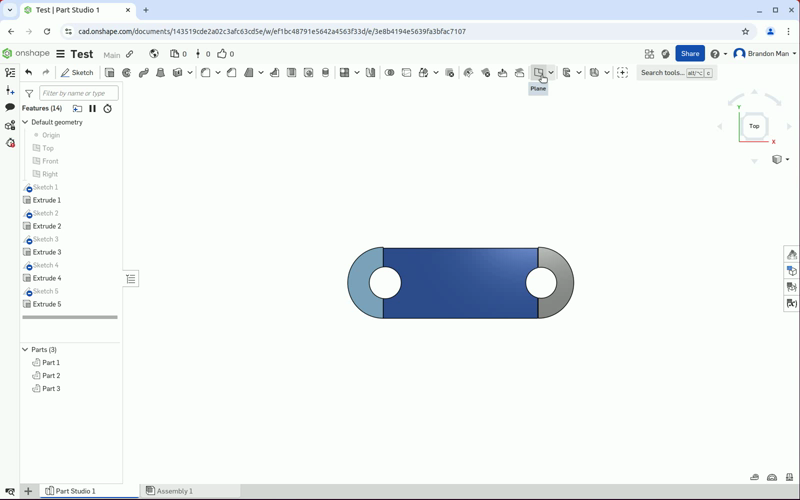
click(541, 75)
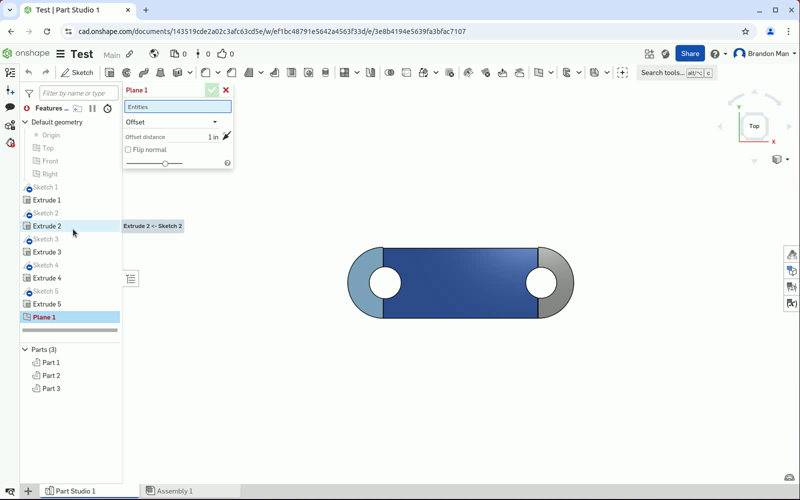
scroll(3)
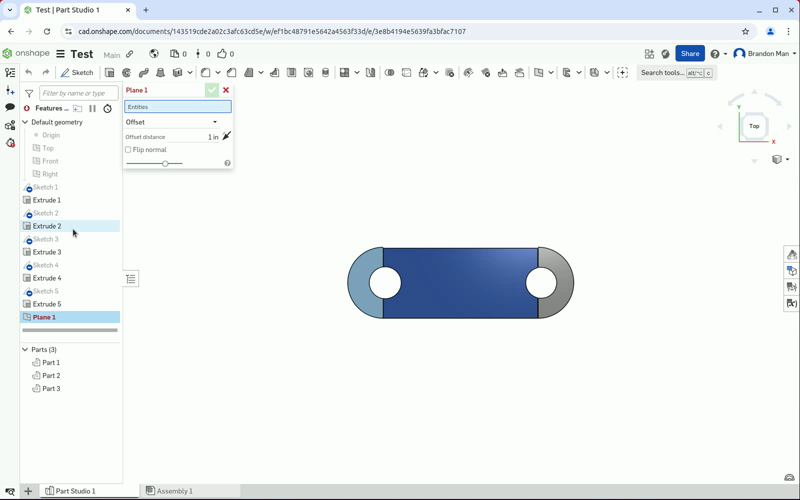
mouse_move(73, 150)
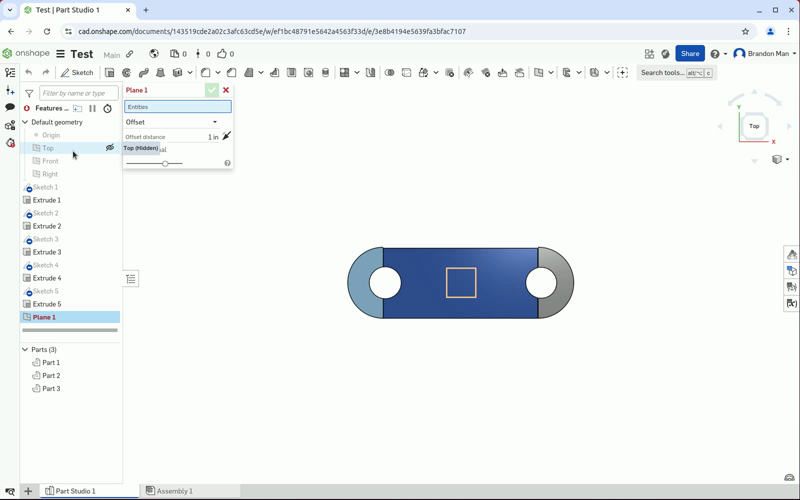
click(73, 150)
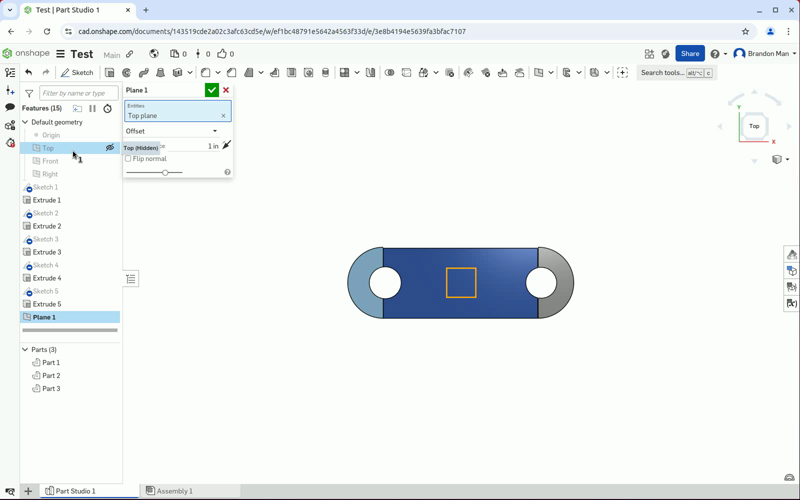
key(tab, 2)
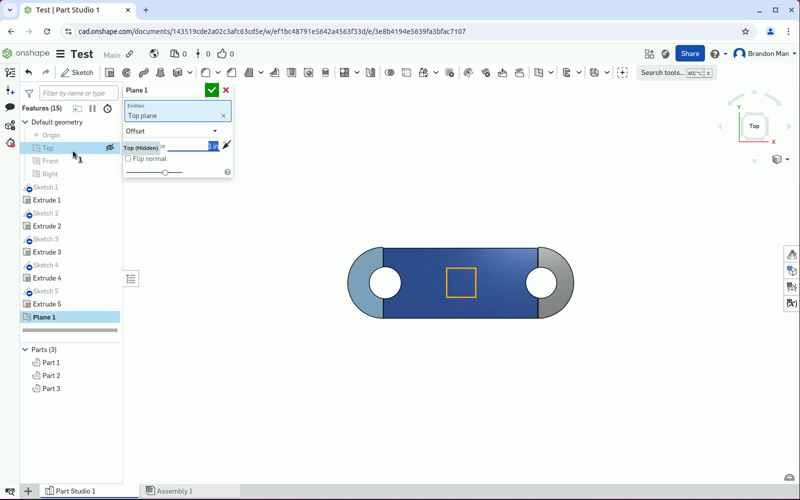
text(5.299)
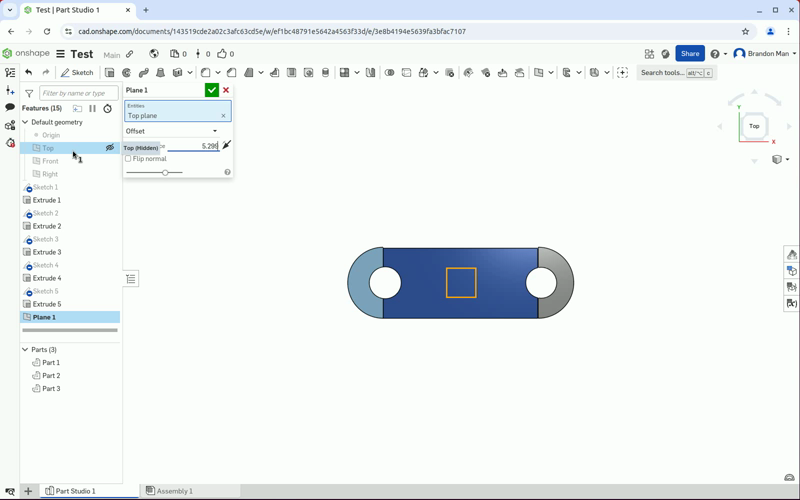
key(enter, 2)
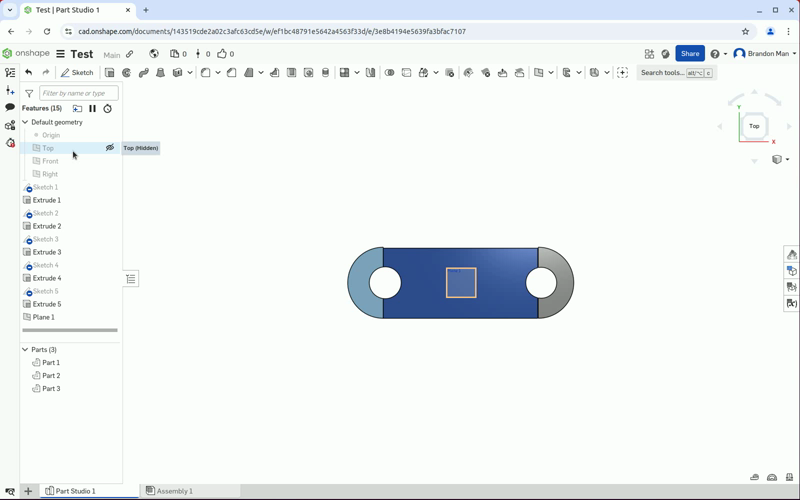
key(shift+s)
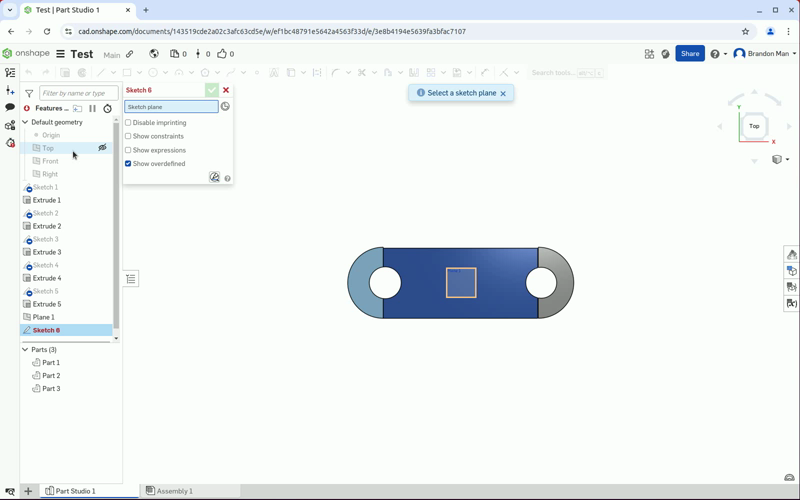
mouse_move(69, 319)
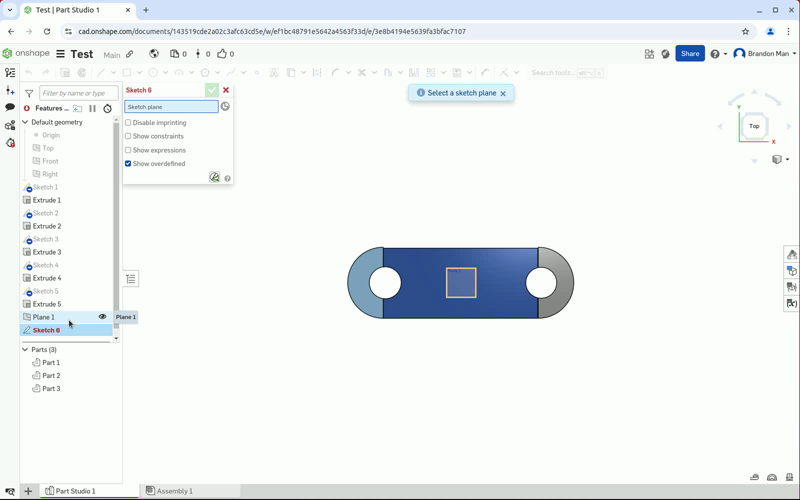
click(69, 319)
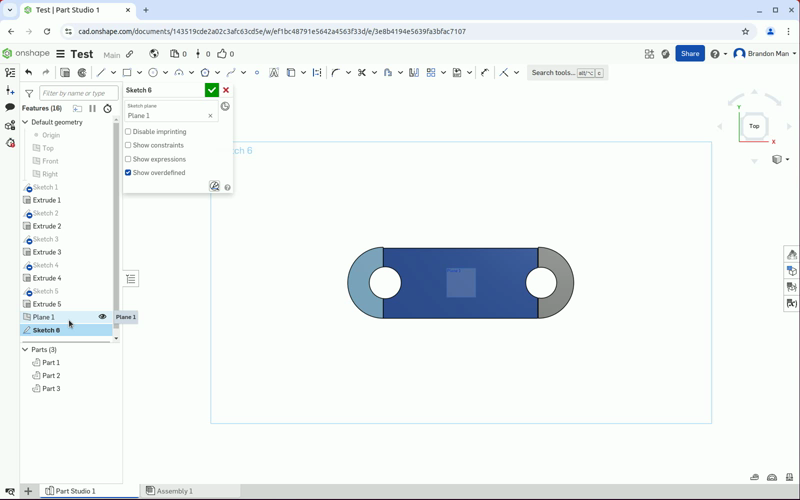
mouse_move(73, 352)
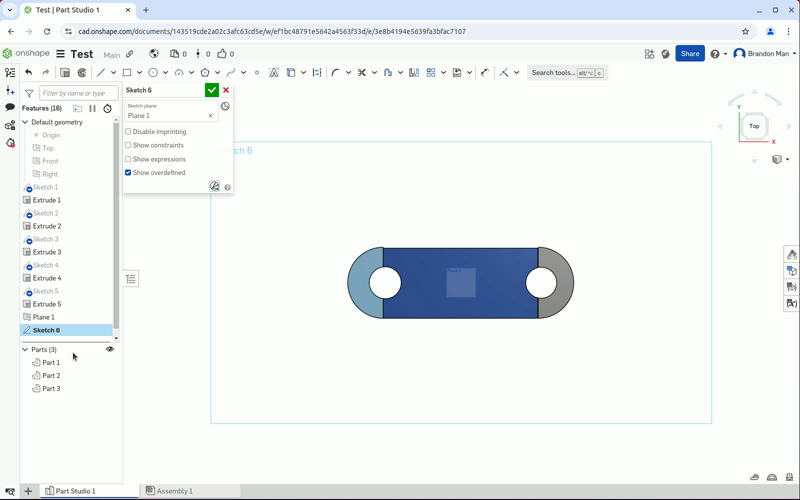
key(y)
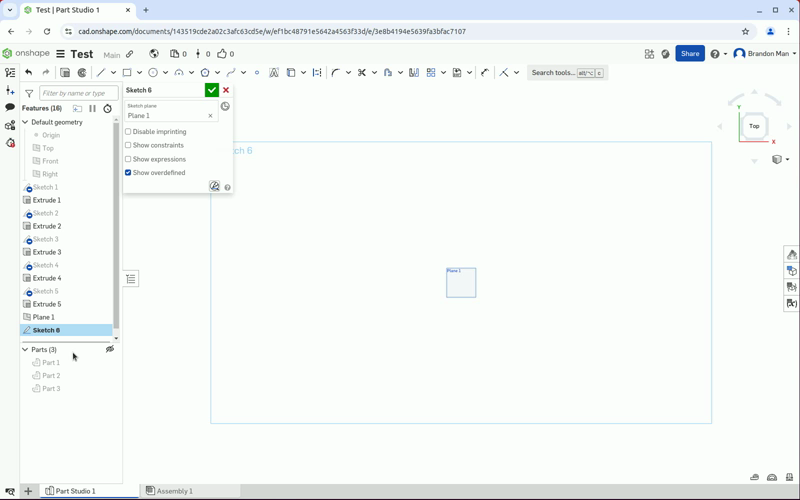
key(l)
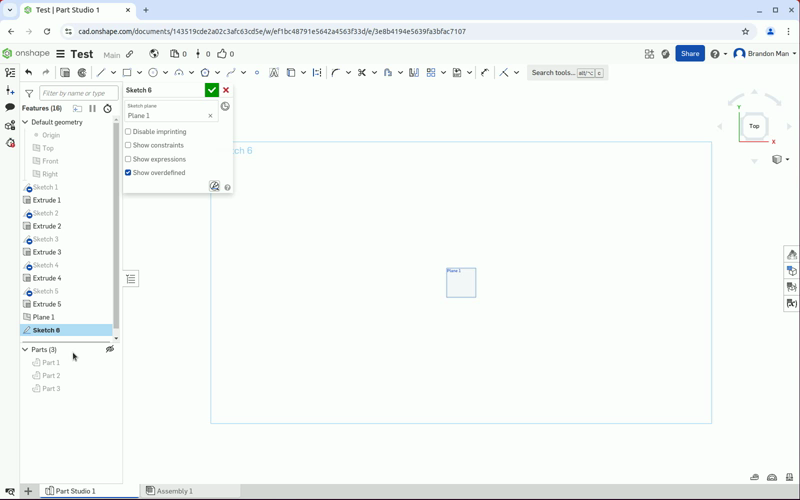
key_down(shift)
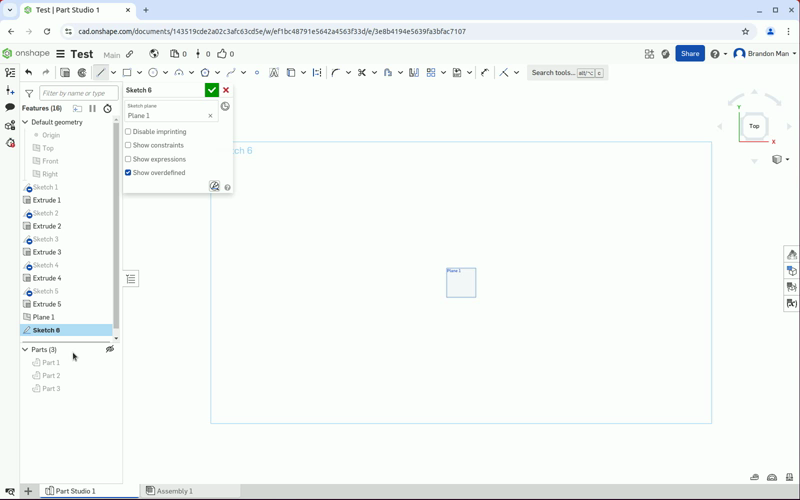
mouse_move(423, 300)
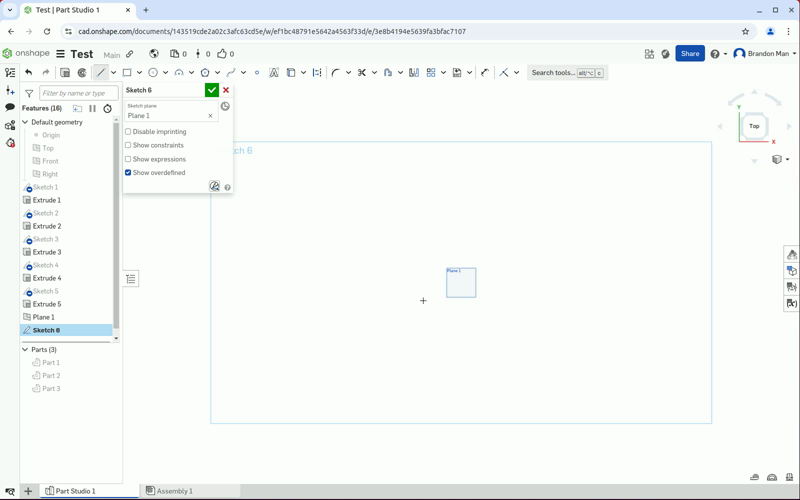
click(423, 300)
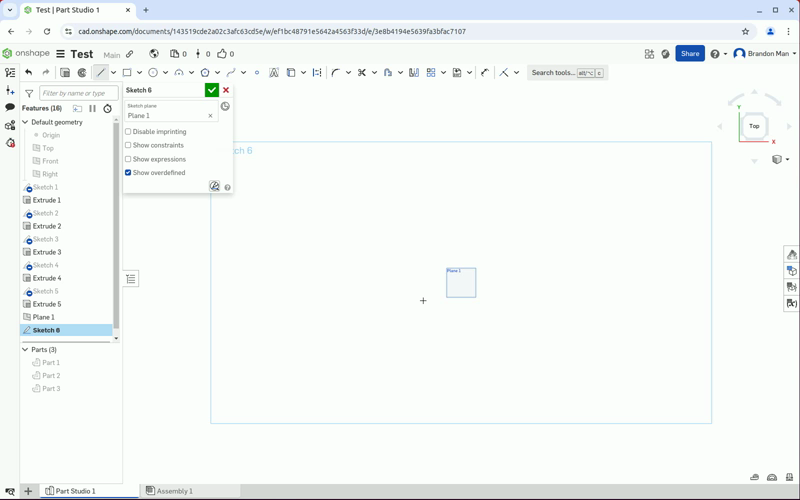
key_up(shift)
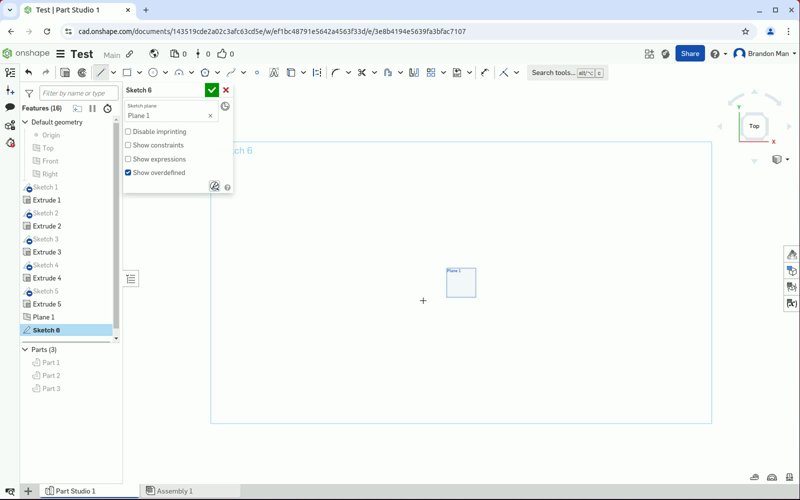
key_down(shift)
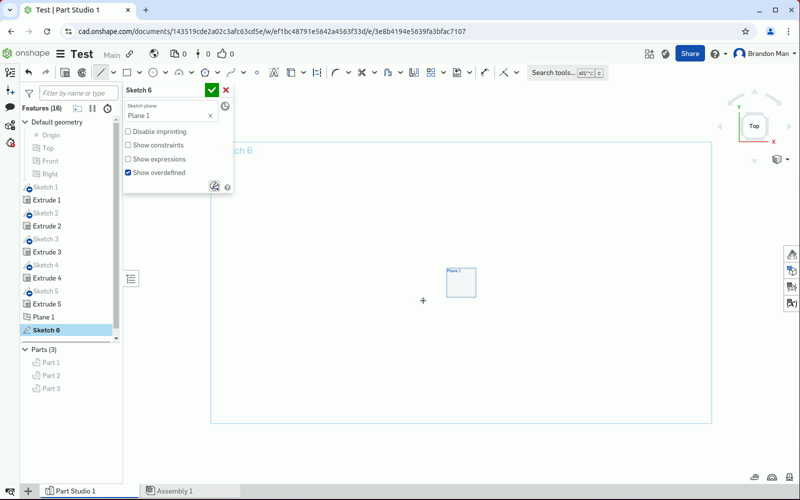
mouse_move(498, 300)
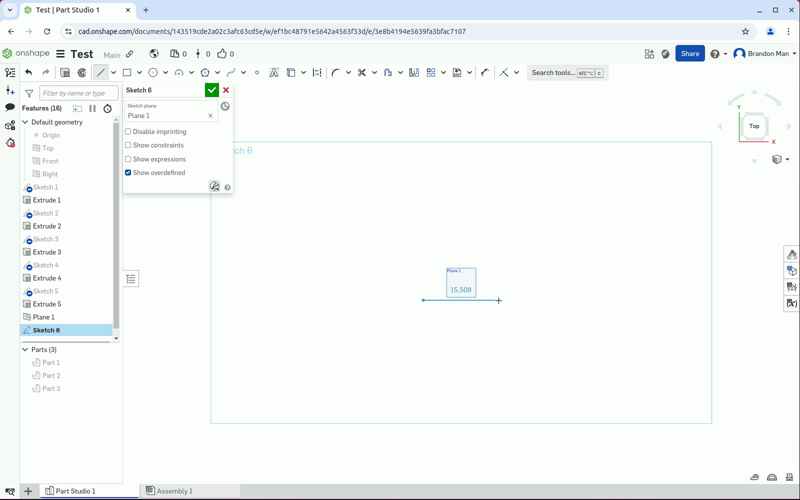
click(498, 300)
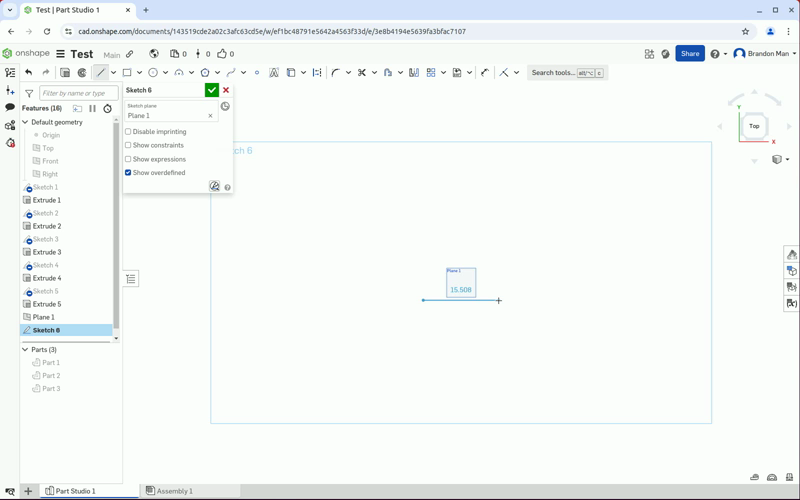
key_up(shift)
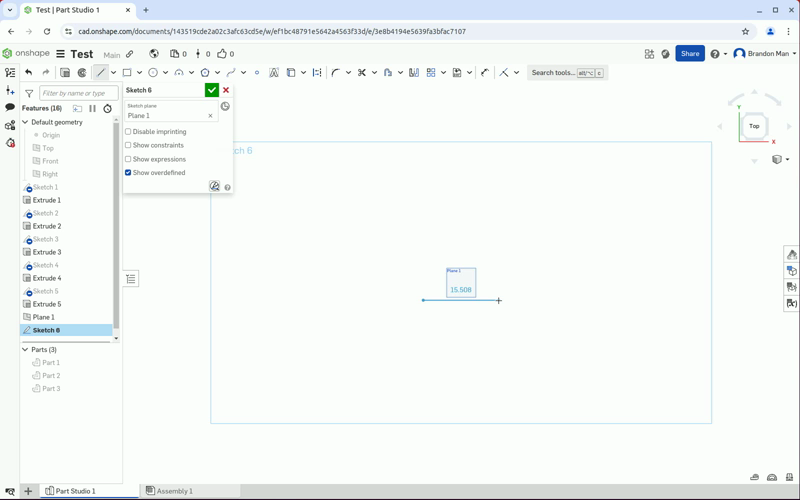
key_down(shift)
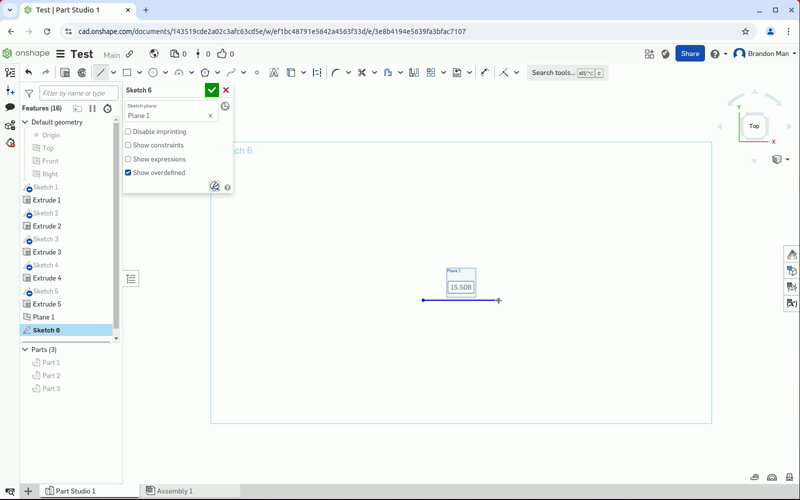
mouse_move(528, 300)
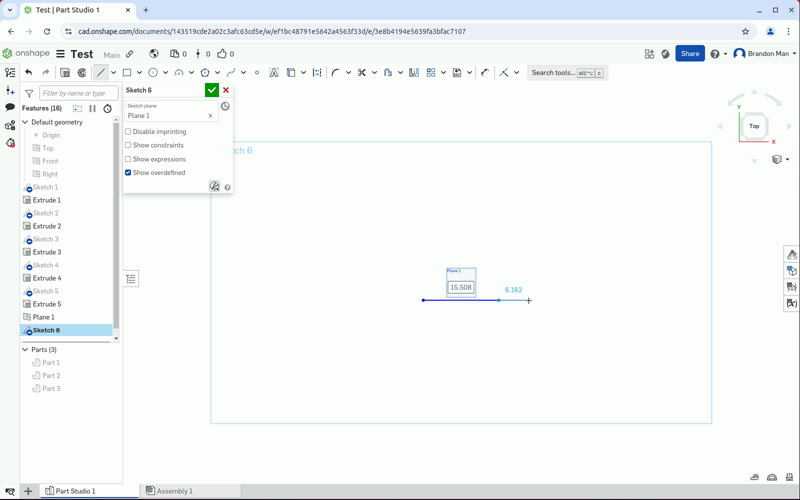
mouse_move(498, 264)
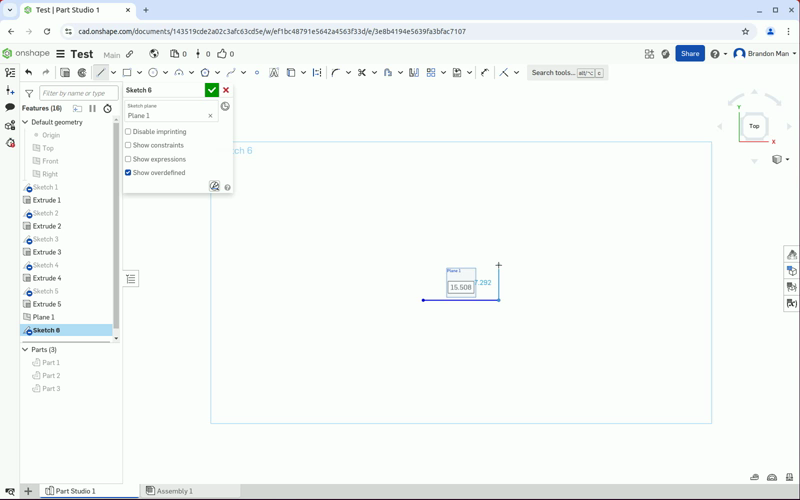
click(498, 264)
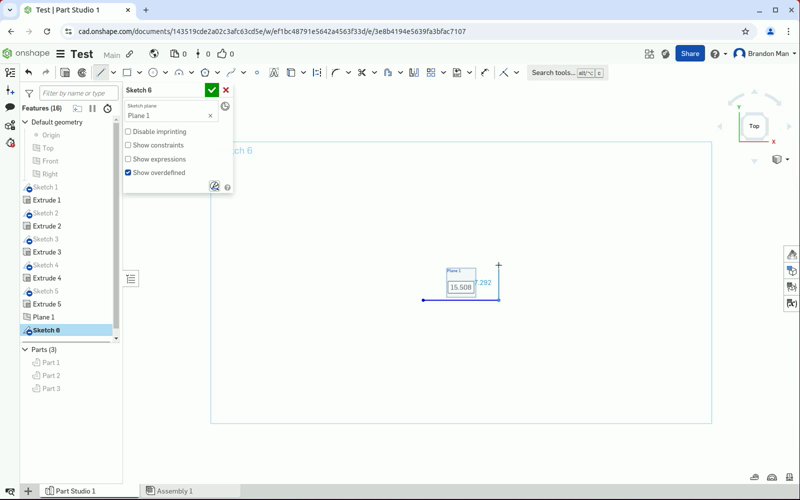
key_up(shift)
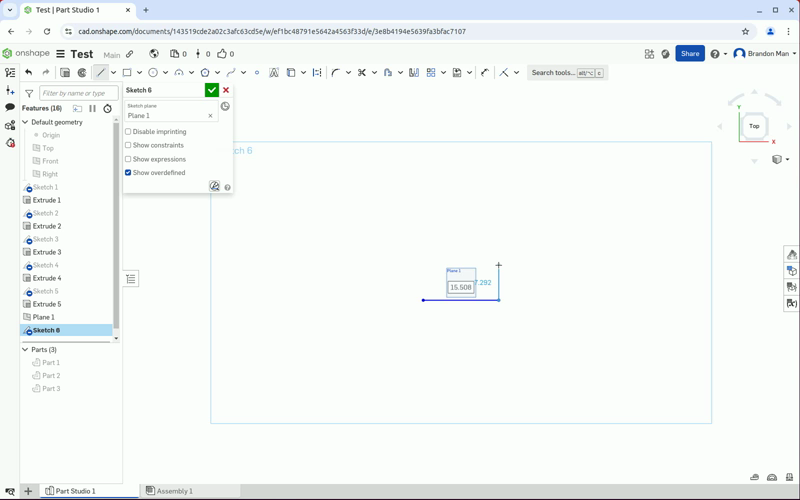
key_down(shift)
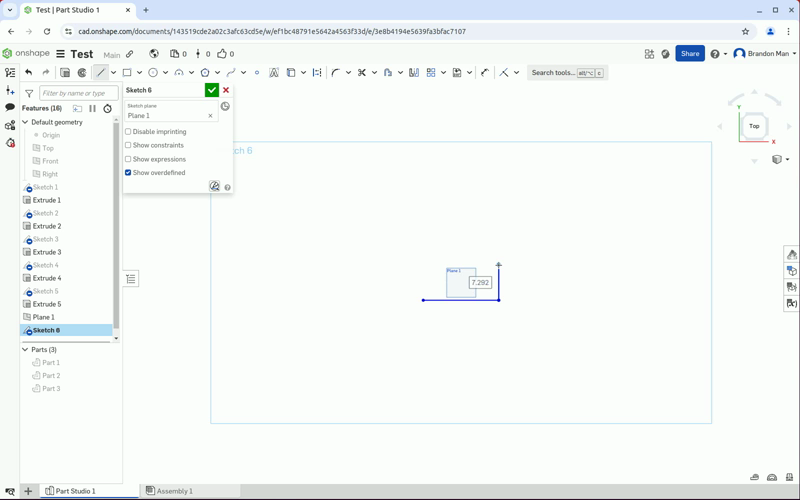
mouse_move(423, 264)
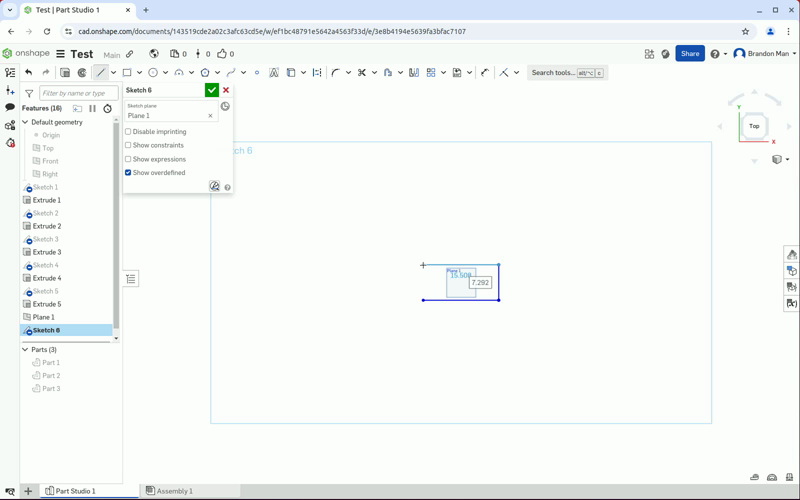
click(423, 264)
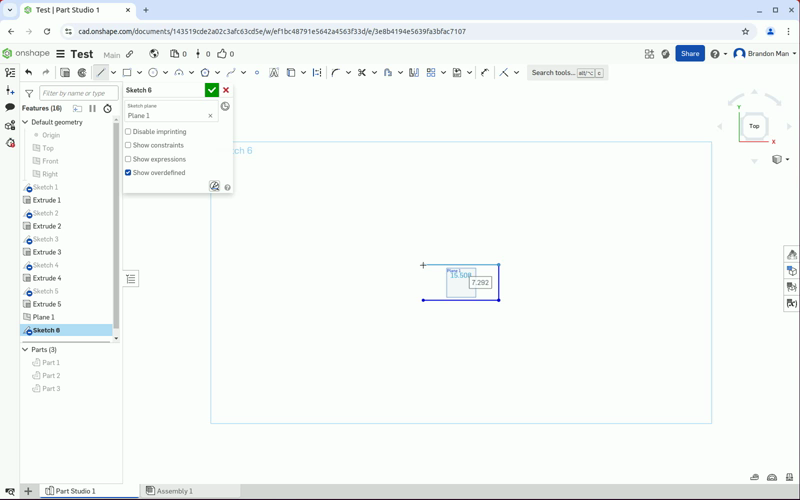
key_up(shift)
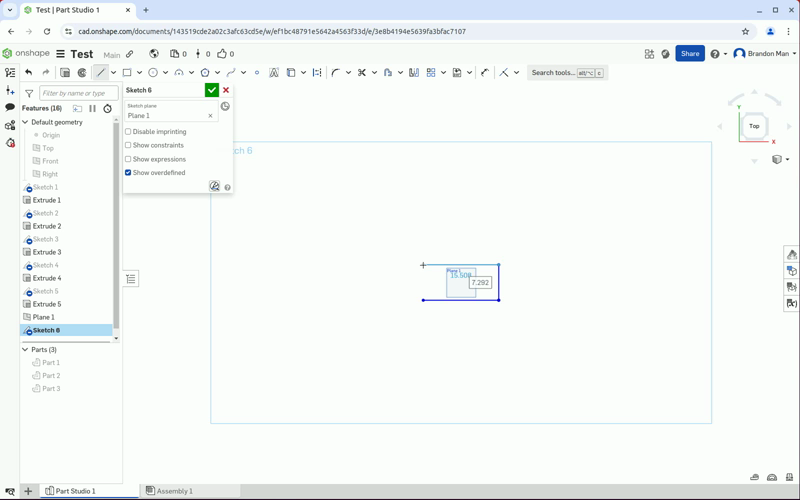
mouse_move(453, 264)
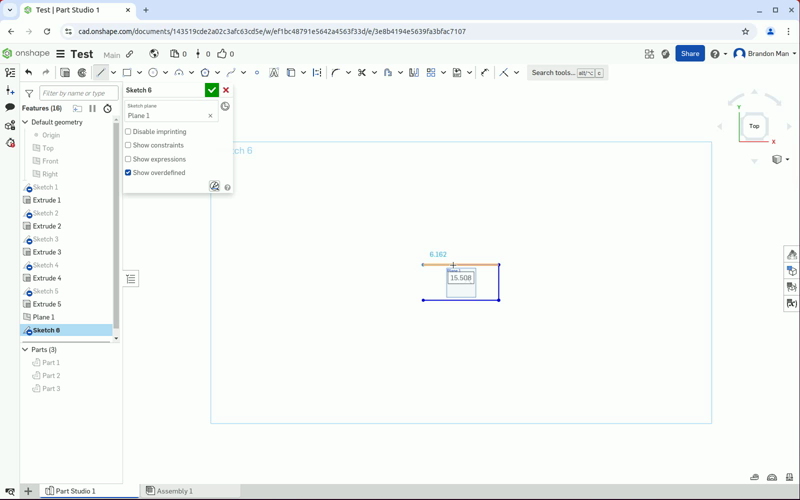
key_down(shift)
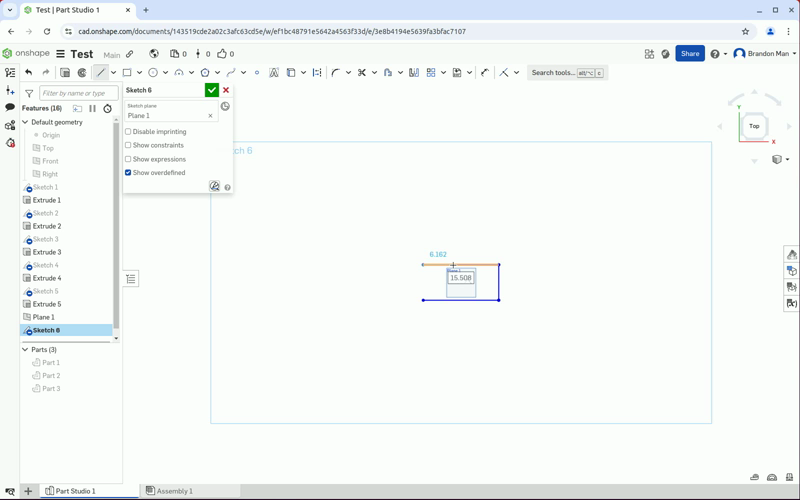
mouse_move(423, 300)
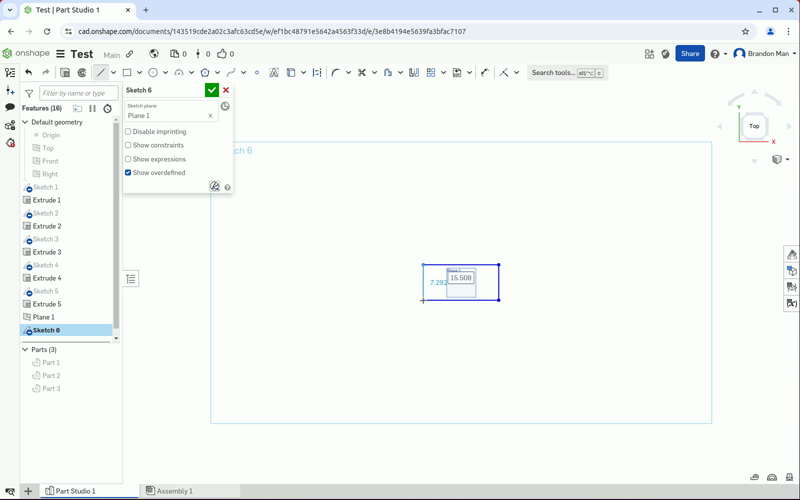
key_up(shift)
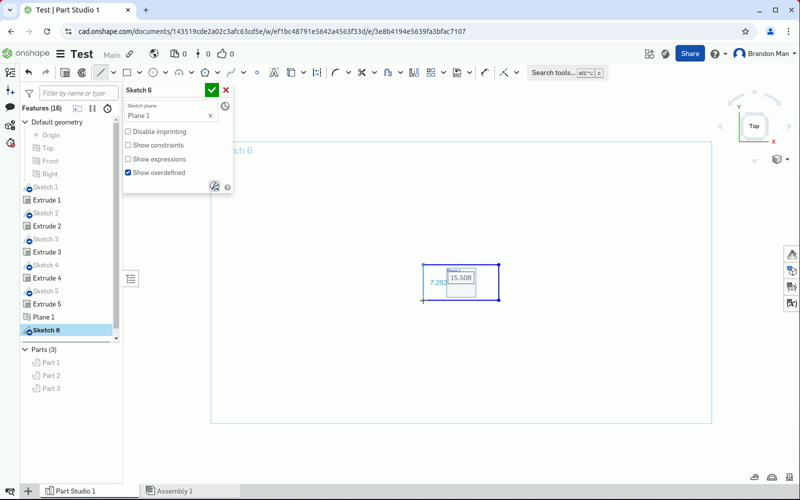
click(423, 300)
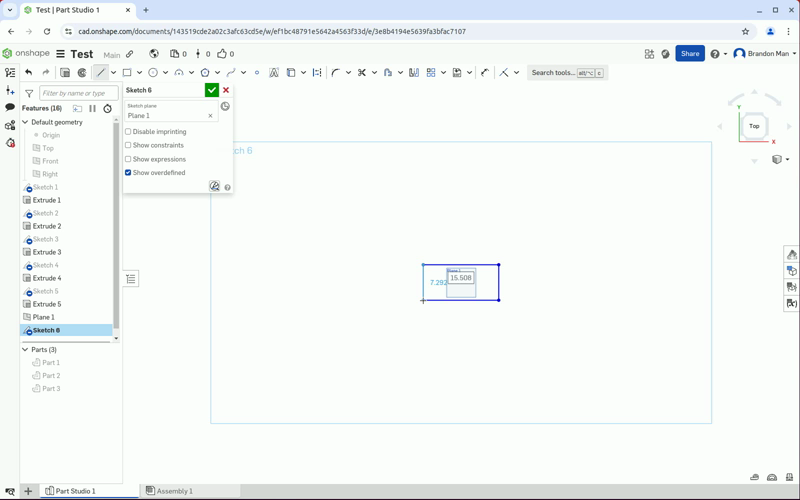
key(esc)
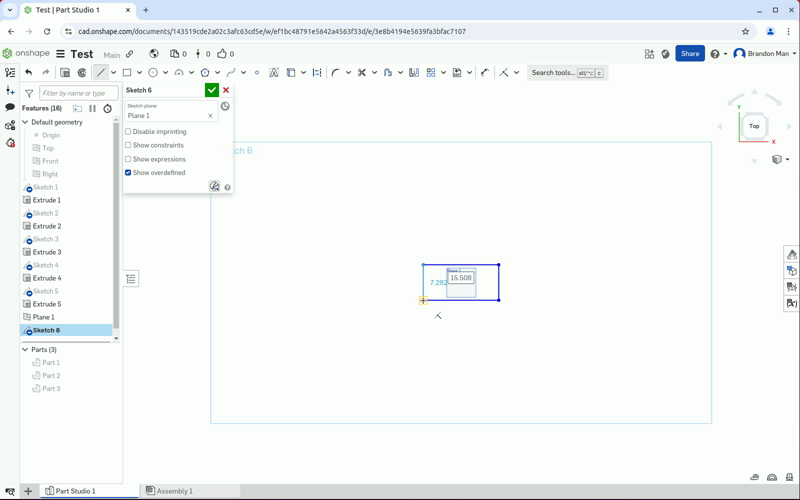
mouse_move(471, 290)
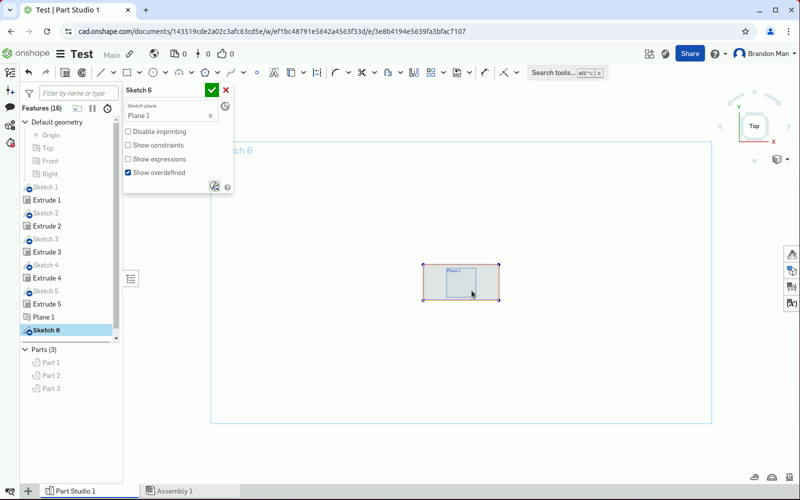
click(471, 290)
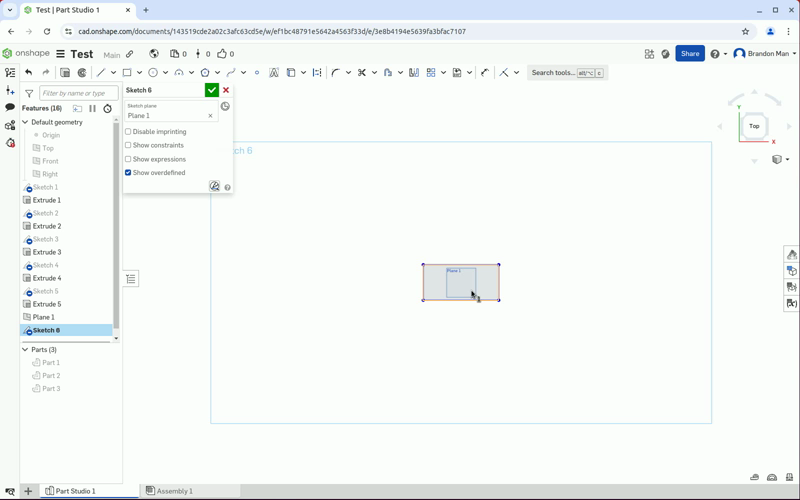
mouse_move(73, 352)
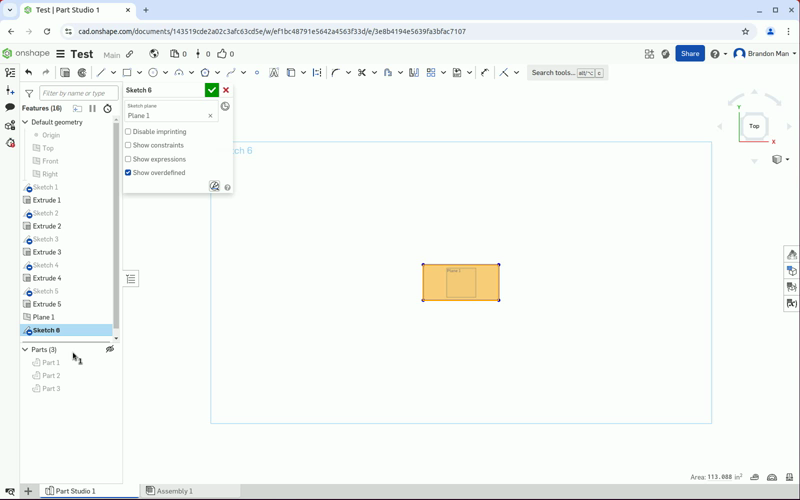
key(shift+y)
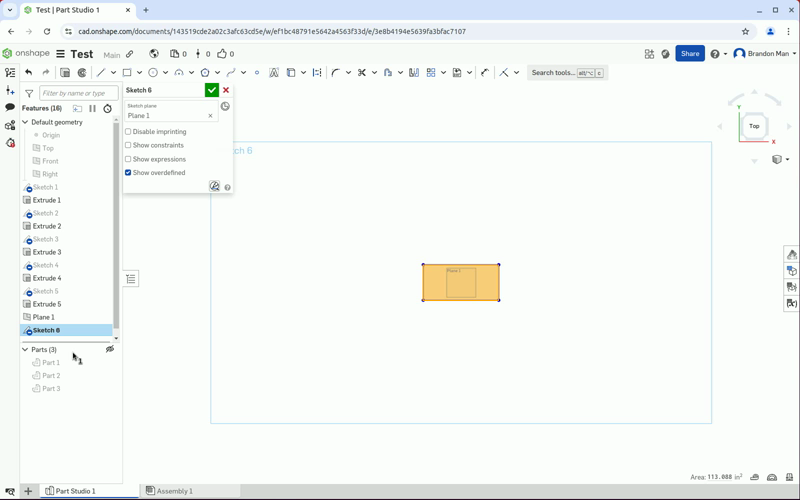
key(shift+e)
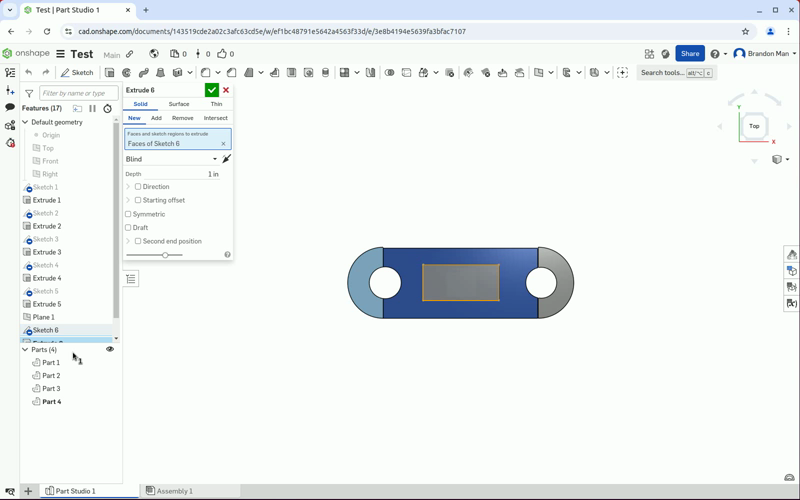
mouse_move(143, 106)
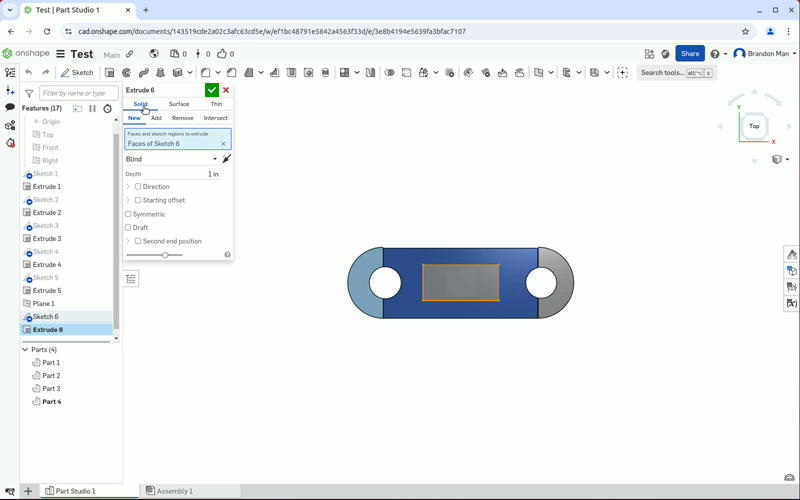
click(143, 106)
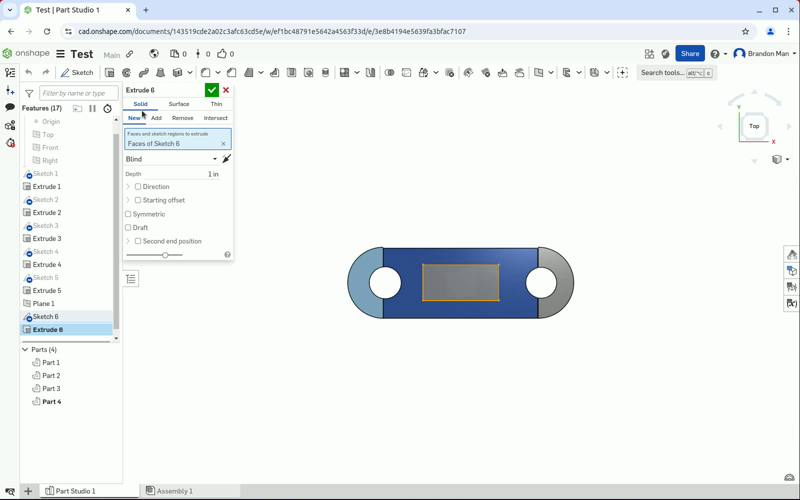
mouse_move(137, 120)
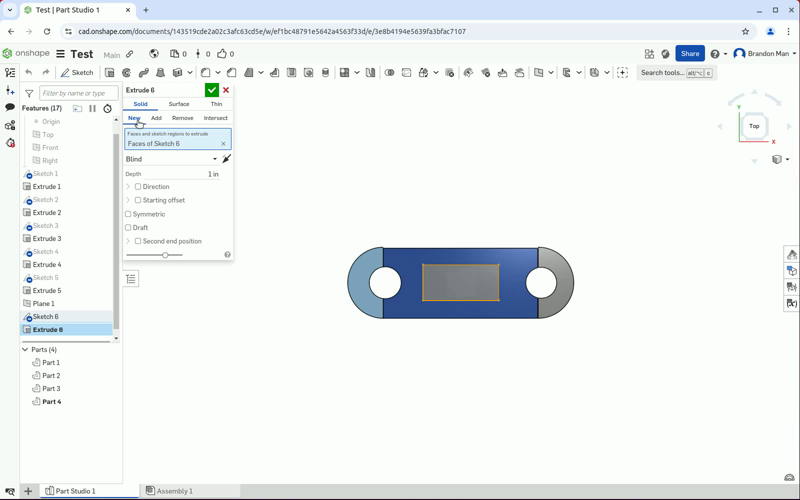
click(137, 120)
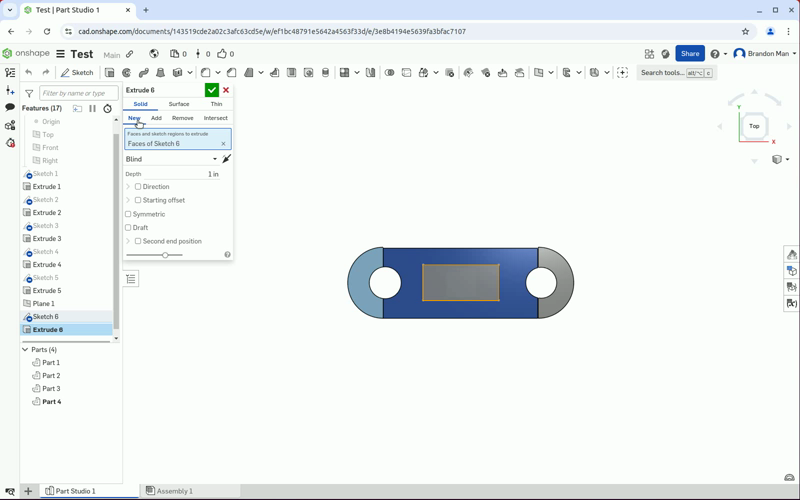
key(tab, 4)
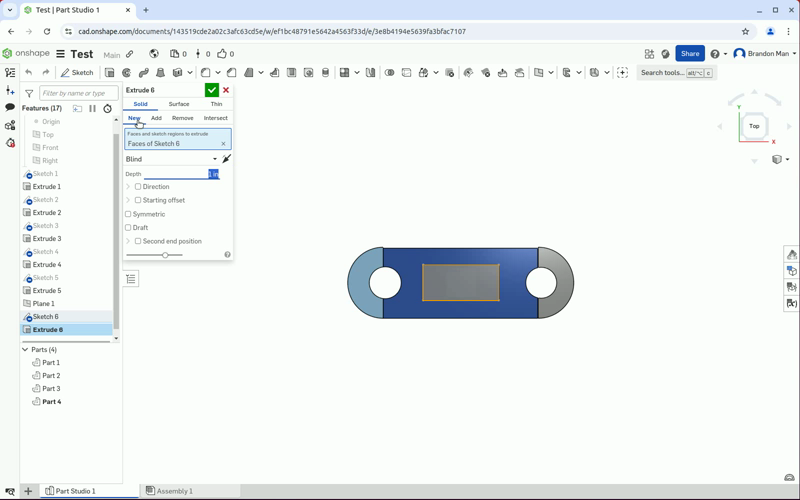
text(6.258)
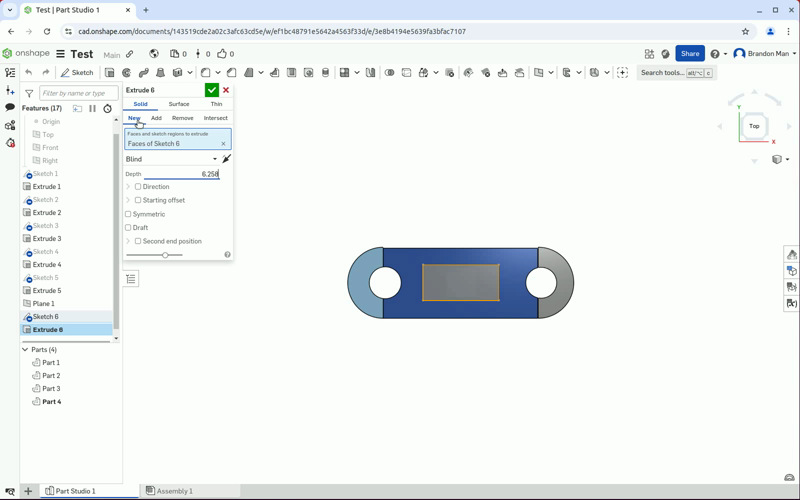
key(enter)
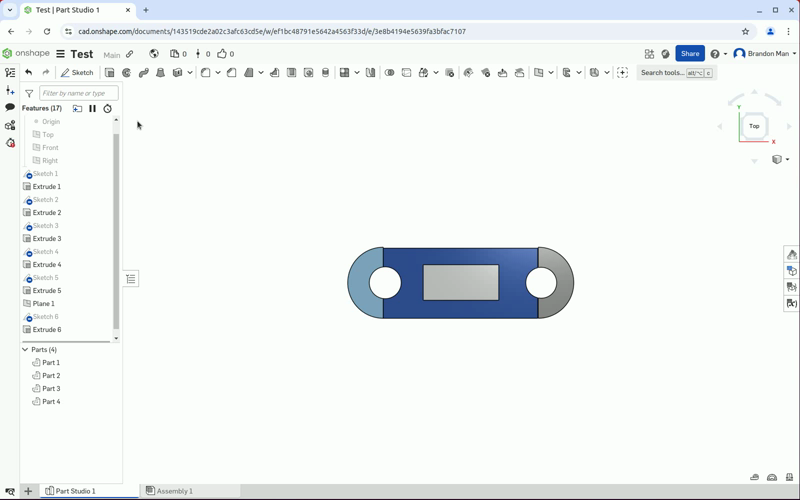
key(shift+h)
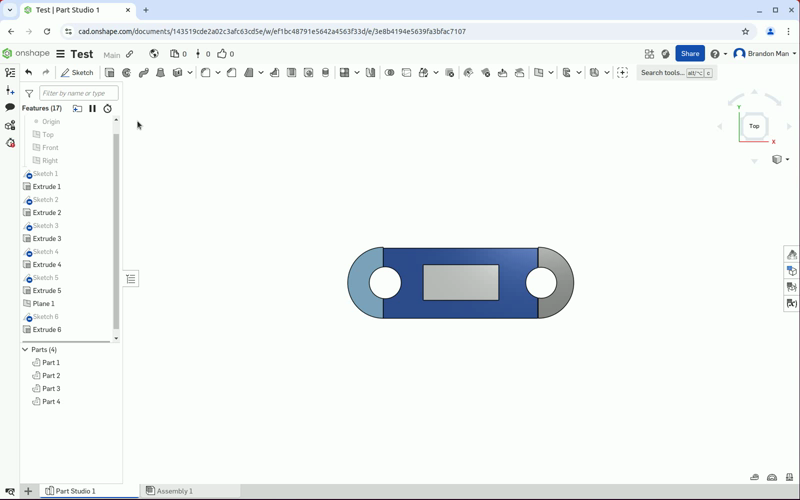
key(shift+h)
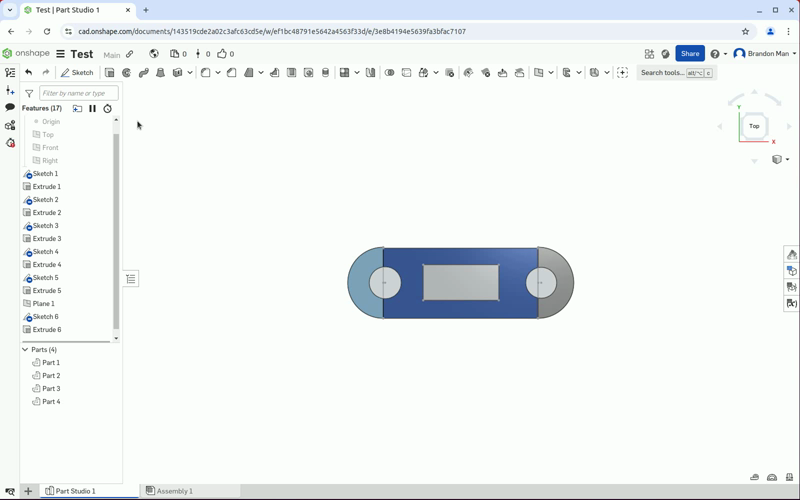
key(shift+7)
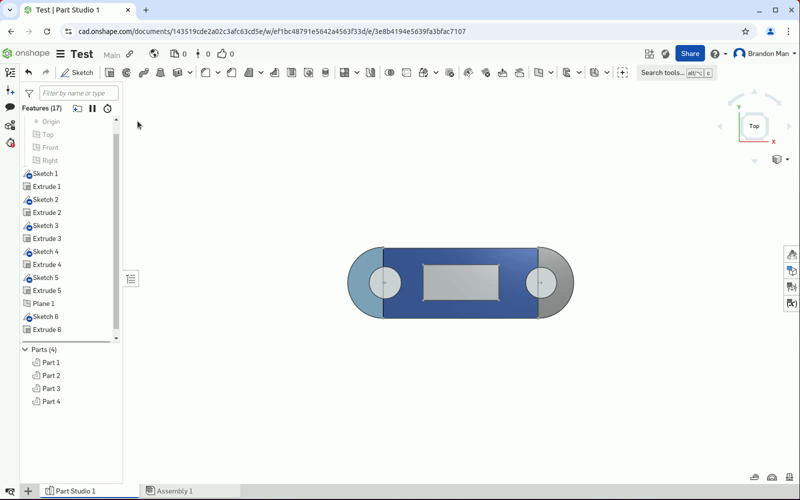
key(up, 3)
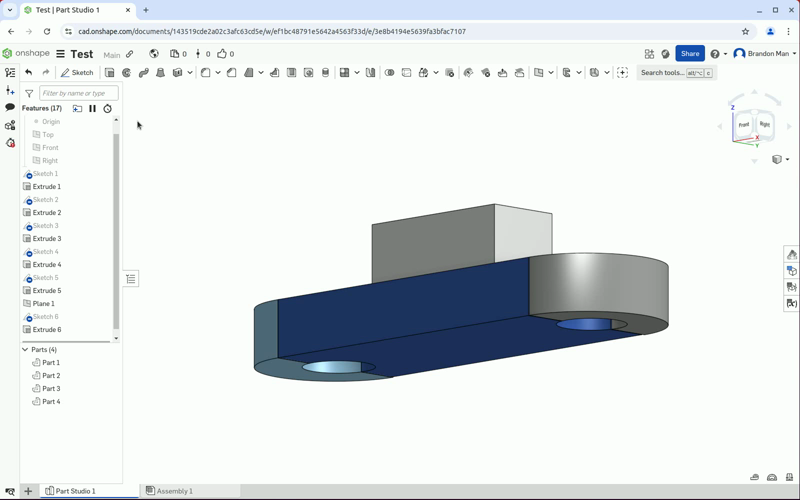
key(left, 3)
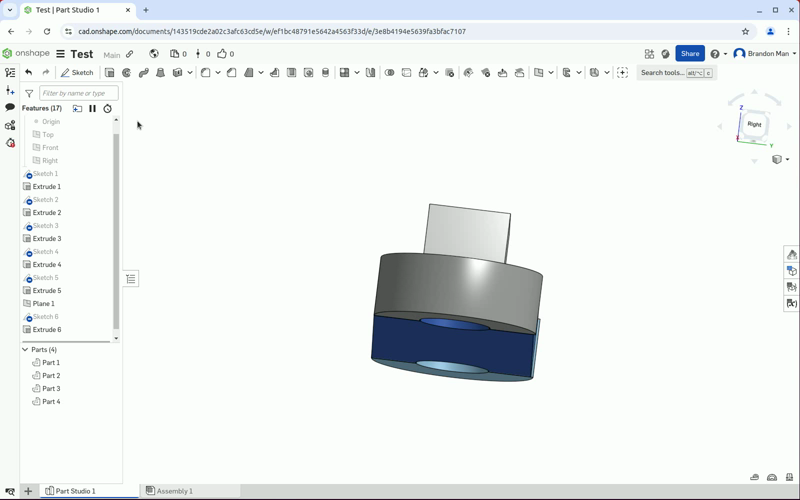
key(right, 3)
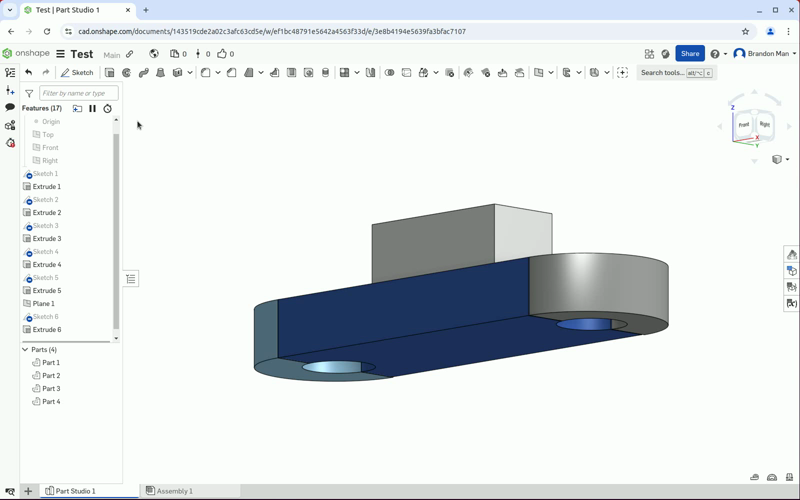
key(down, 3)
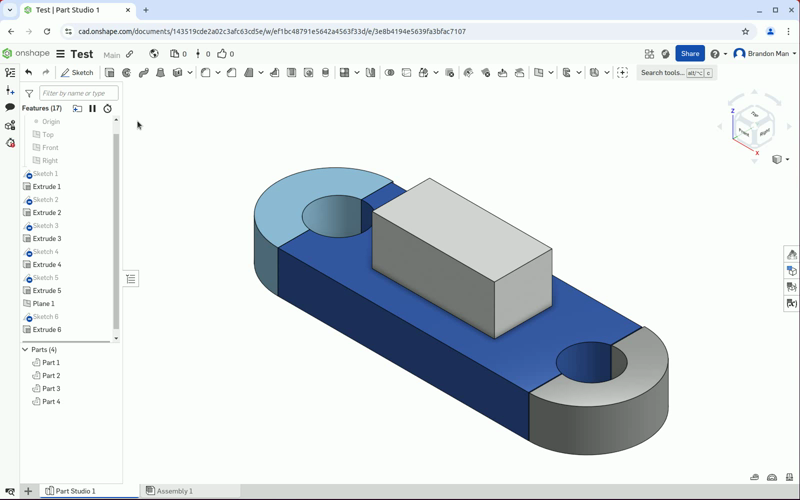
mouse_move(69, 176)
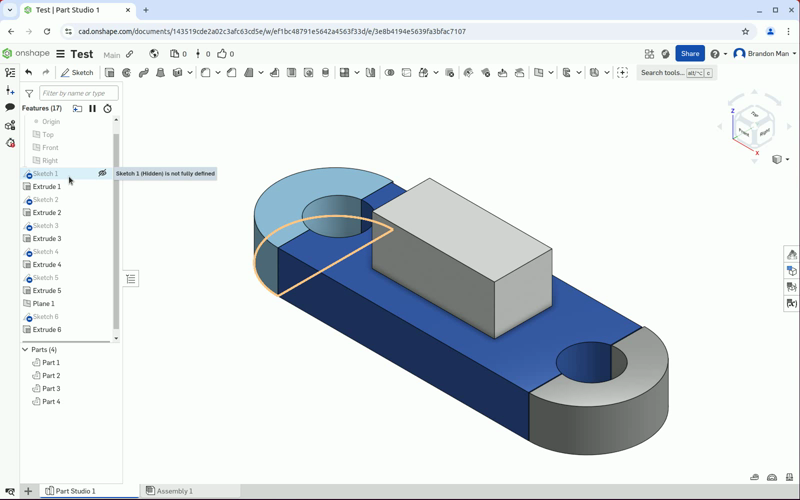
click(69, 176)